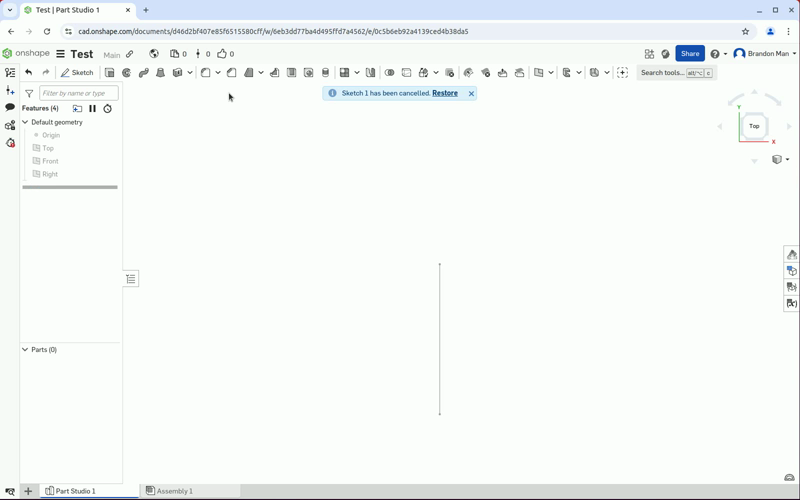
key(shift+h)
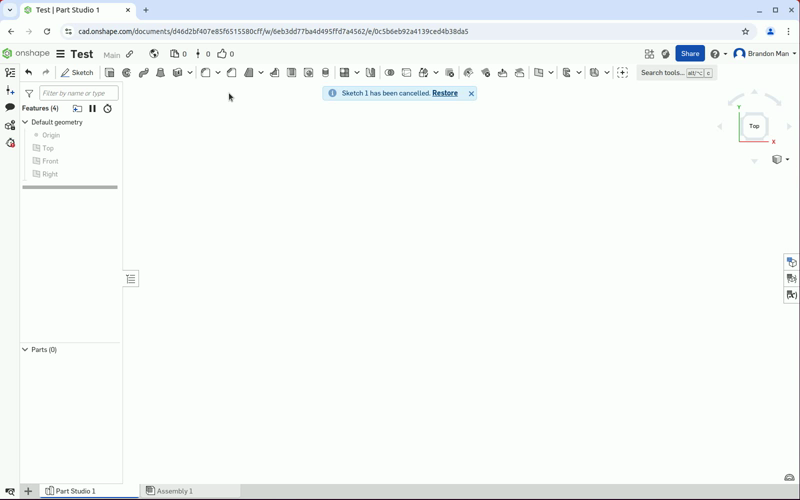
key(shift+s)
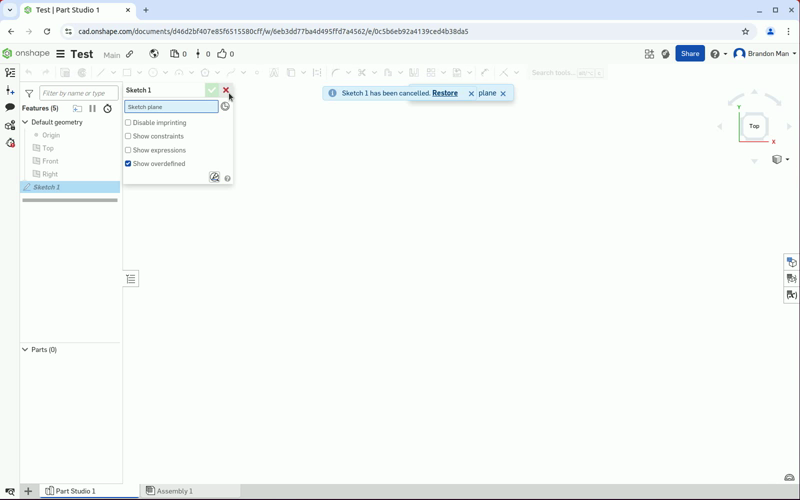
mouse_move(73, 150)
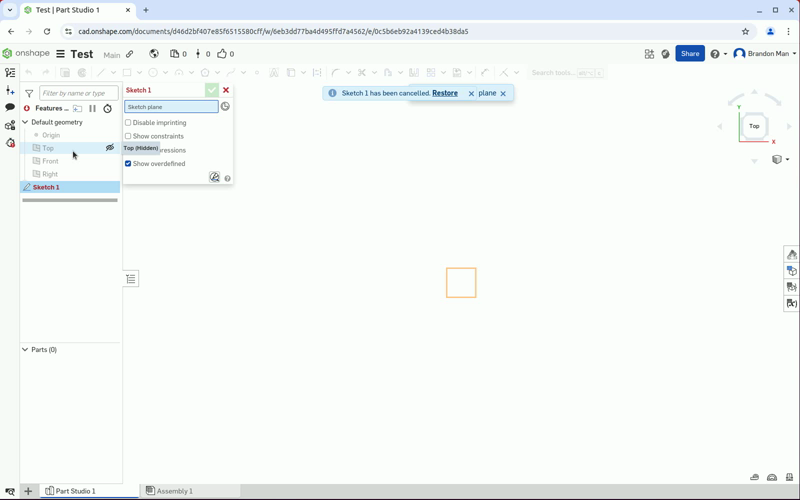
click(73, 150)
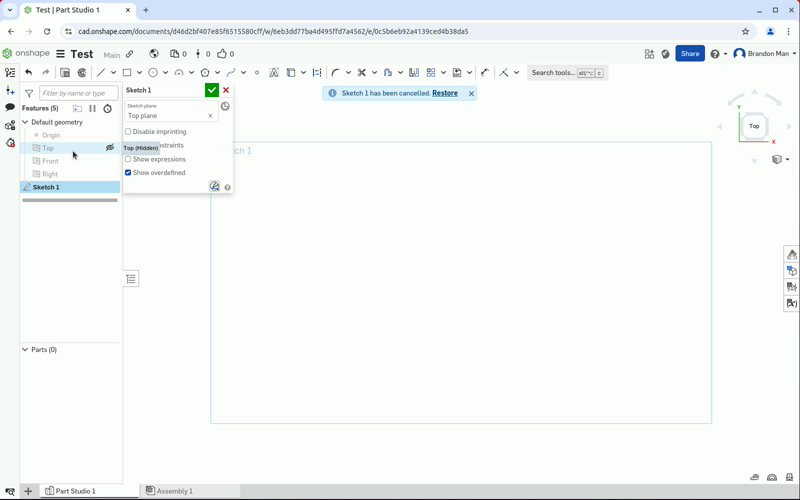
mouse_move(73, 352)
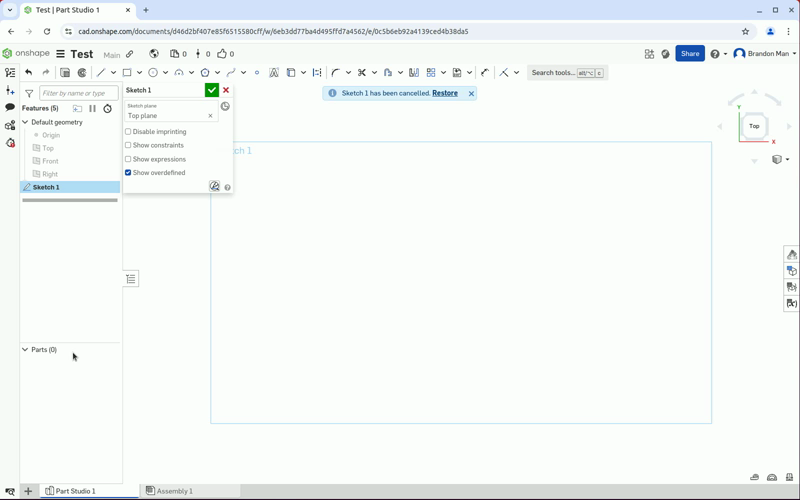
key(y)
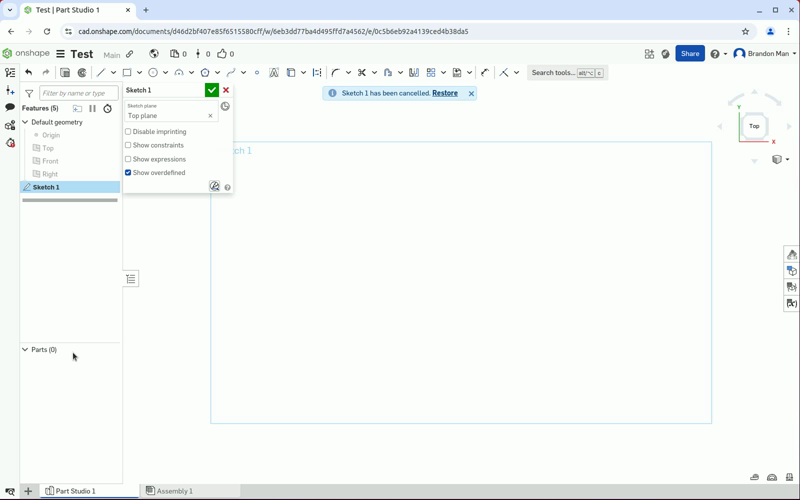
key(l)
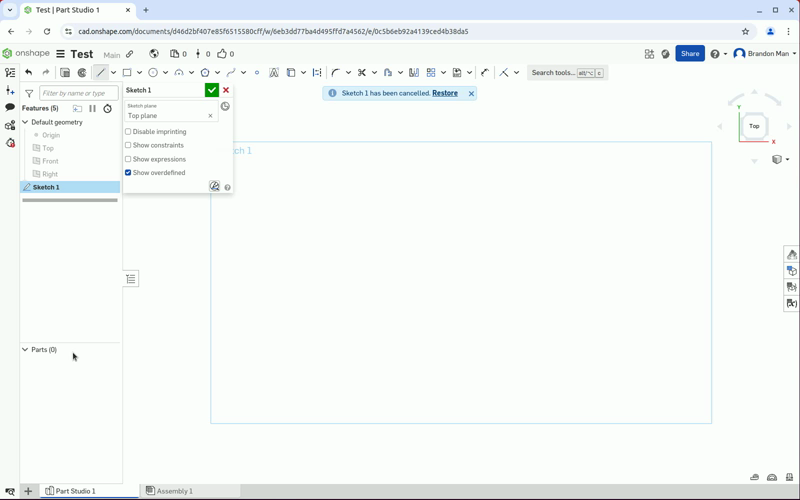
key_down(shift)
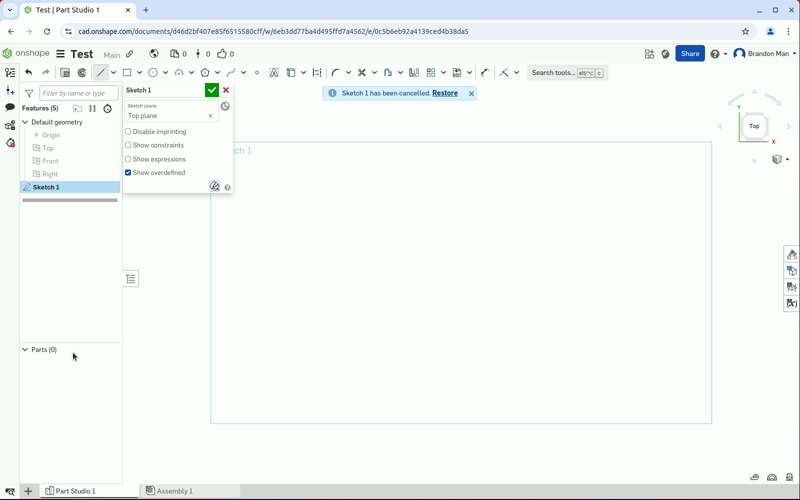
mouse_move(348, 343)
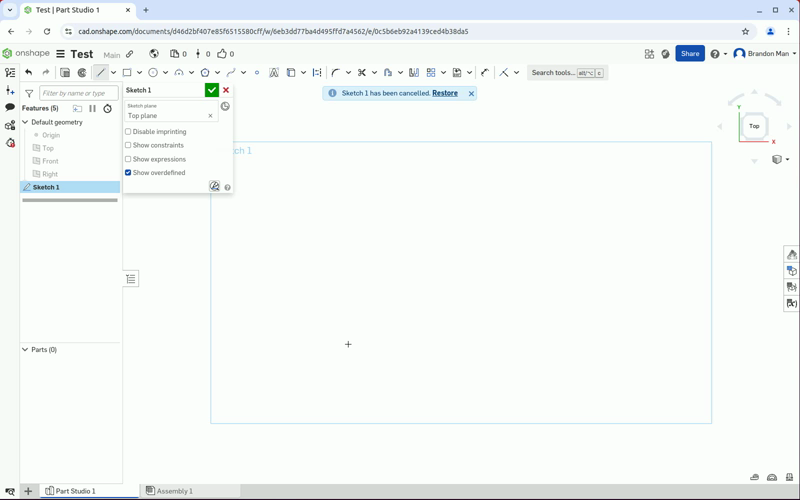
click(348, 343)
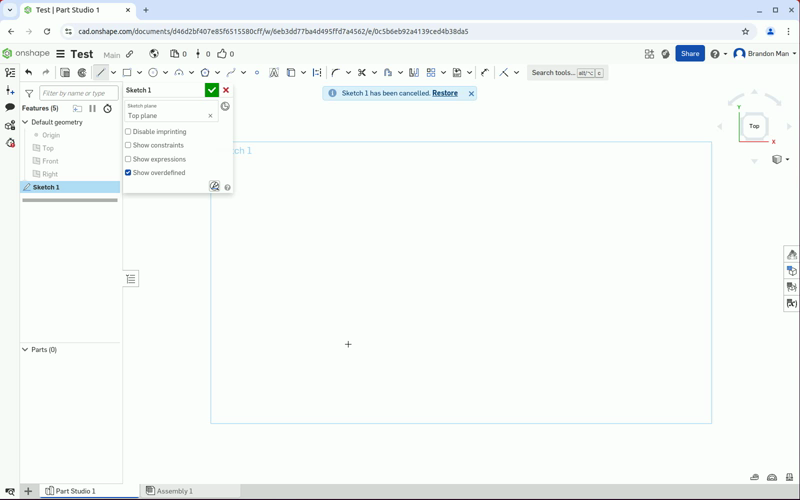
key_up(shift)
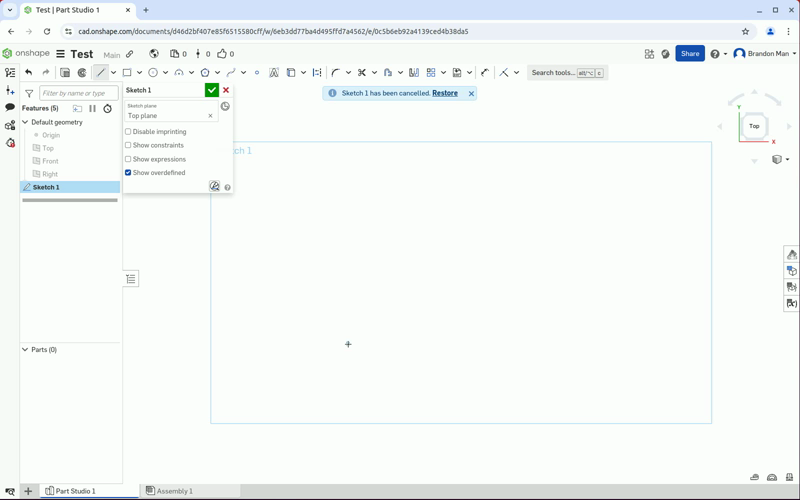
key_down(shift)
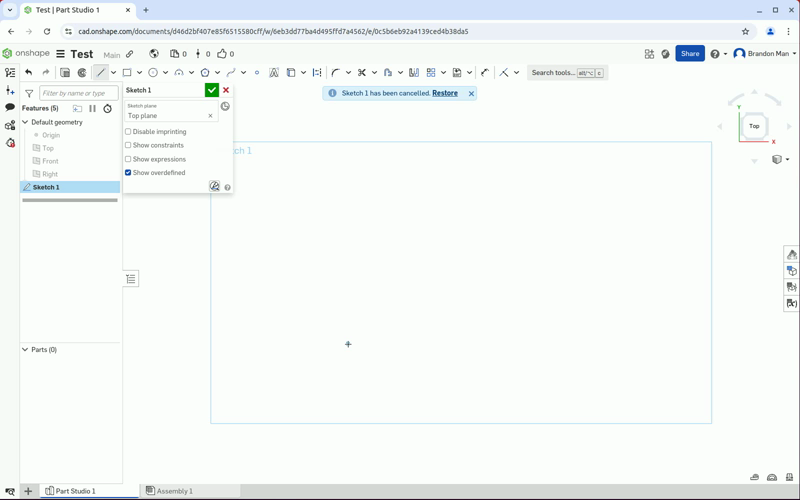
mouse_move(572, 343)
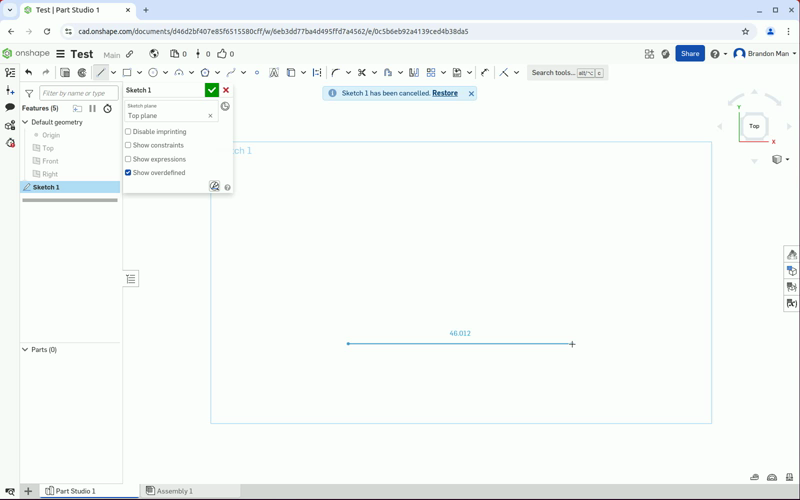
click(572, 343)
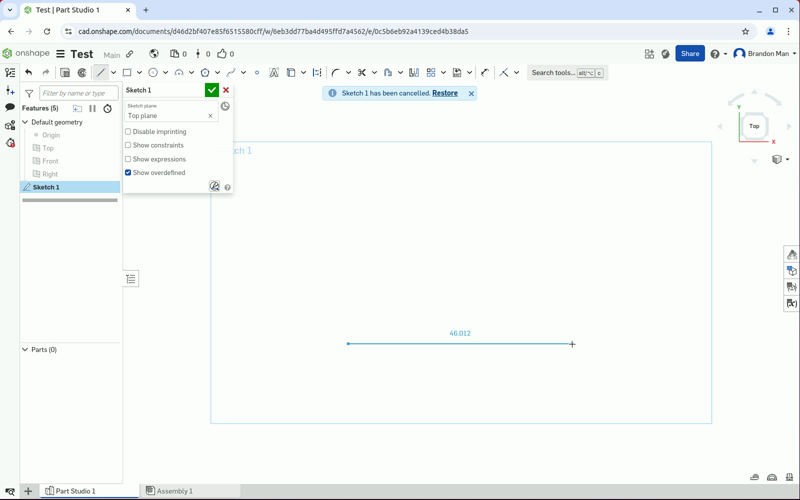
key_up(shift)
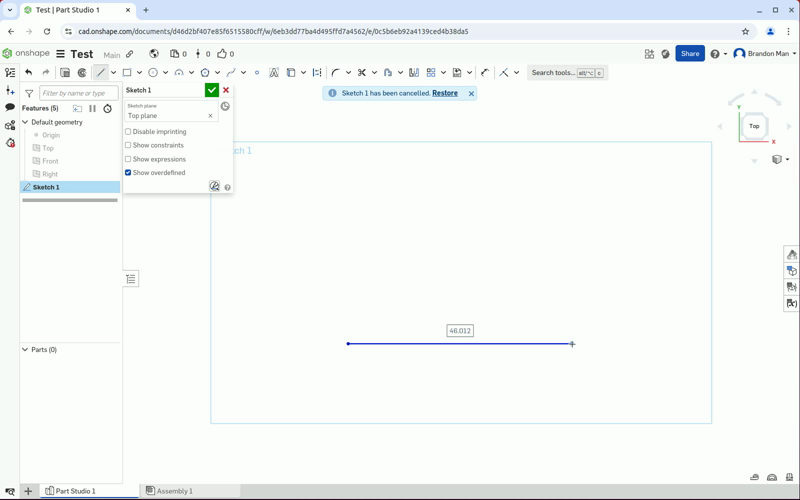
key_down(shift)
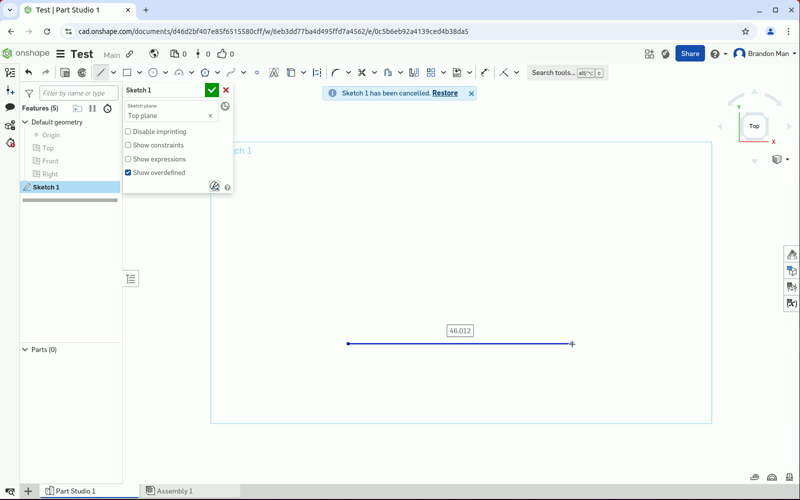
mouse_move(572, 223)
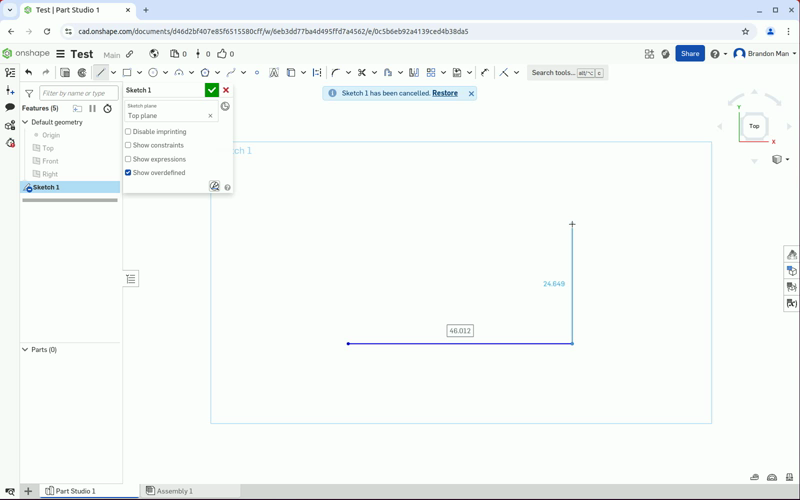
click(572, 223)
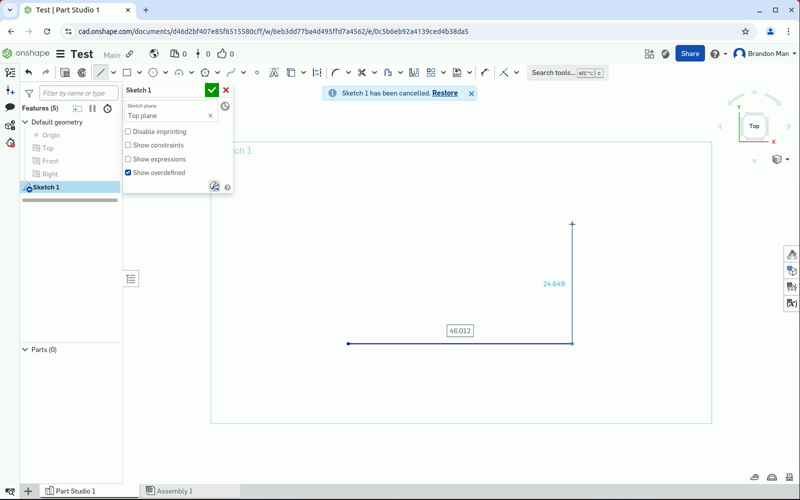
key_up(shift)
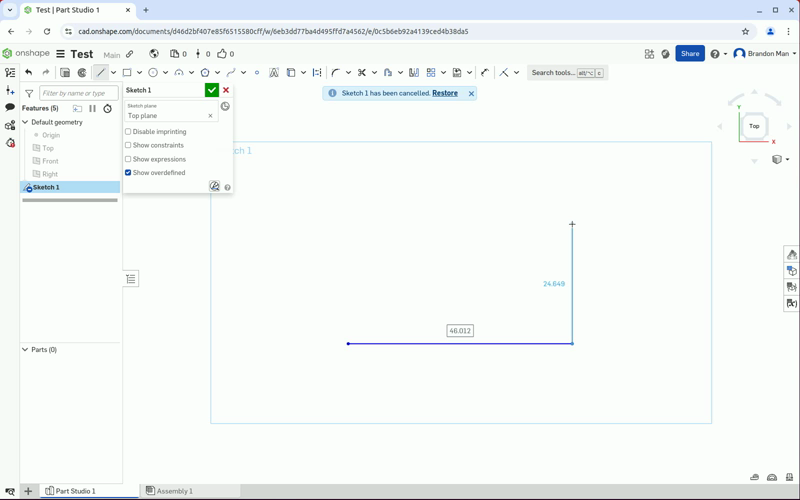
key_down(shift)
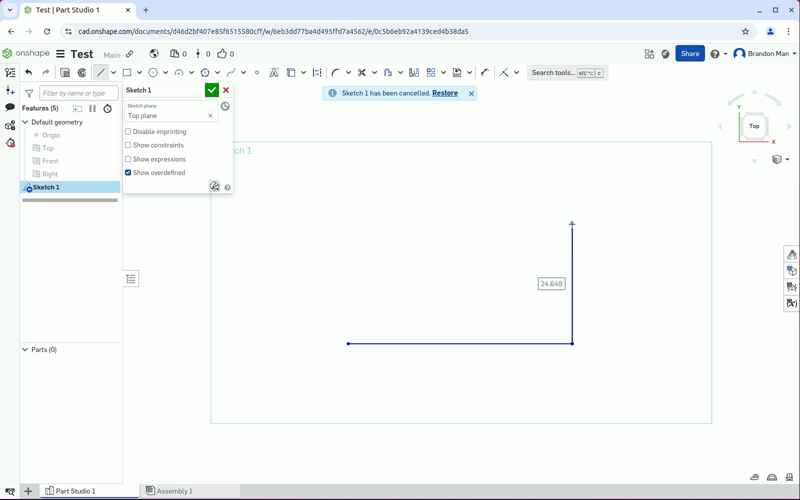
mouse_move(348, 223)
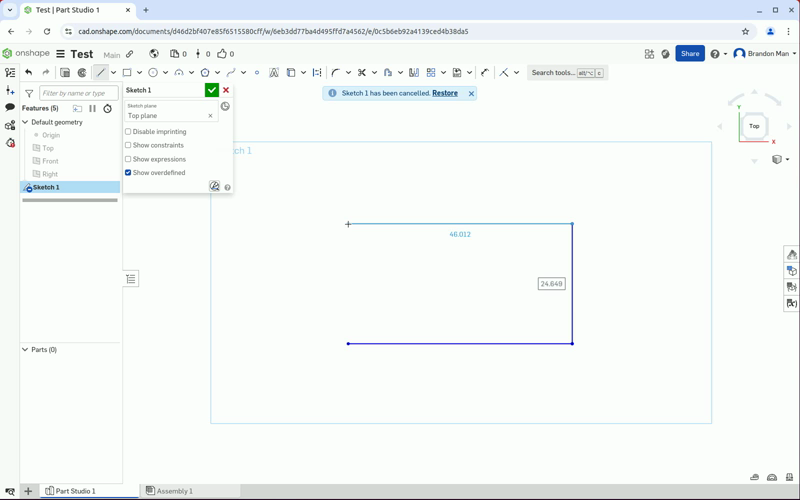
click(348, 223)
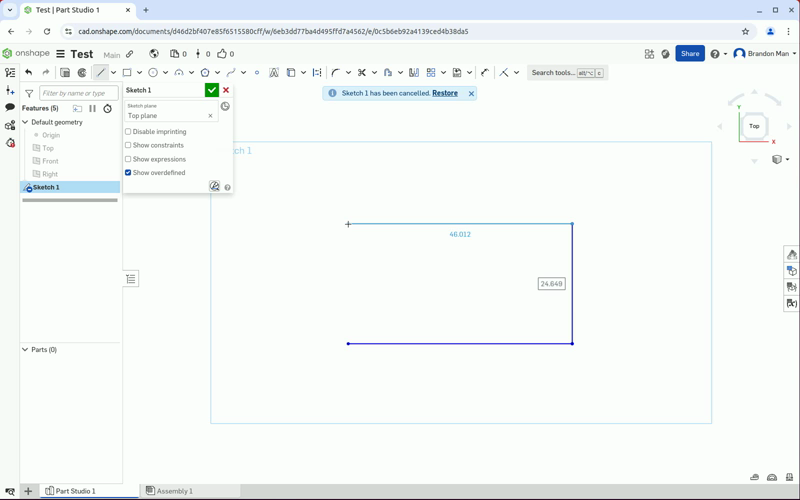
key_up(shift)
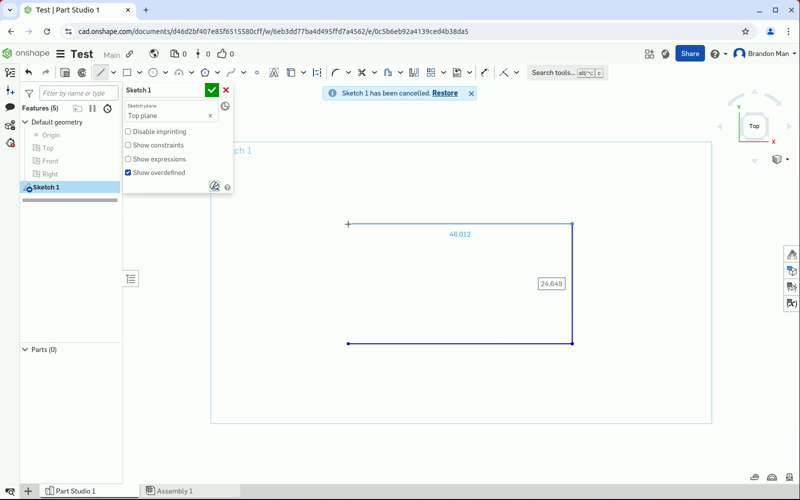
key_down(shift)
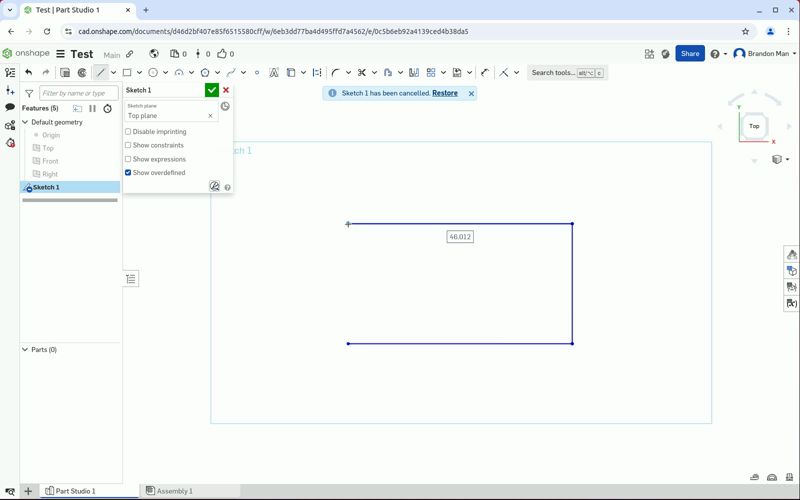
mouse_move(348, 343)
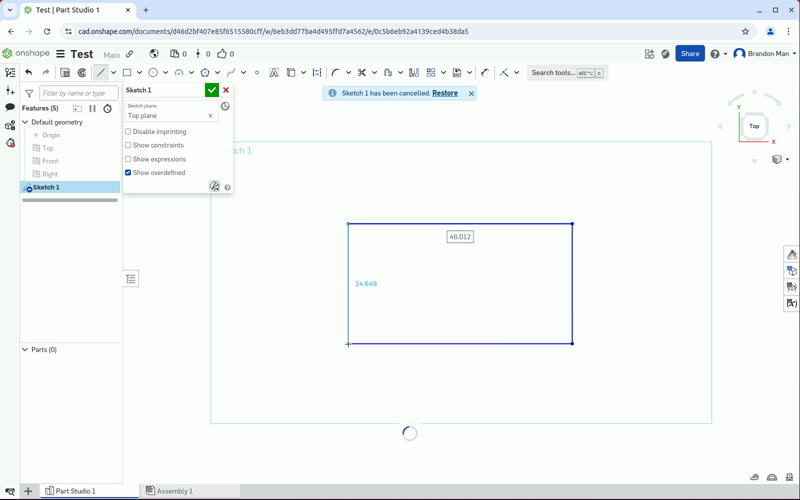
key_up(shift)
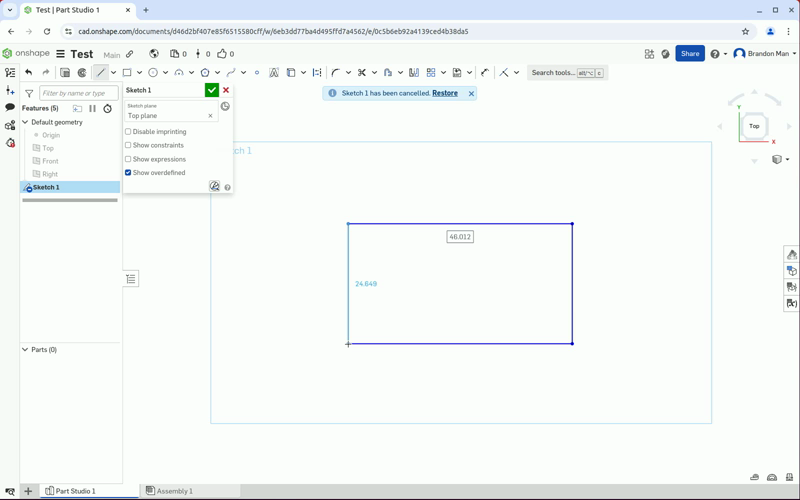
click(348, 343)
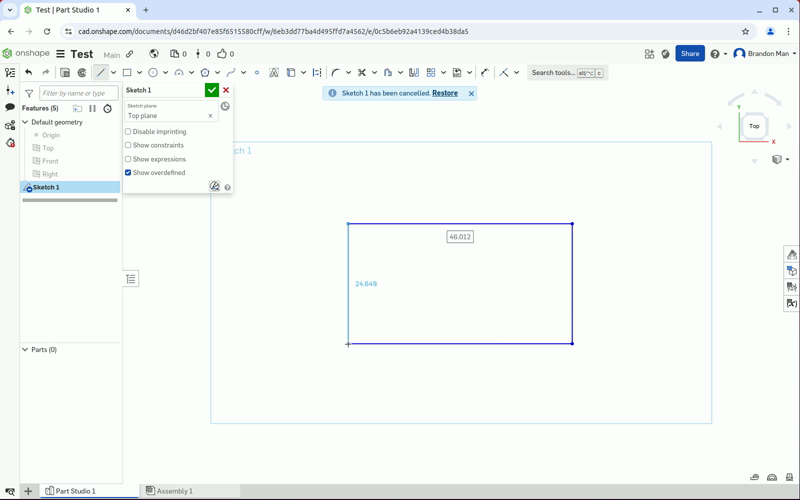
key(esc)
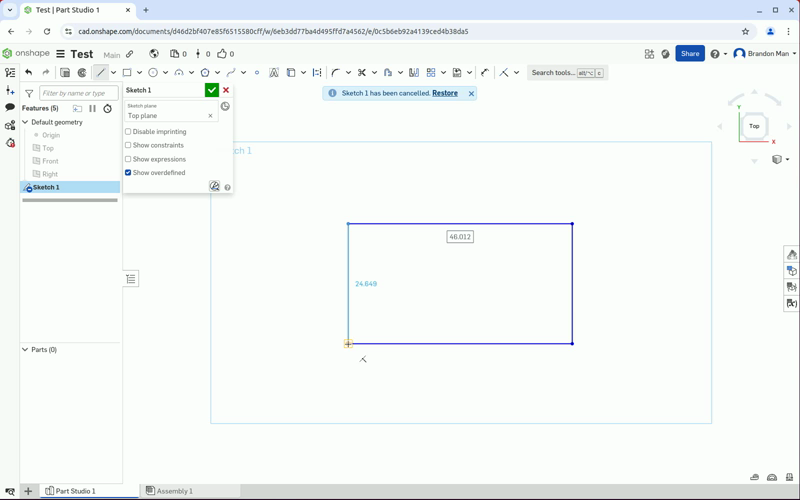
key(l)
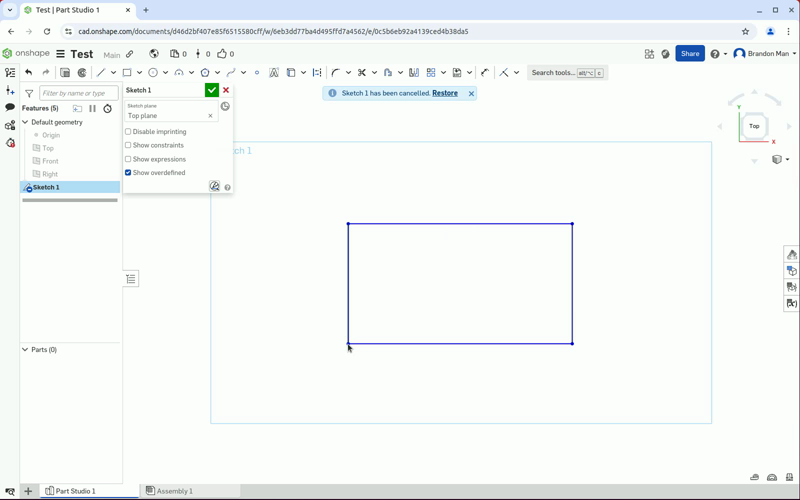
key_down(shift)
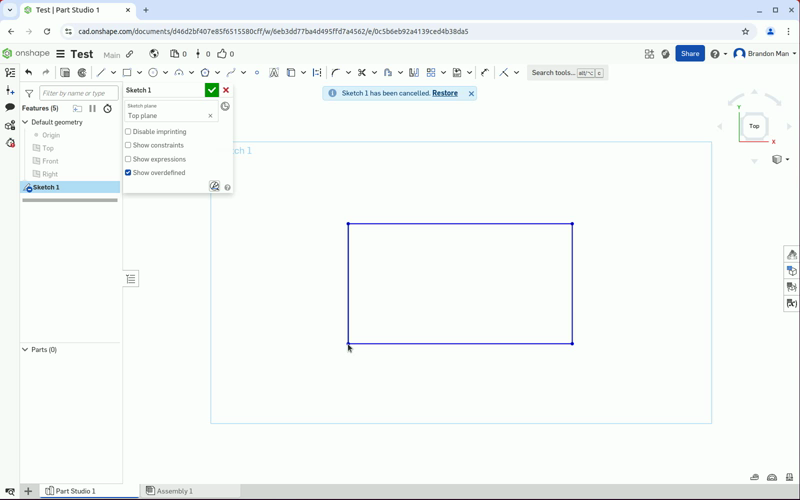
mouse_move(374, 306)
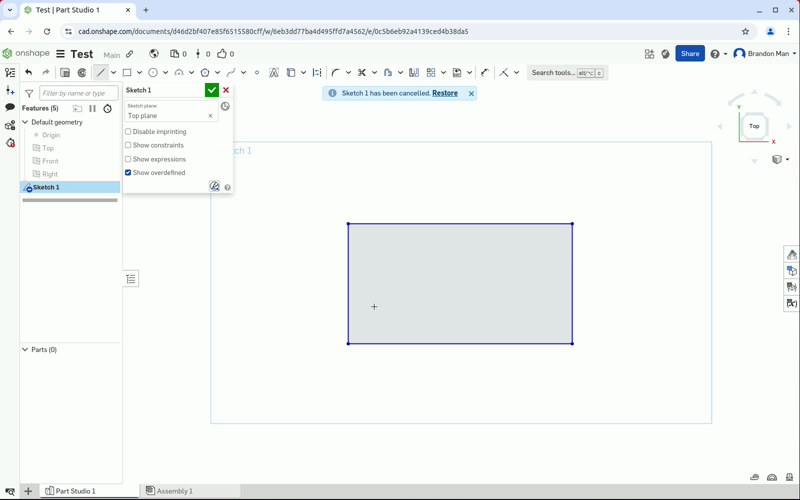
click(374, 306)
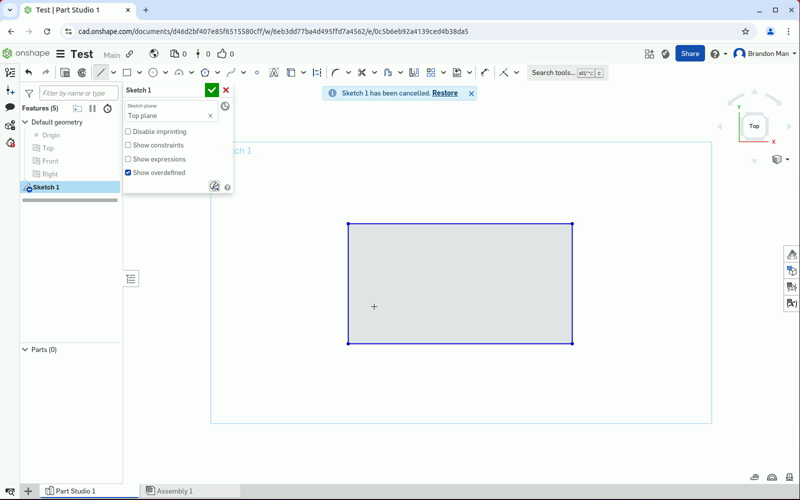
key_up(shift)
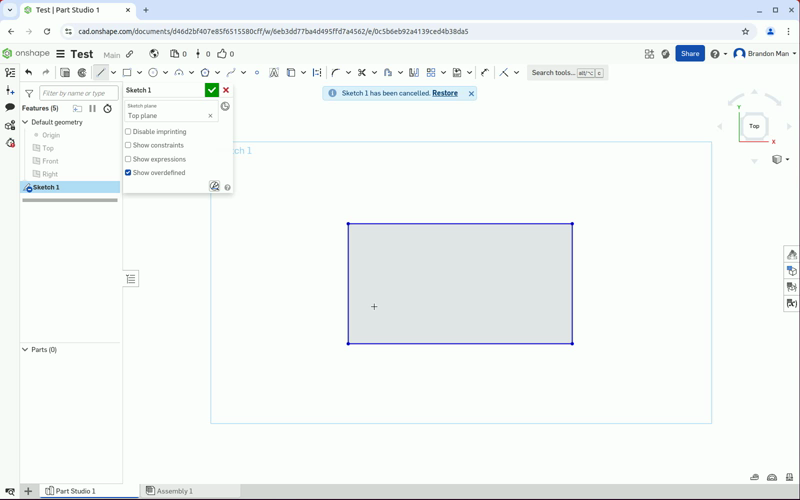
key_down(shift)
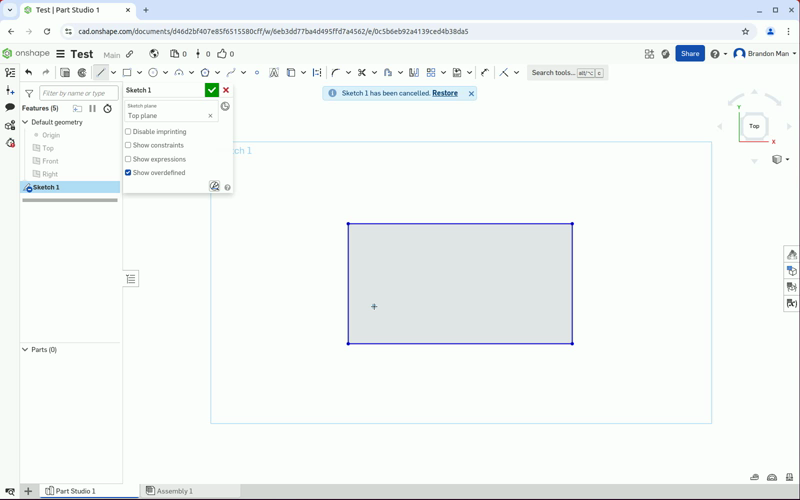
mouse_move(404, 306)
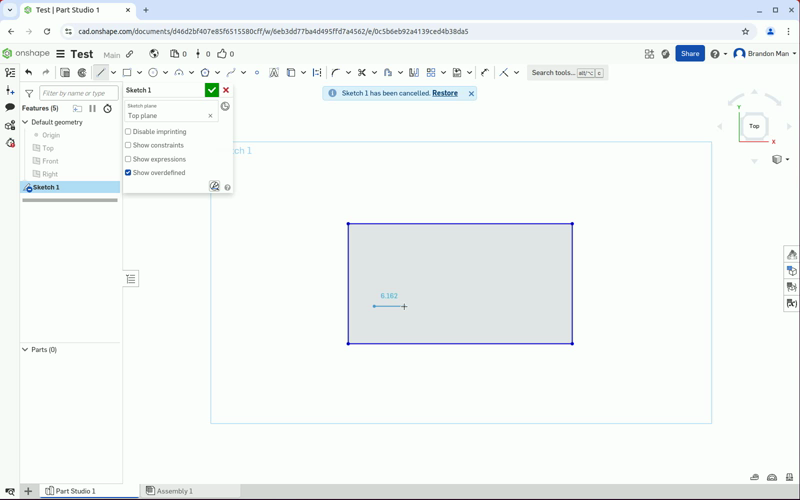
mouse_move(388, 306)
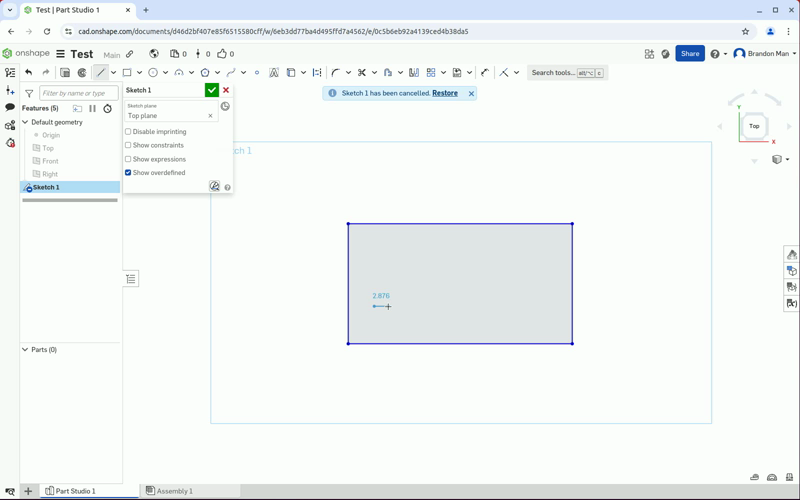
click(388, 306)
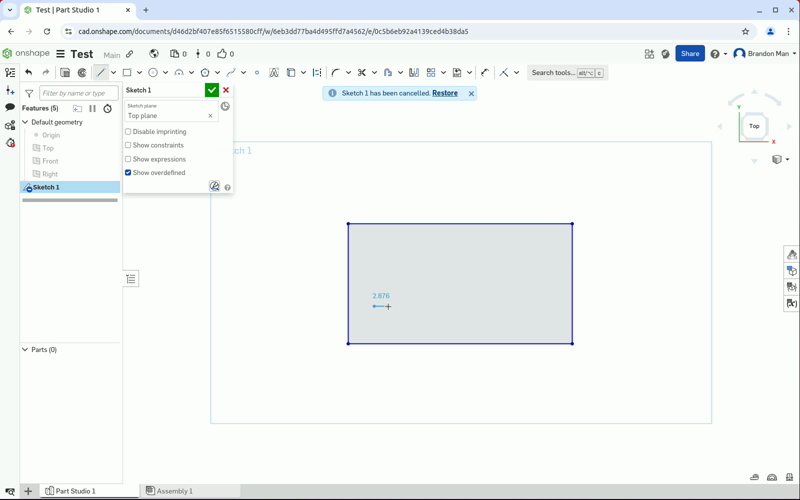
key_up(shift)
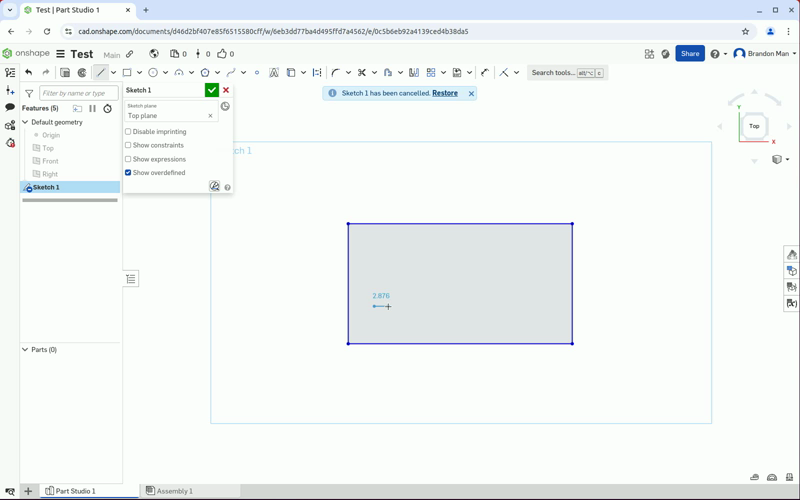
key_down(shift)
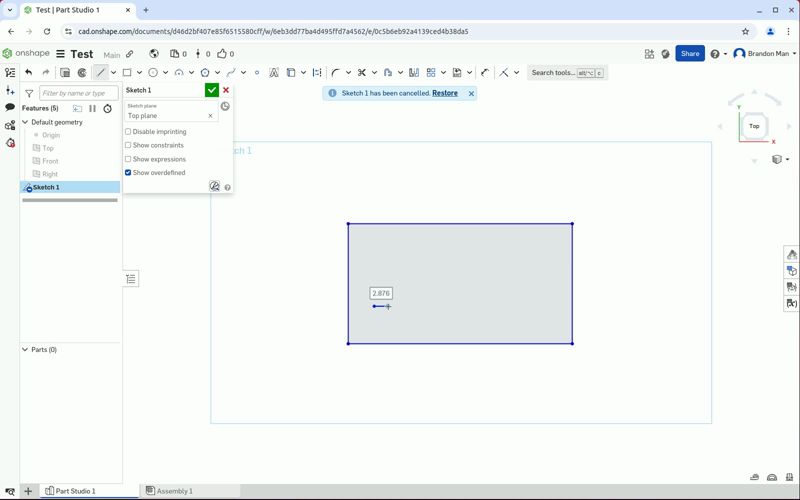
mouse_move(418, 306)
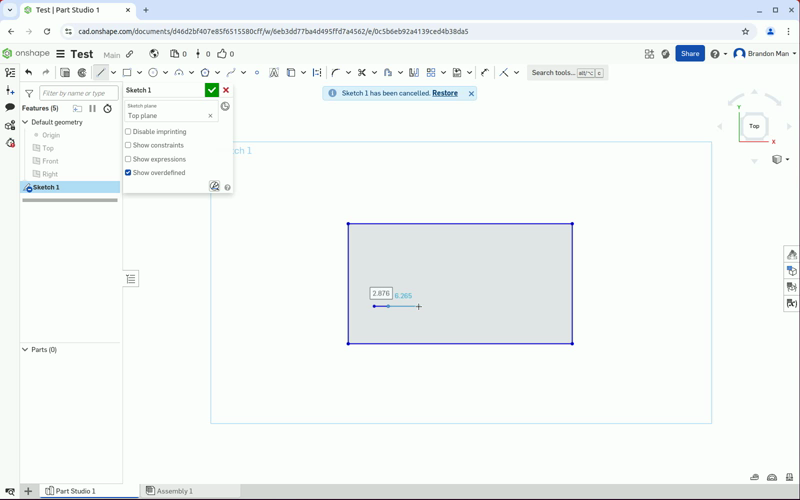
mouse_move(388, 318)
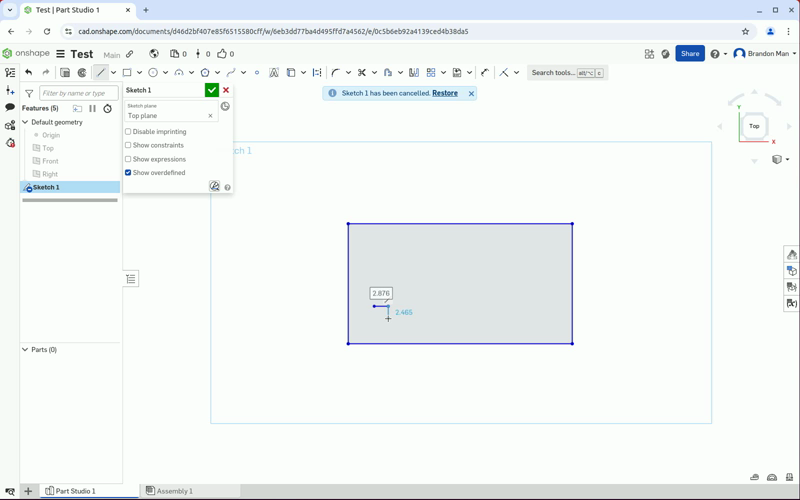
click(388, 318)
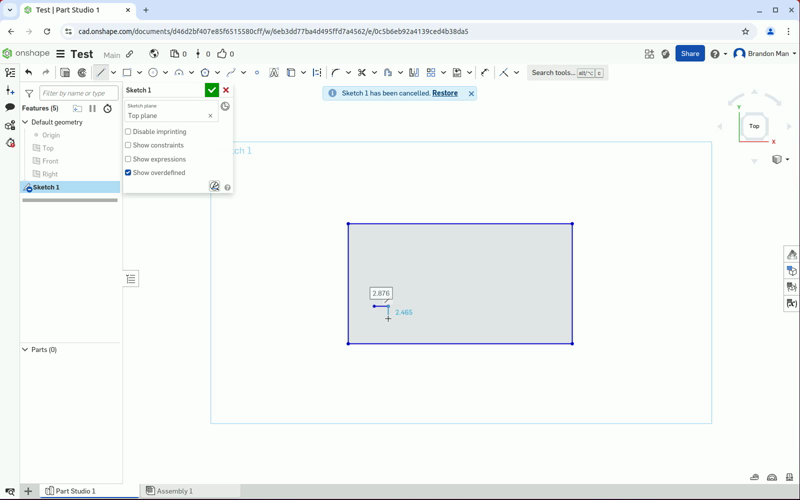
key_up(shift)
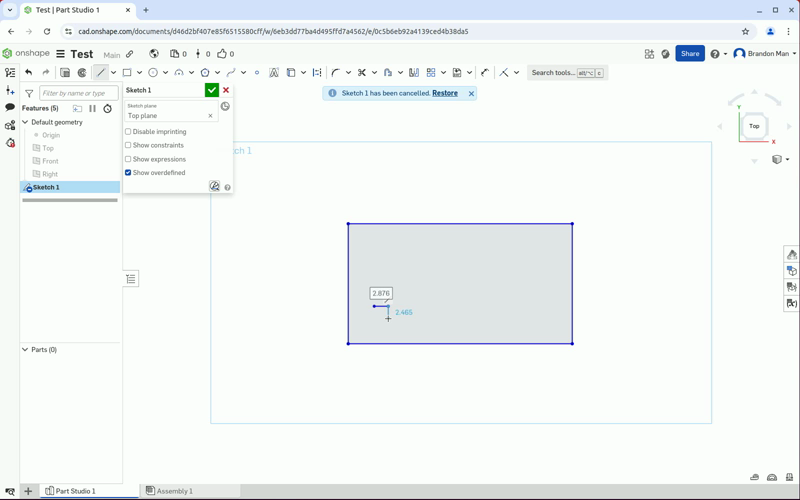
key_down(shift)
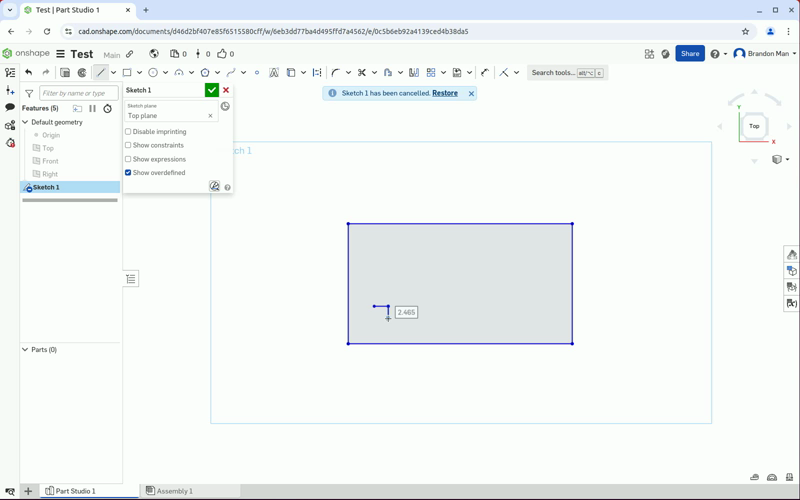
mouse_move(418, 318)
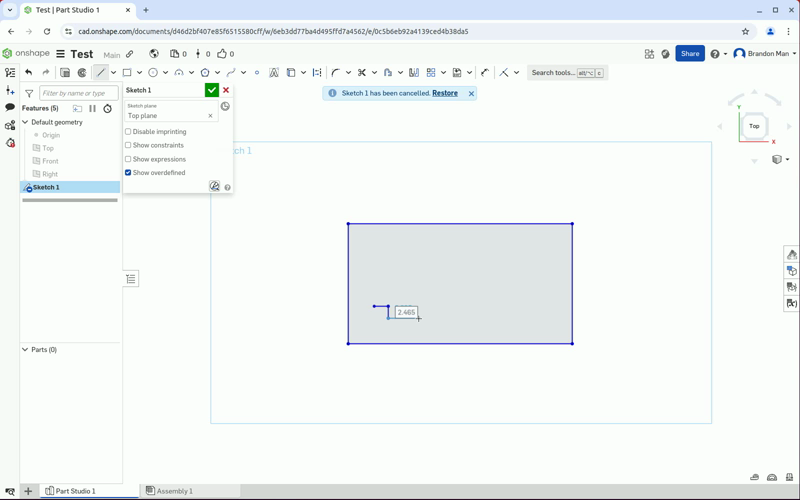
mouse_move(407, 318)
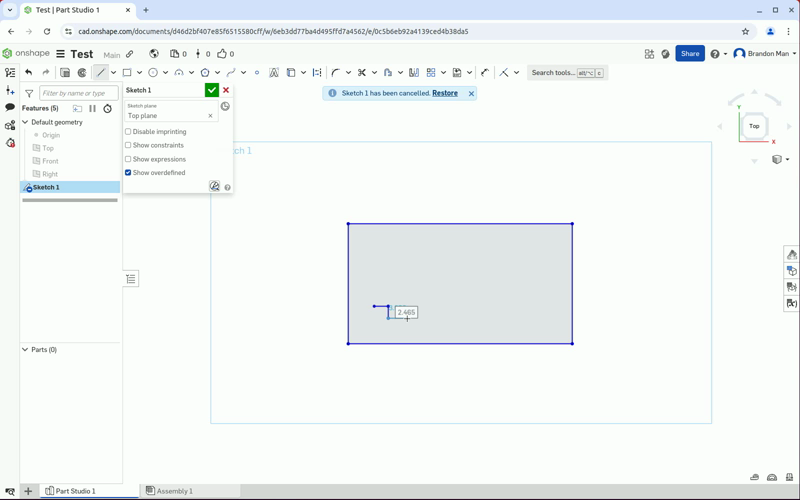
click(407, 318)
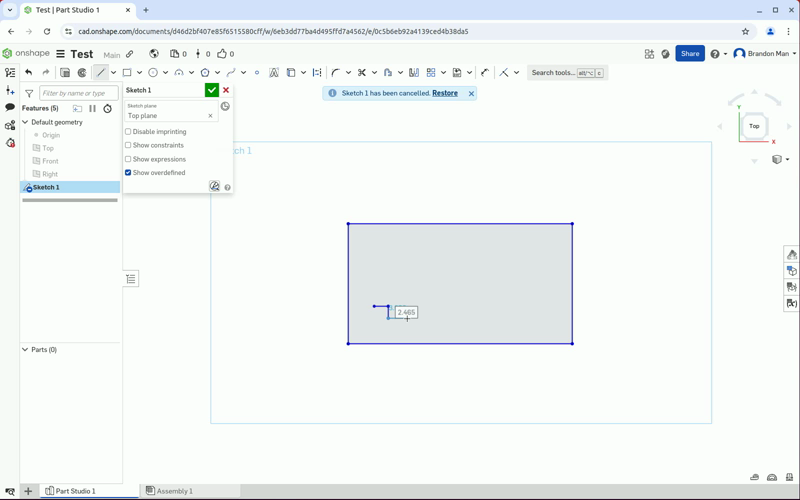
key_up(shift)
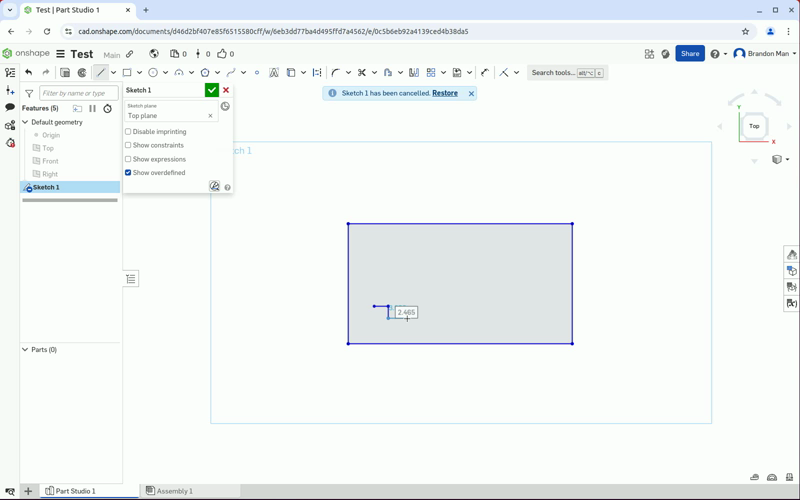
key_down(shift)
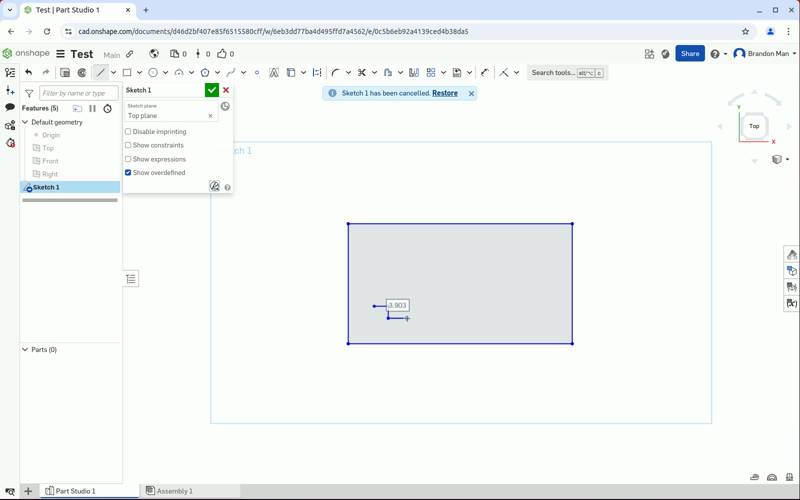
mouse_move(437, 318)
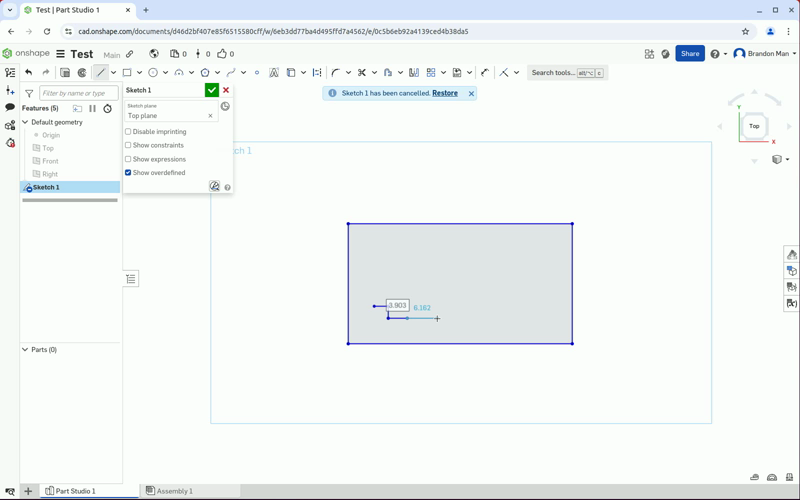
mouse_move(407, 306)
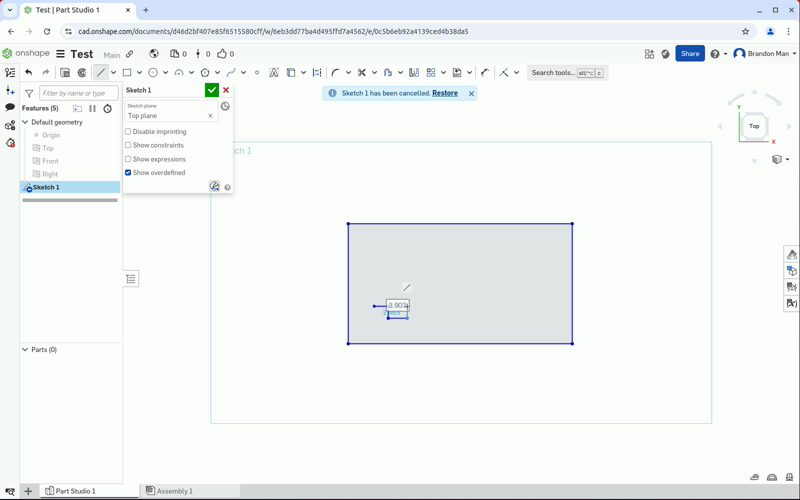
click(407, 306)
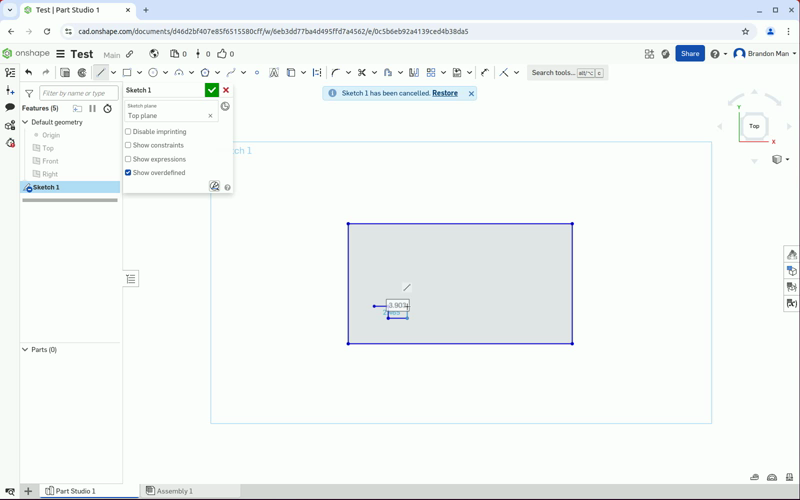
key_up(shift)
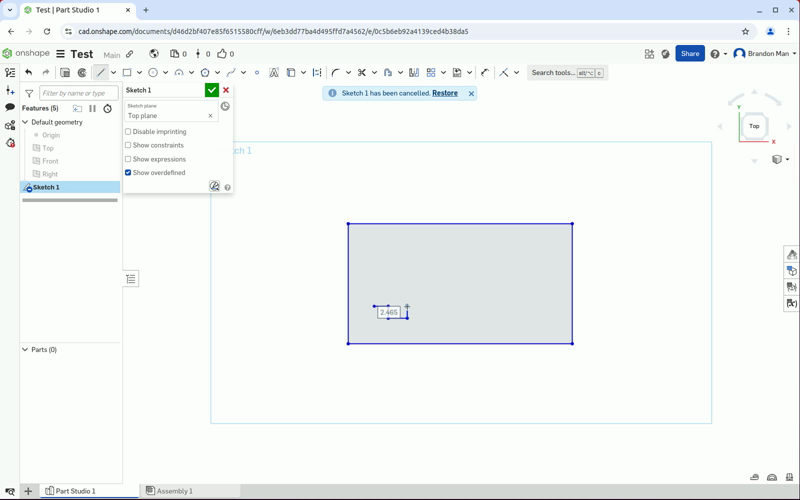
key_down(shift)
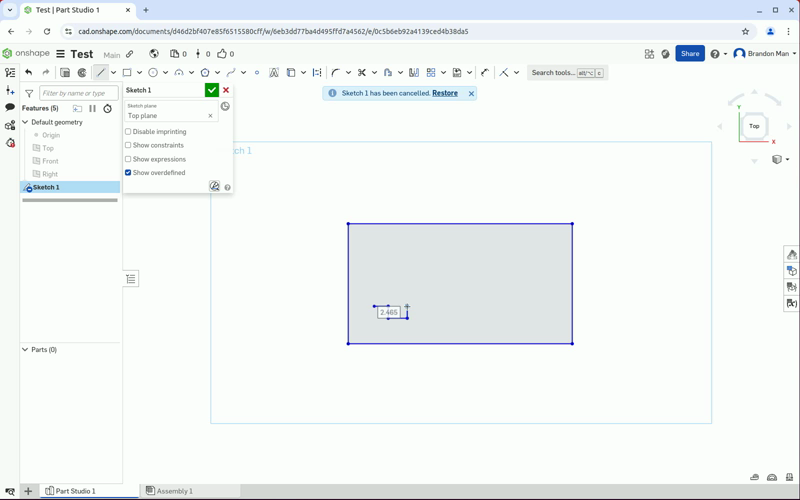
mouse_move(513, 306)
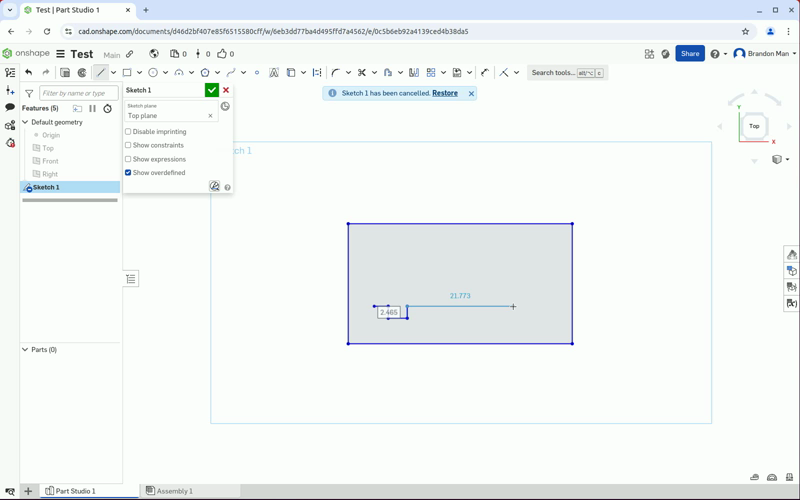
click(513, 306)
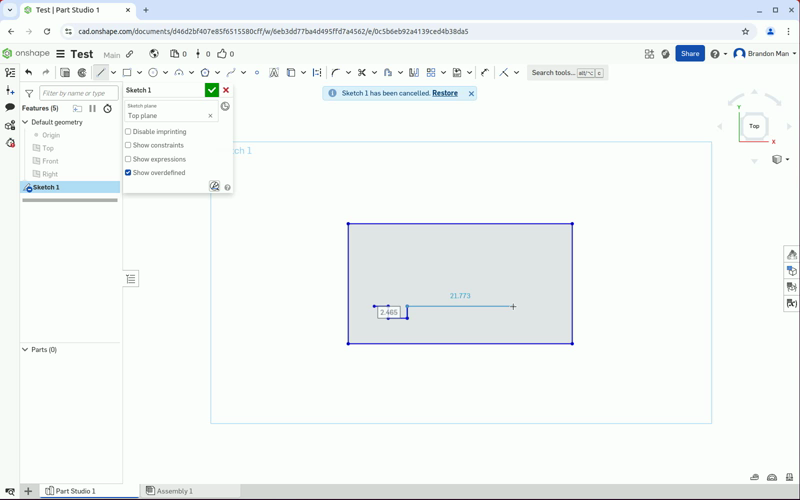
key_up(shift)
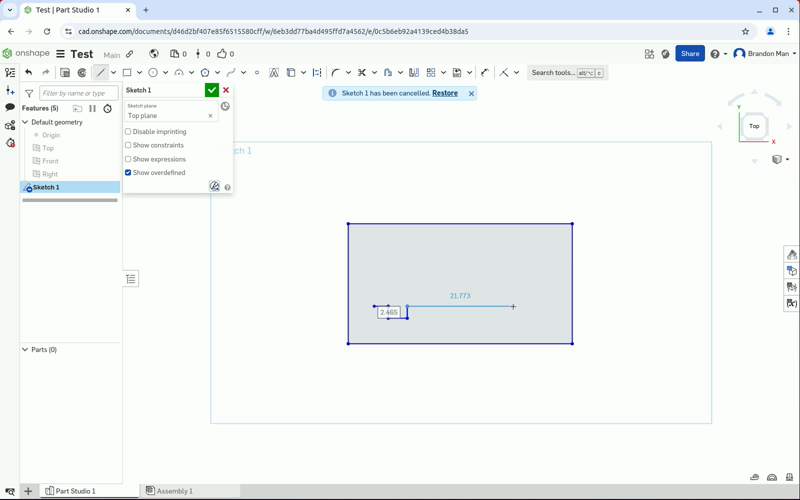
key_down(shift)
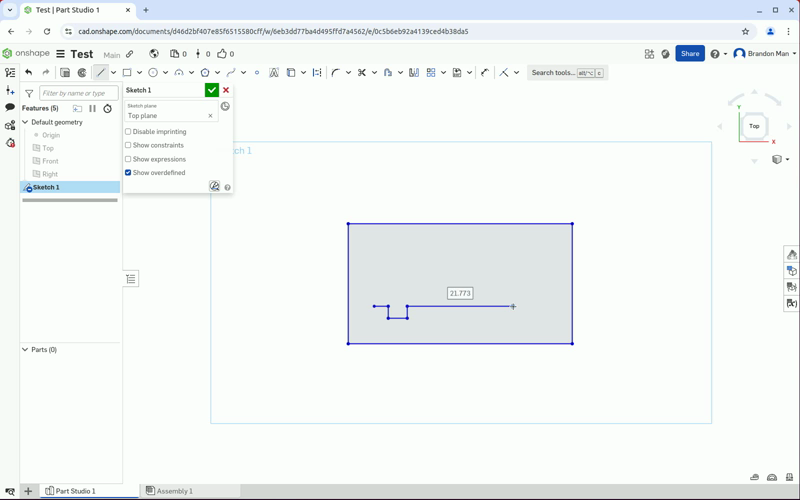
mouse_move(543, 306)
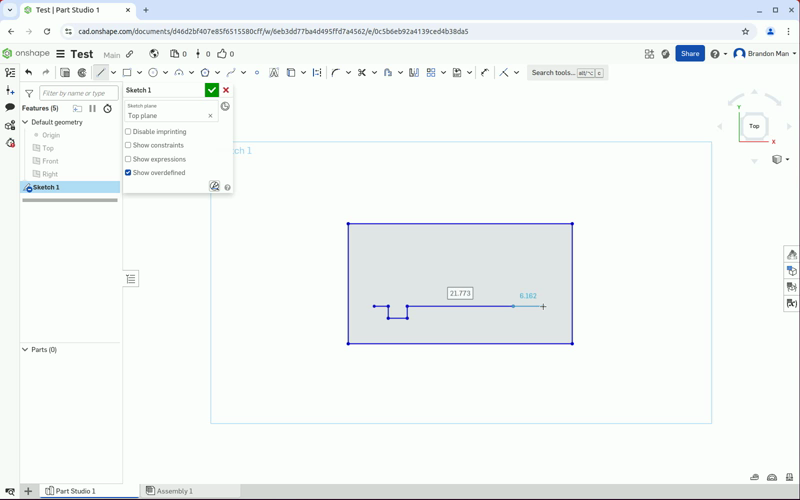
mouse_move(513, 318)
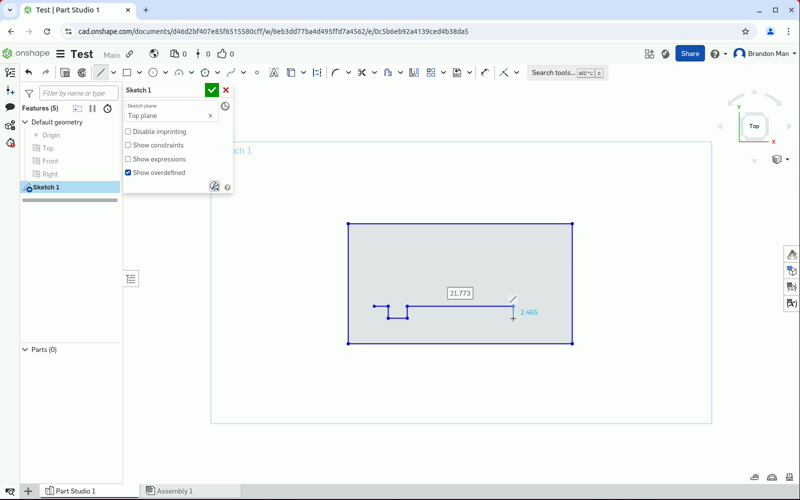
click(513, 318)
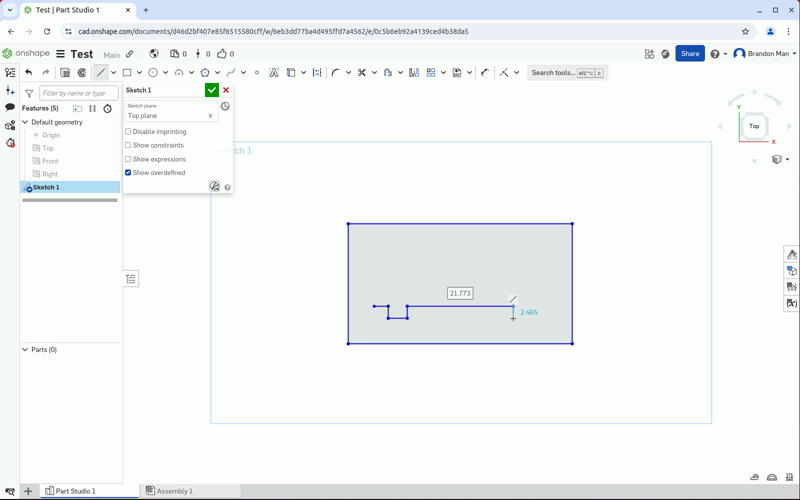
key_up(shift)
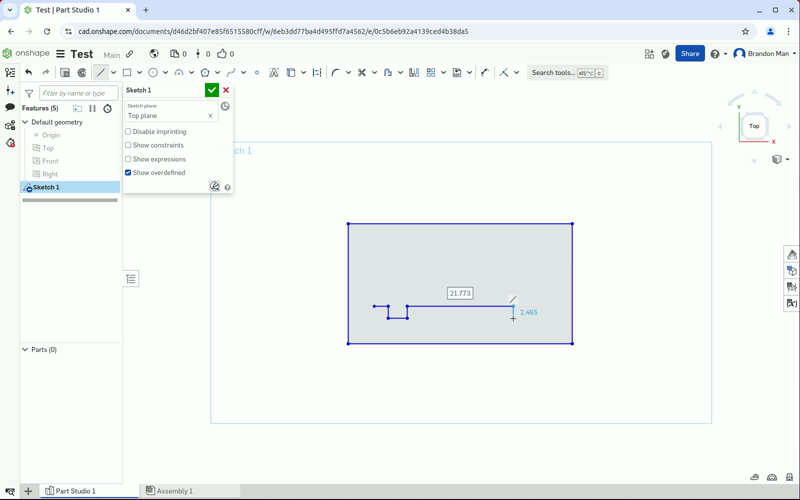
key_down(shift)
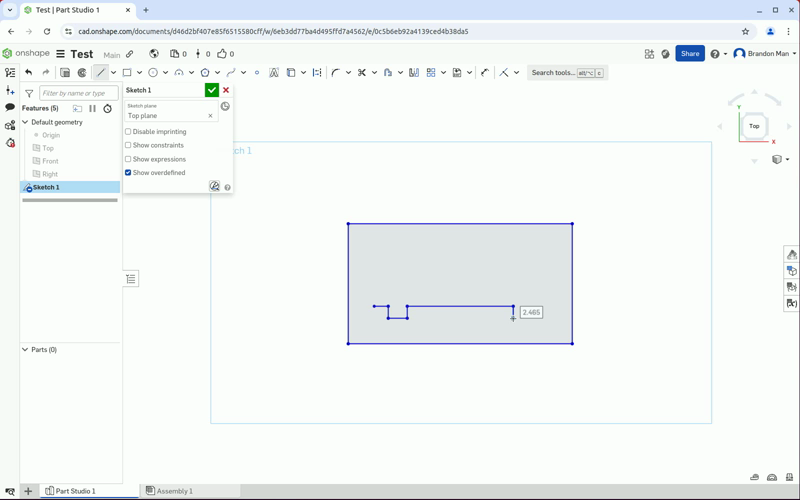
mouse_move(543, 318)
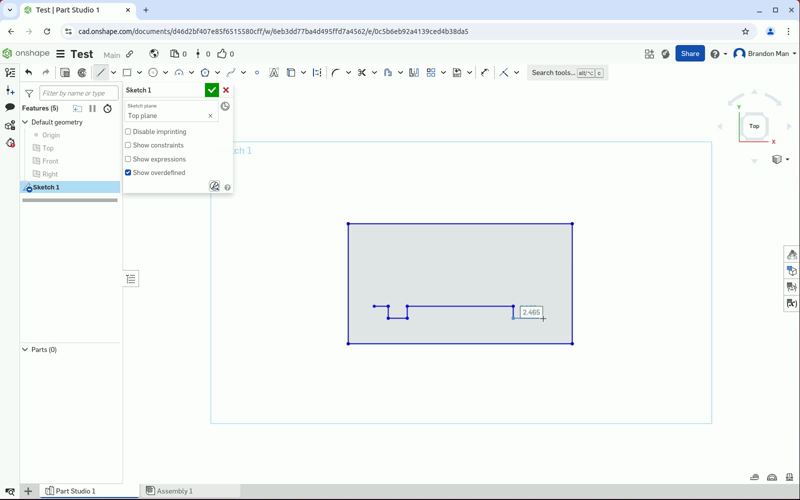
mouse_move(532, 318)
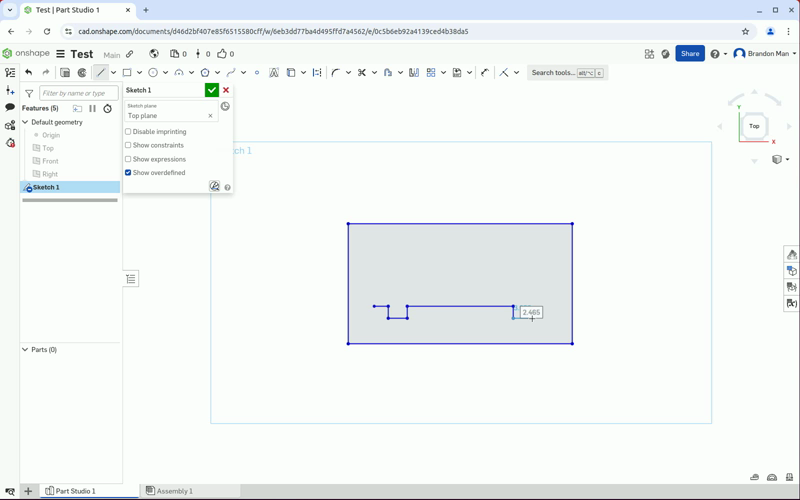
click(532, 318)
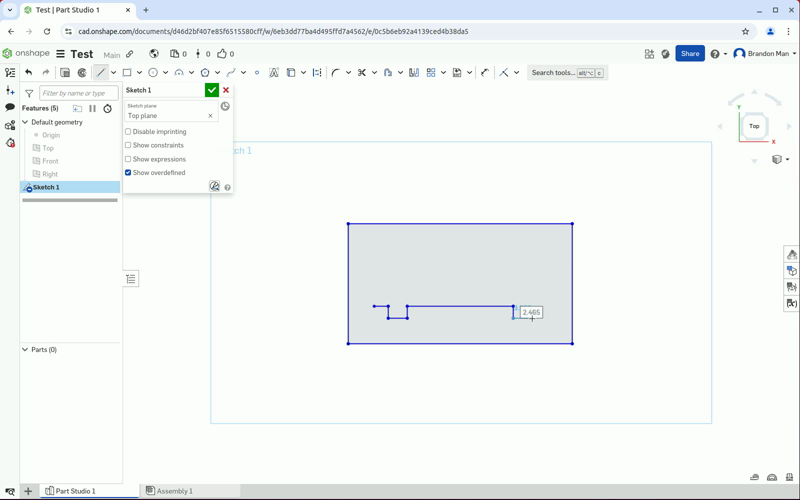
key_up(shift)
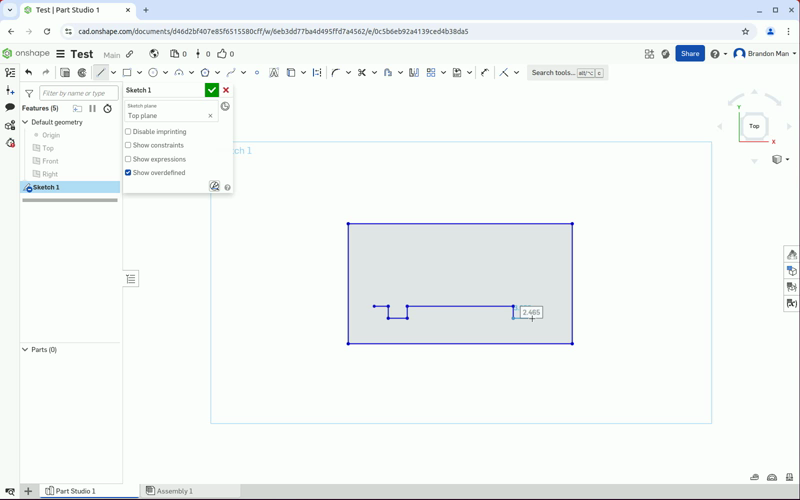
key_down(shift)
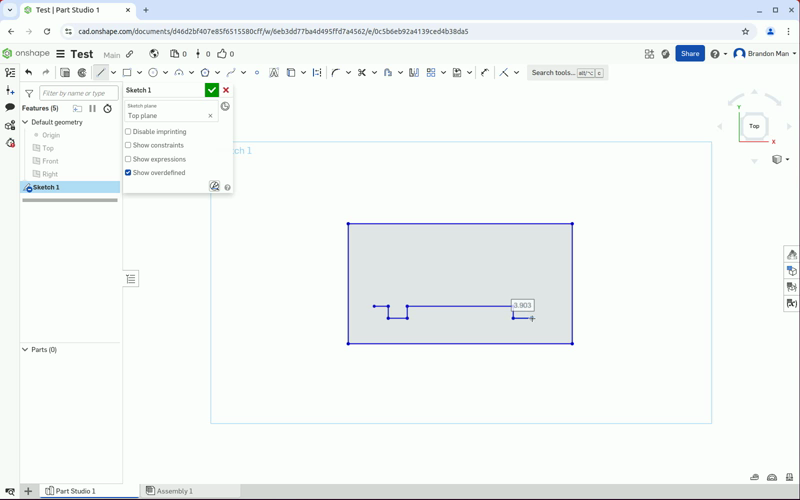
mouse_move(562, 318)
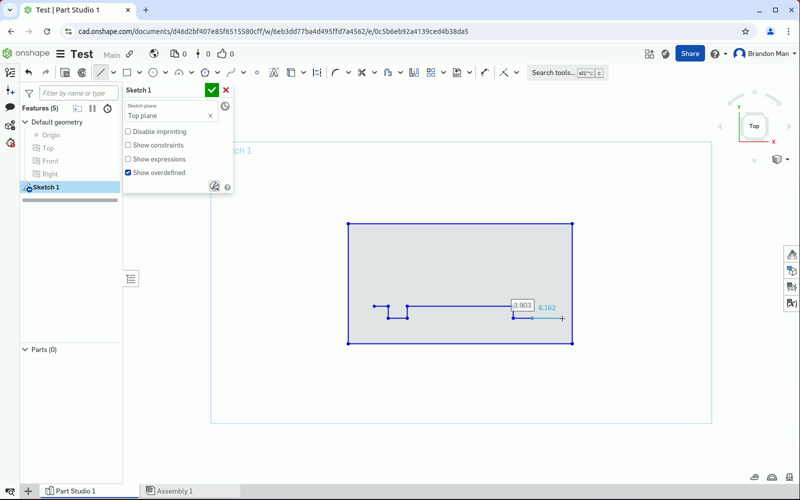
mouse_move(532, 306)
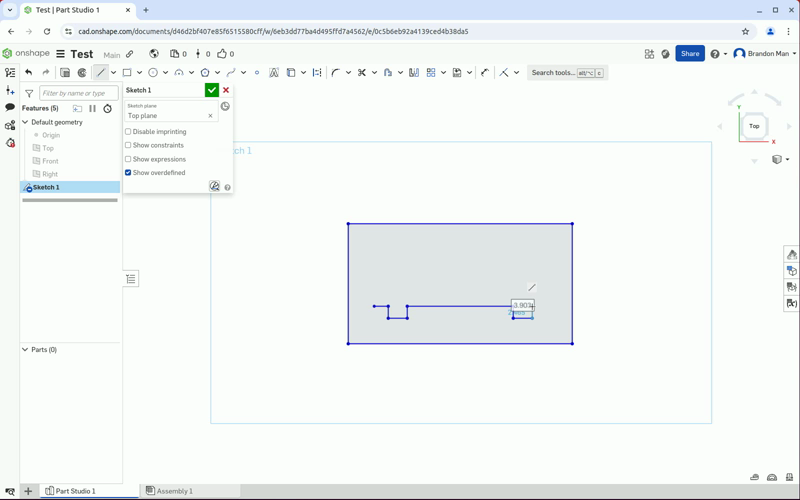
click(532, 306)
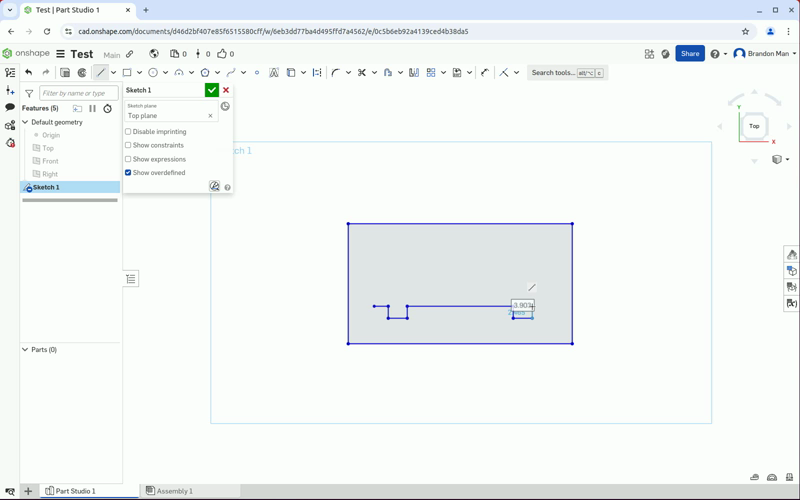
key_up(shift)
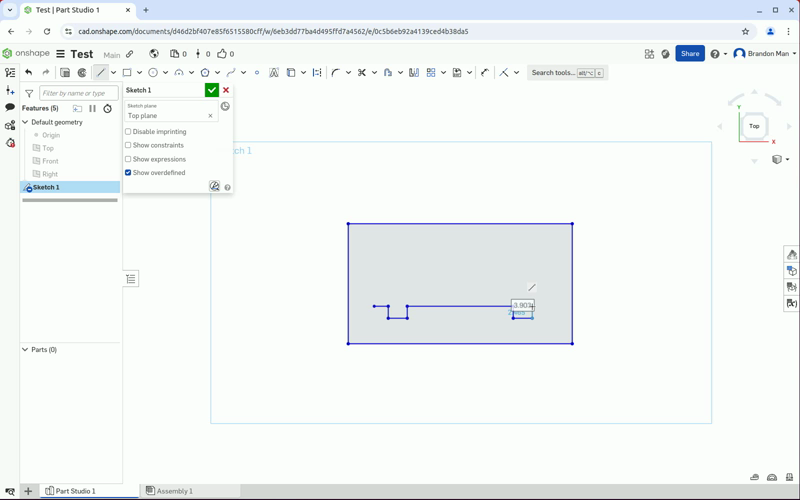
key_down(shift)
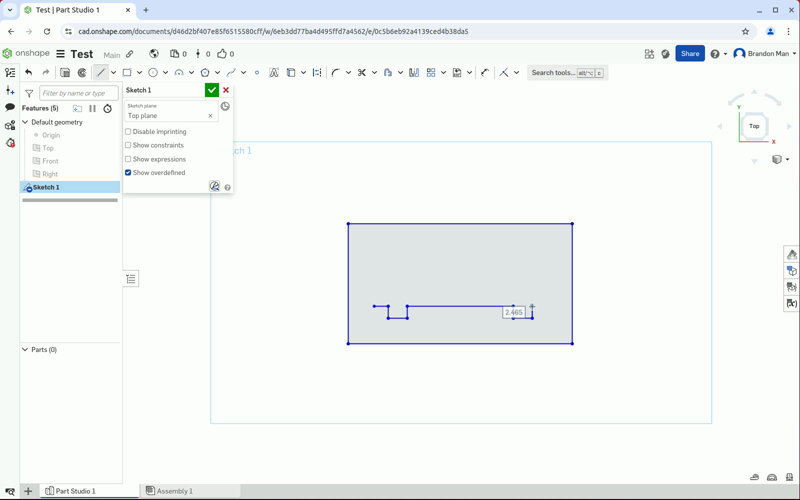
mouse_move(562, 306)
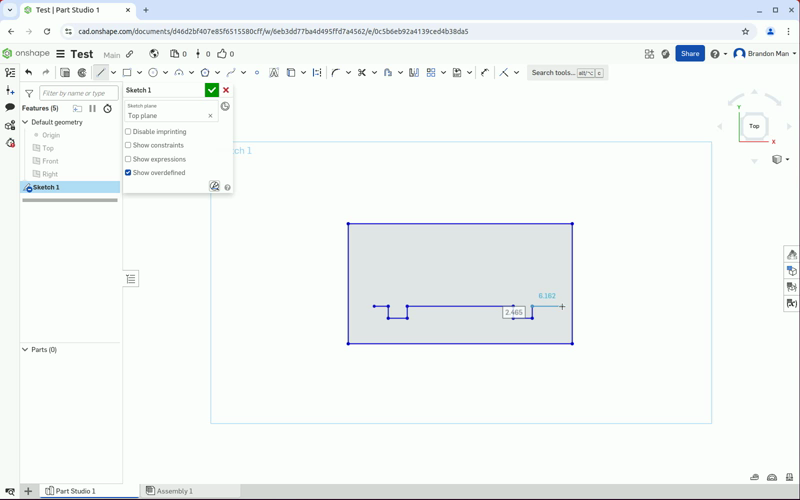
mouse_move(546, 306)
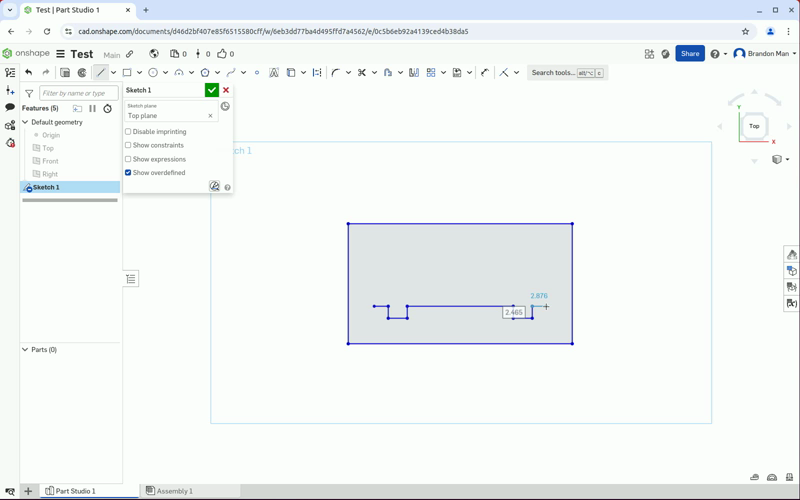
click(546, 306)
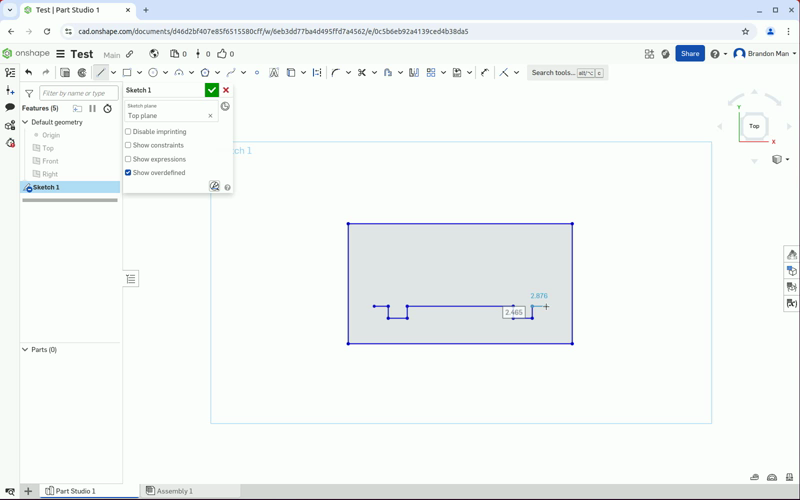
key_up(shift)
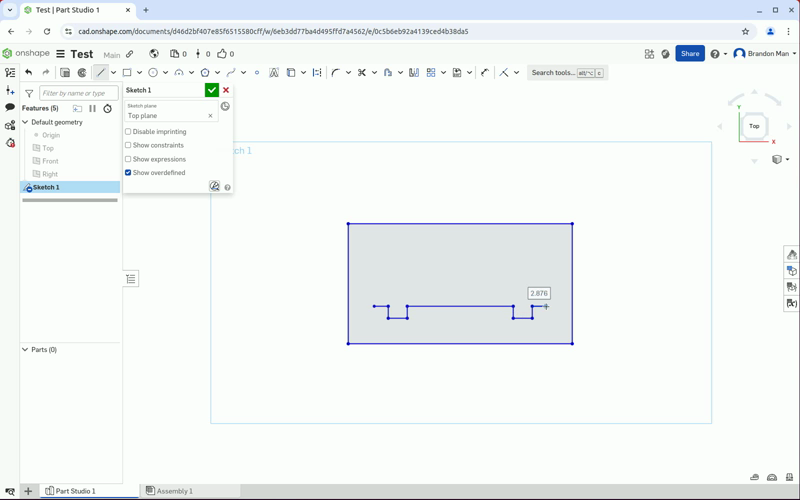
key_down(shift)
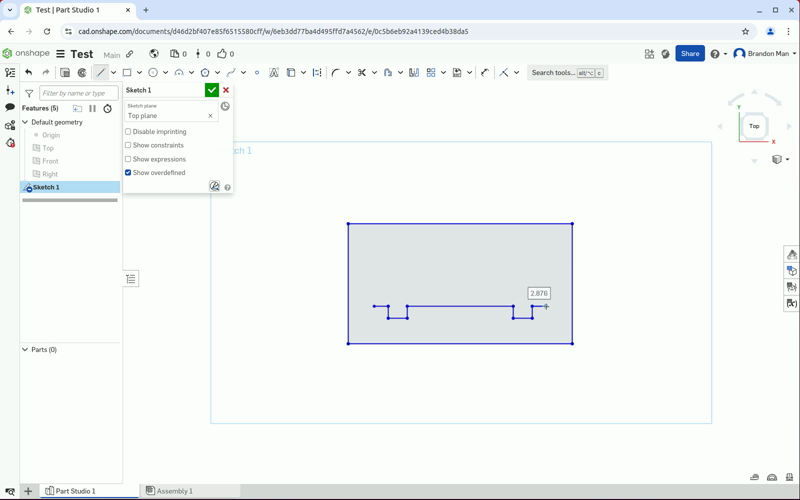
mouse_move(576, 306)
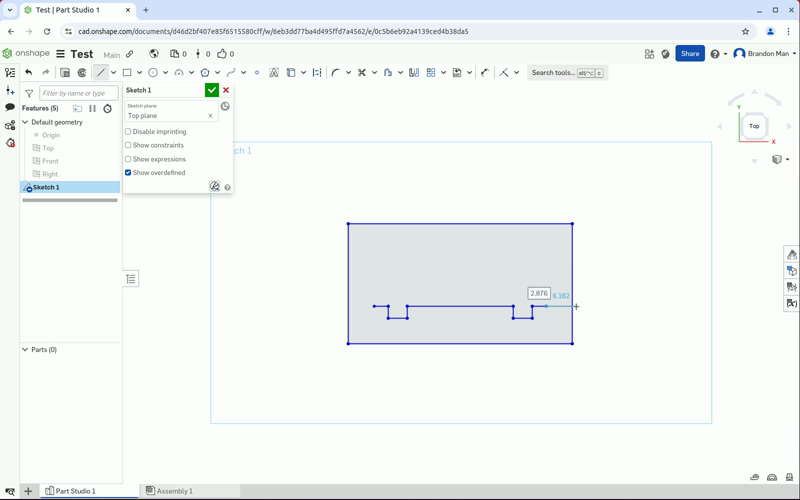
mouse_move(546, 247)
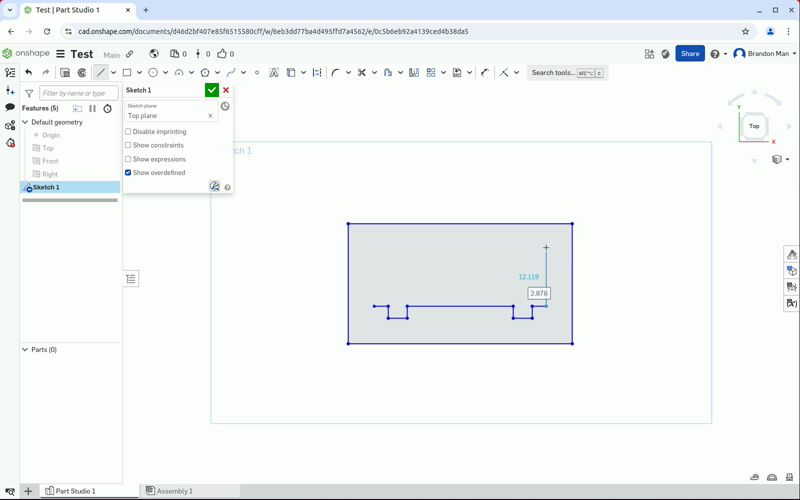
click(546, 247)
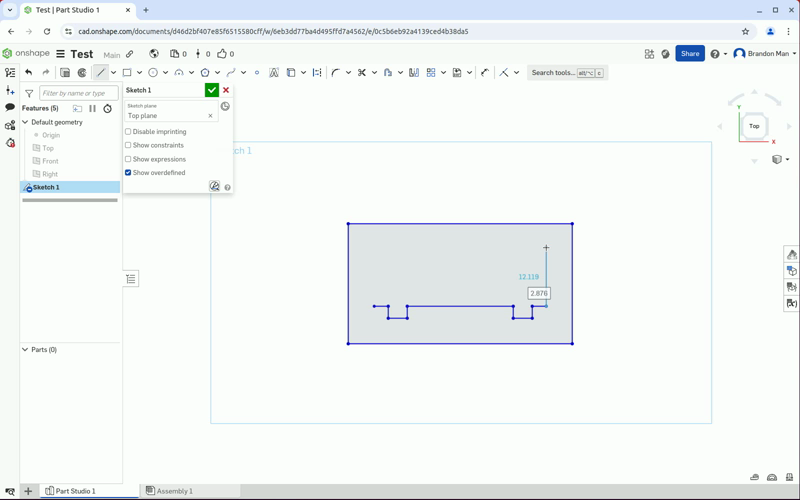
key_up(shift)
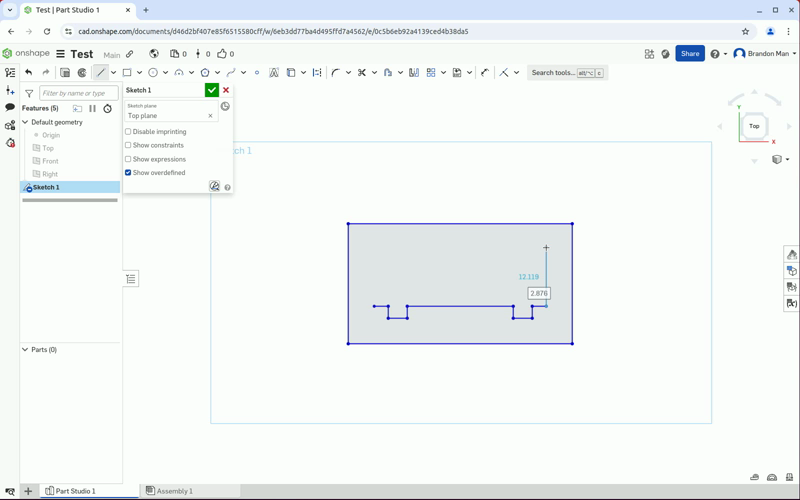
key_down(shift)
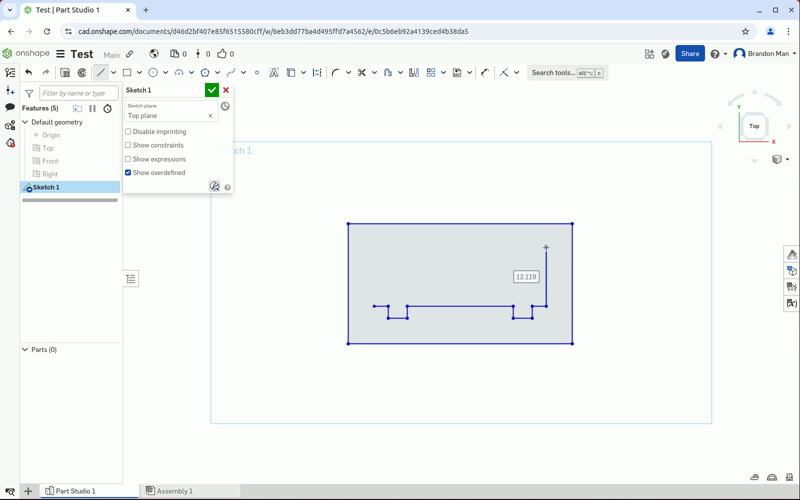
mouse_move(374, 247)
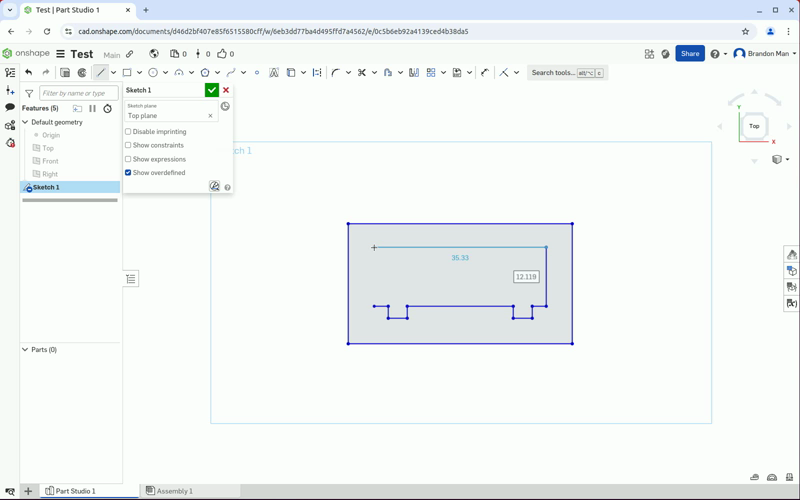
click(374, 247)
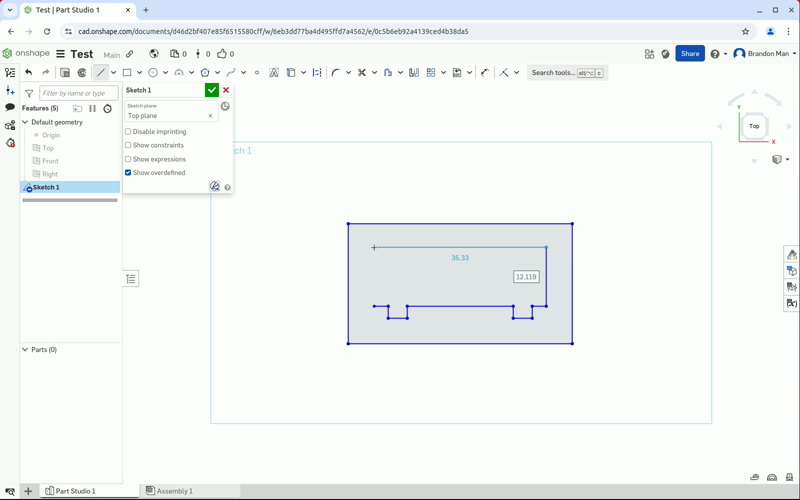
key_up(shift)
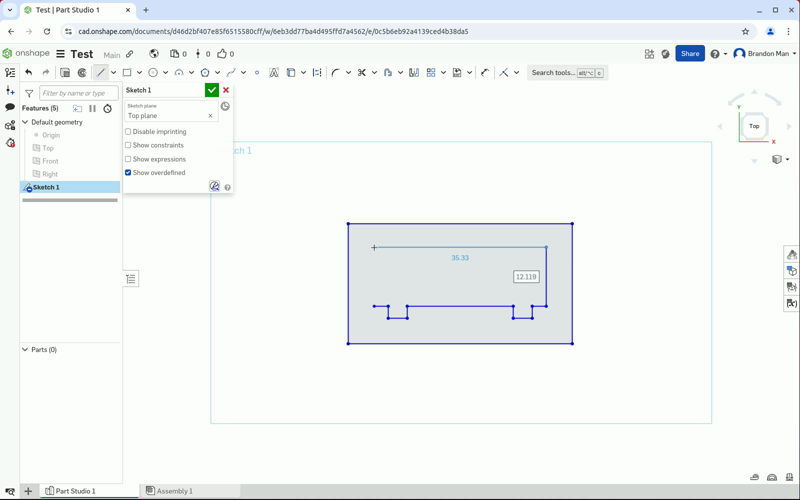
mouse_move(404, 247)
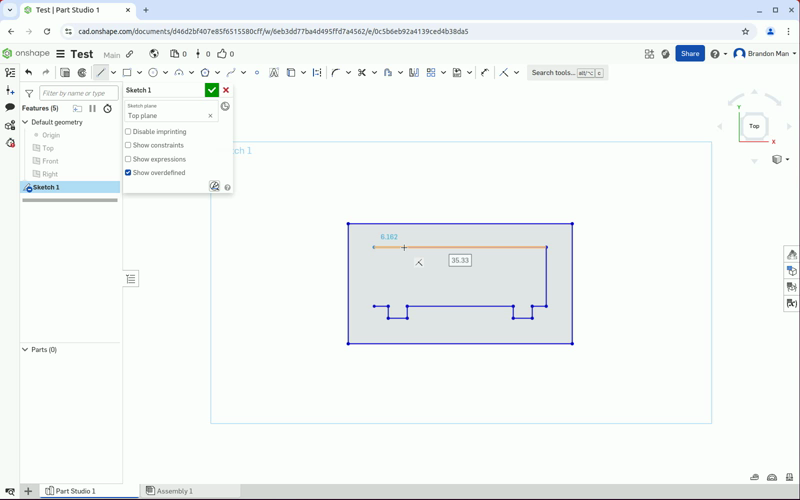
key_down(shift)
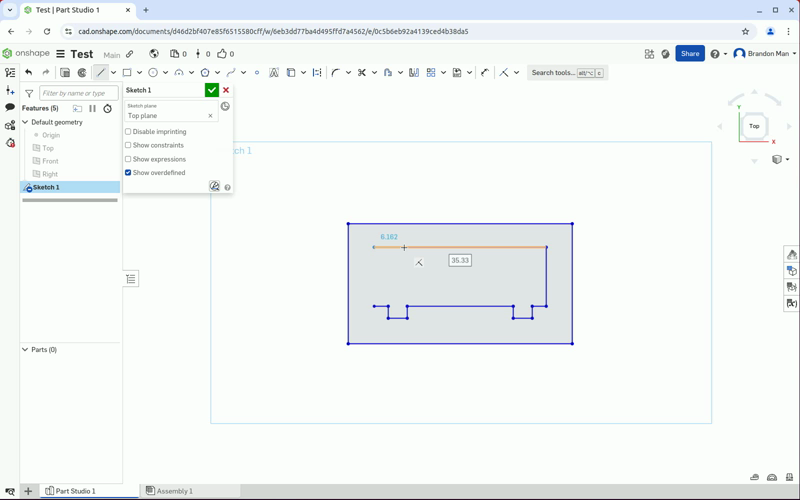
mouse_move(374, 306)
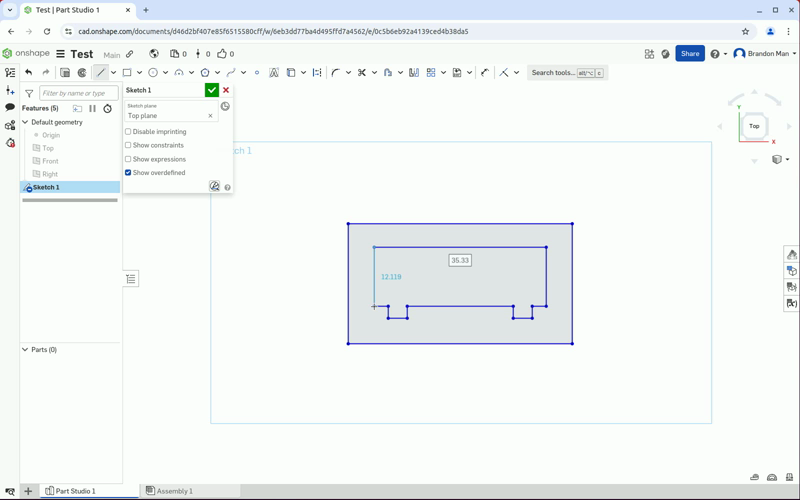
key_up(shift)
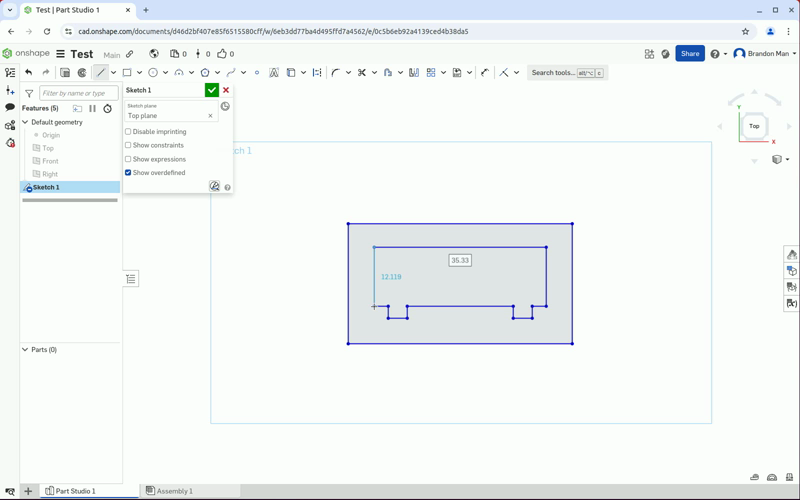
click(374, 306)
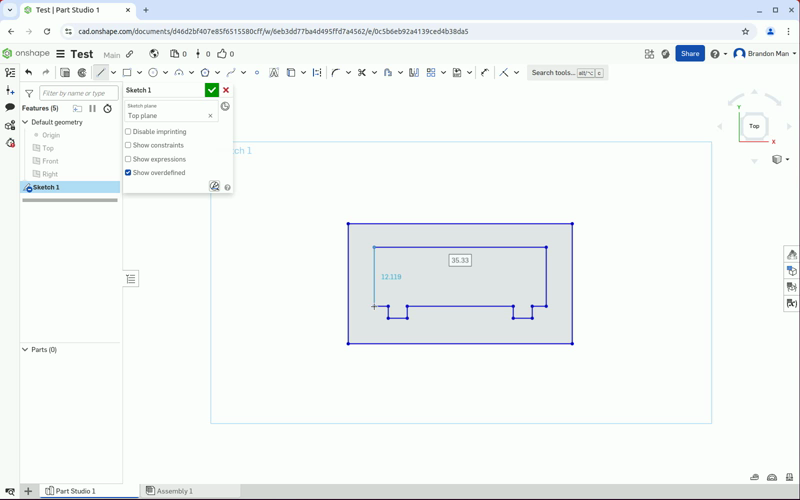
key(esc)
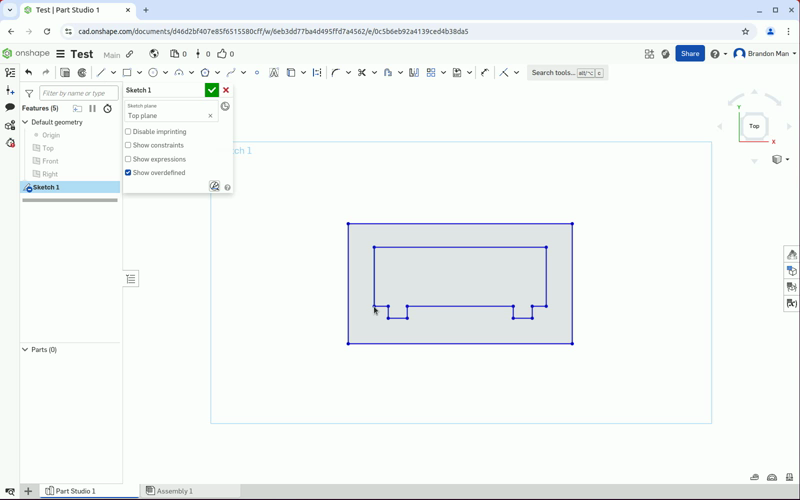
mouse_move(558, 287)
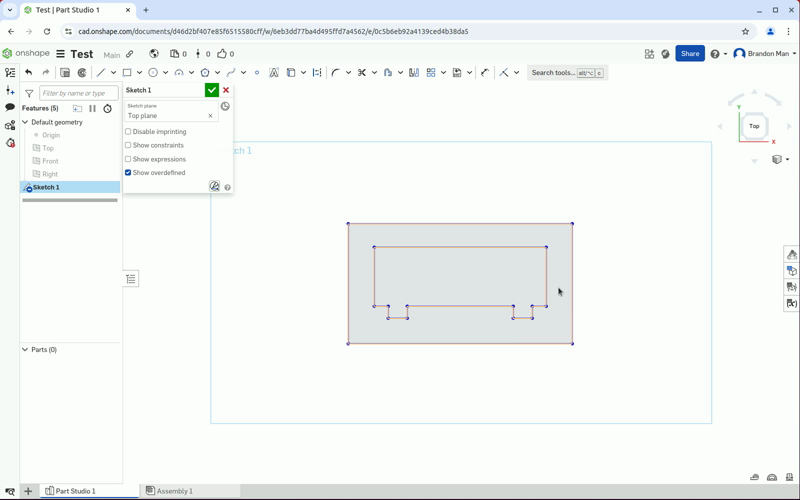
click(558, 287)
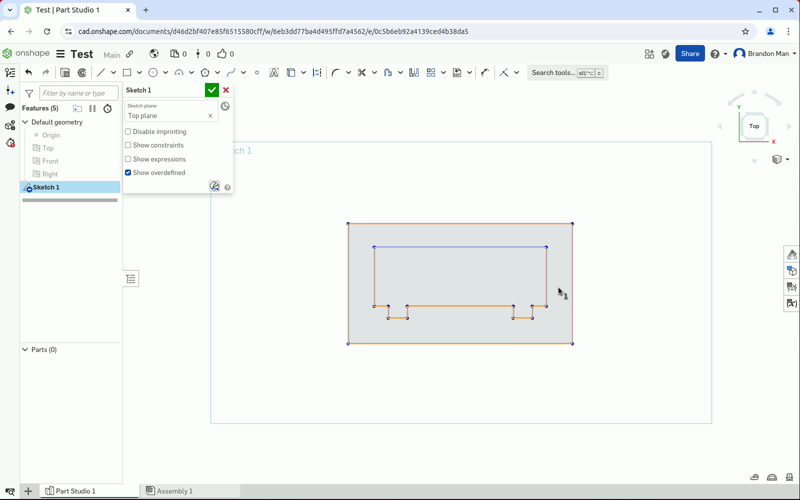
mouse_move(73, 352)
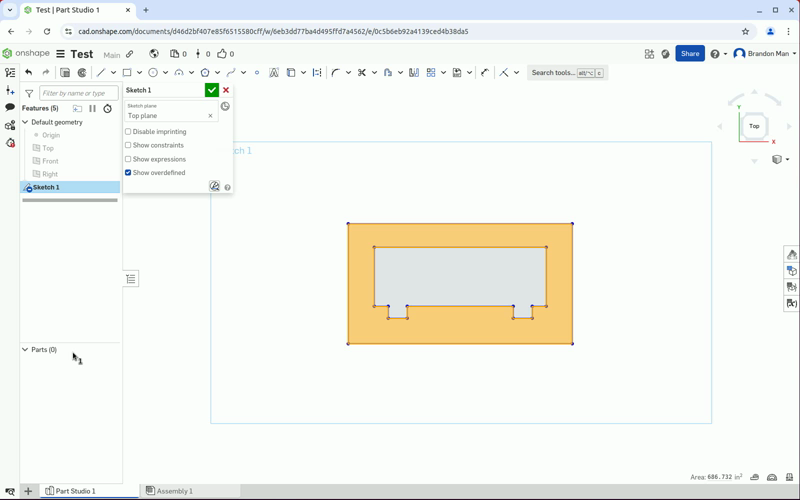
key(shift+y)
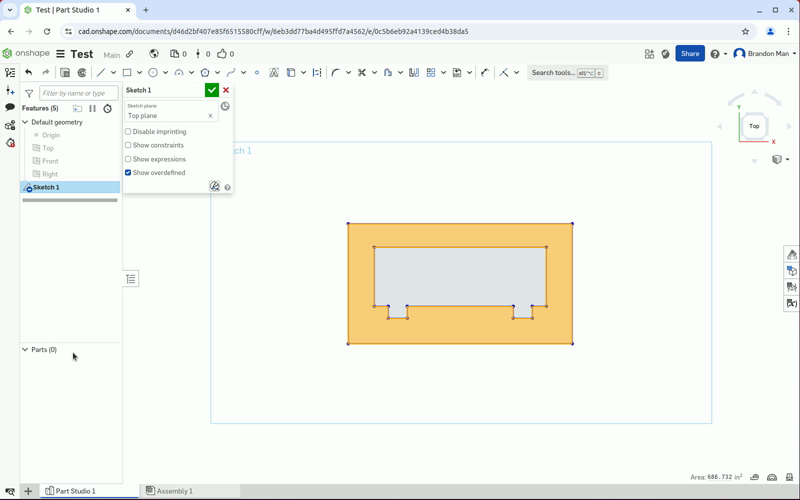
key(shift+e)
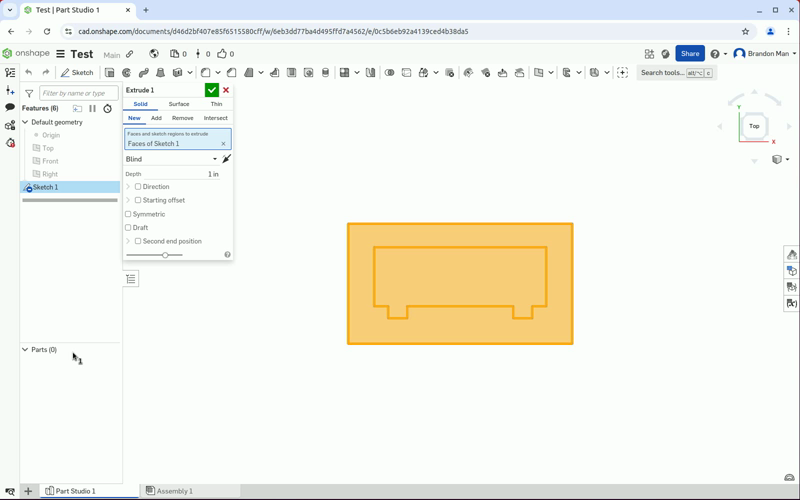
mouse_move(143, 106)
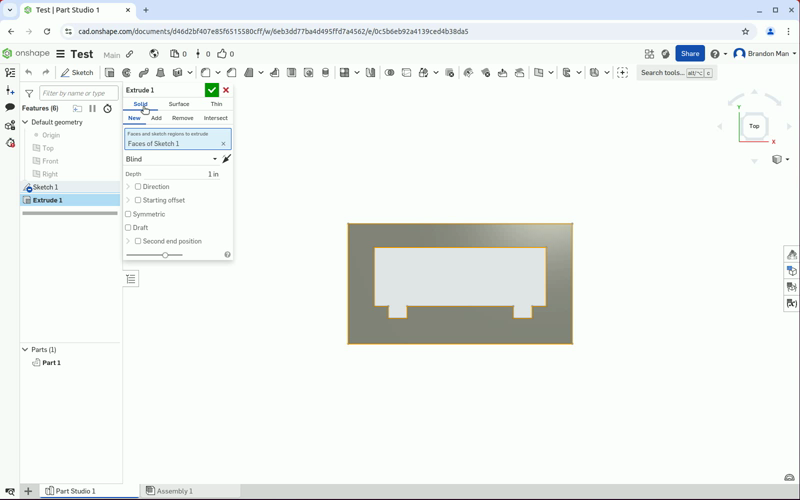
click(143, 106)
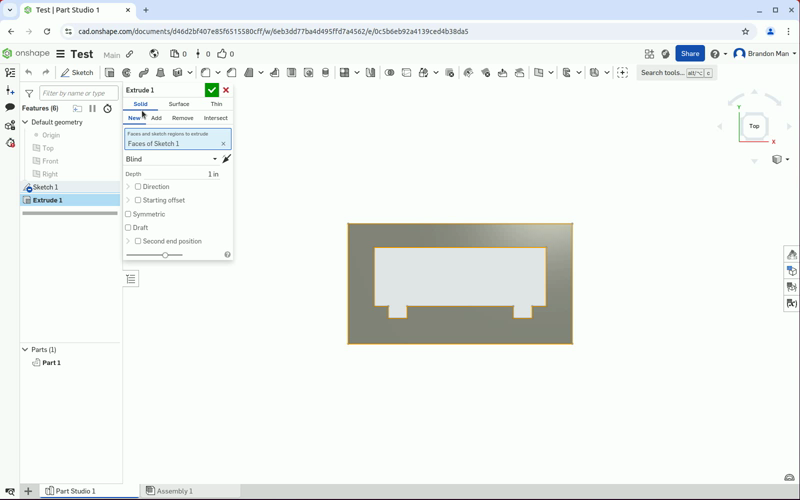
mouse_move(137, 120)
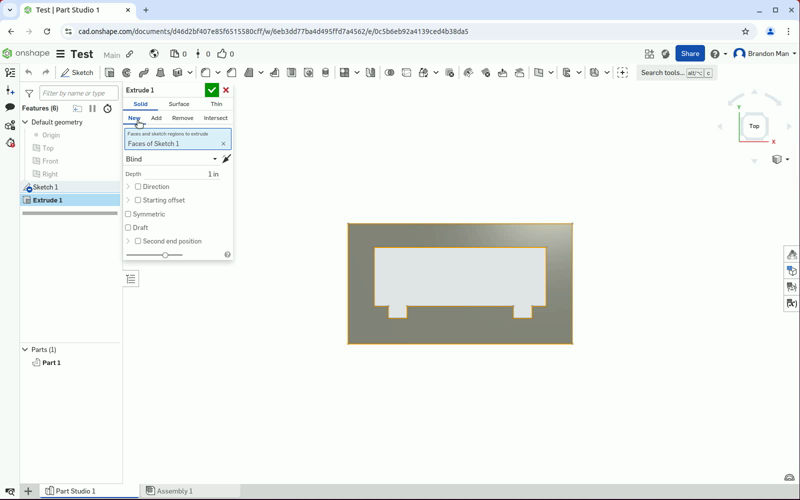
click(137, 120)
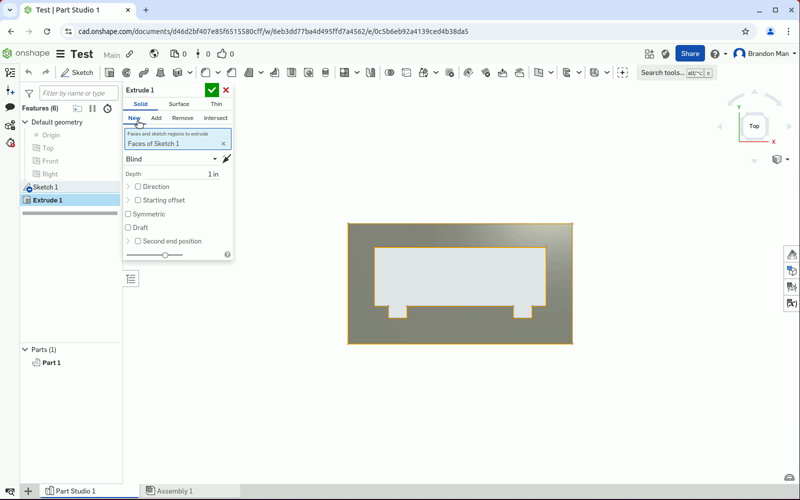
key(tab, 4)
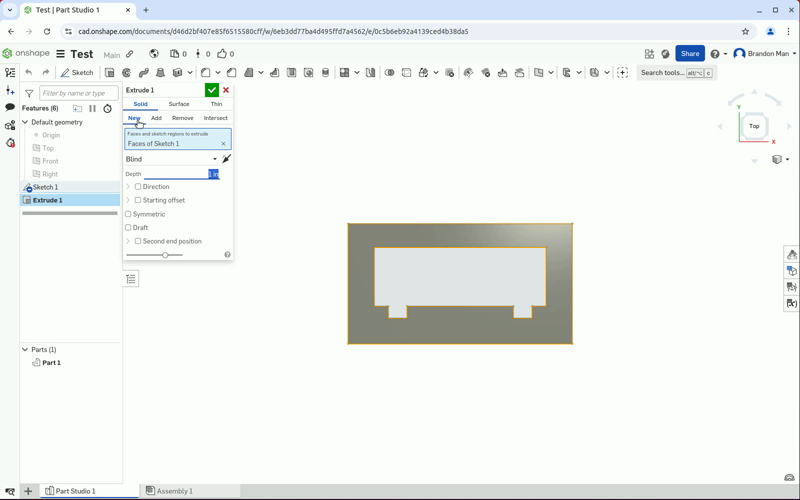
text(20.46)
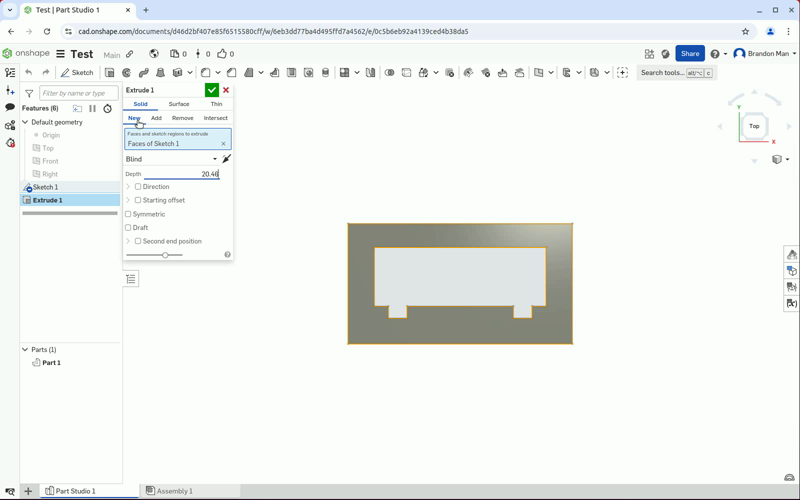
key(enter)
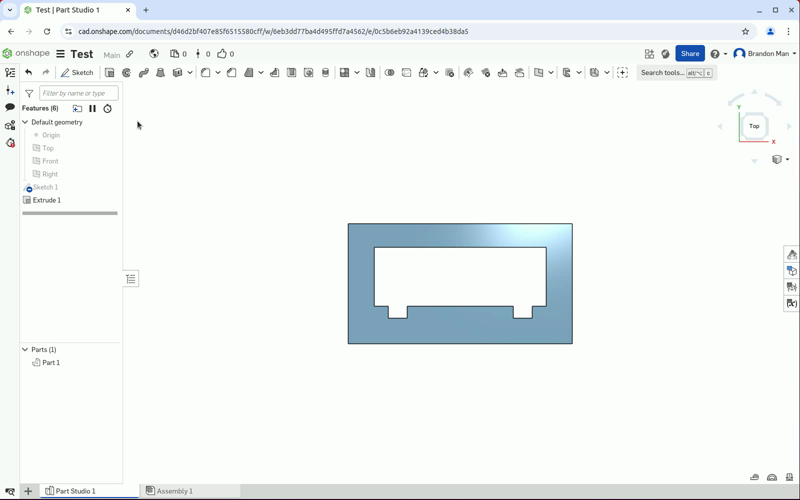
key(shift+h)
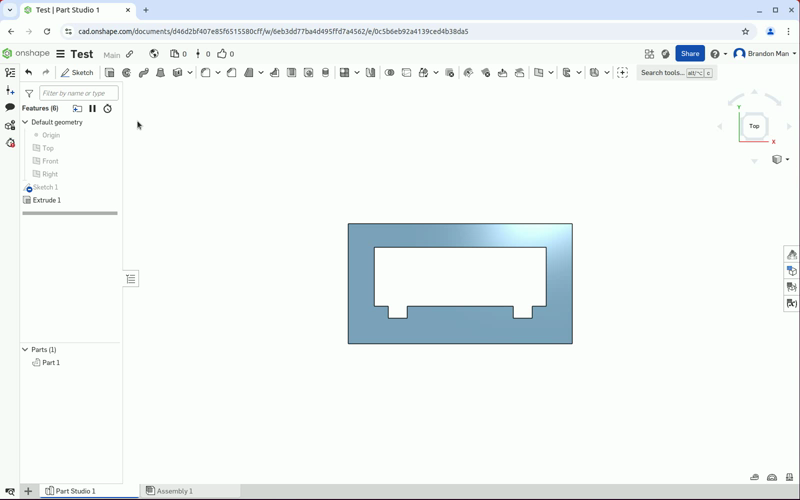
key(shift+h)
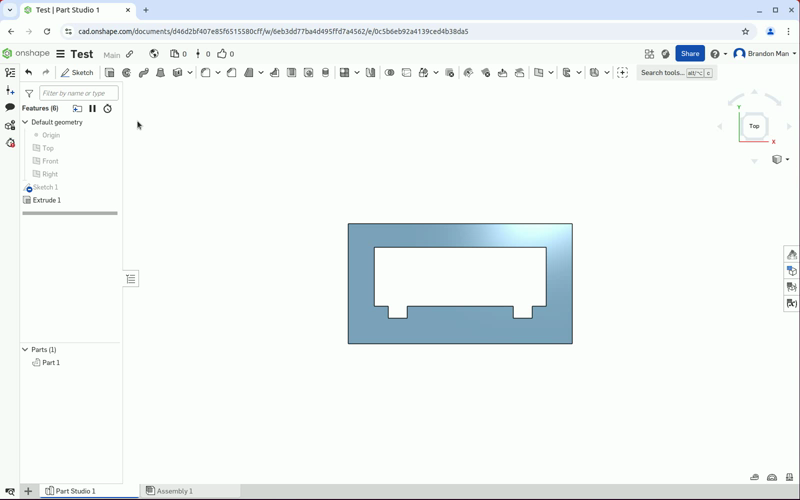
mouse_move(73, 189)
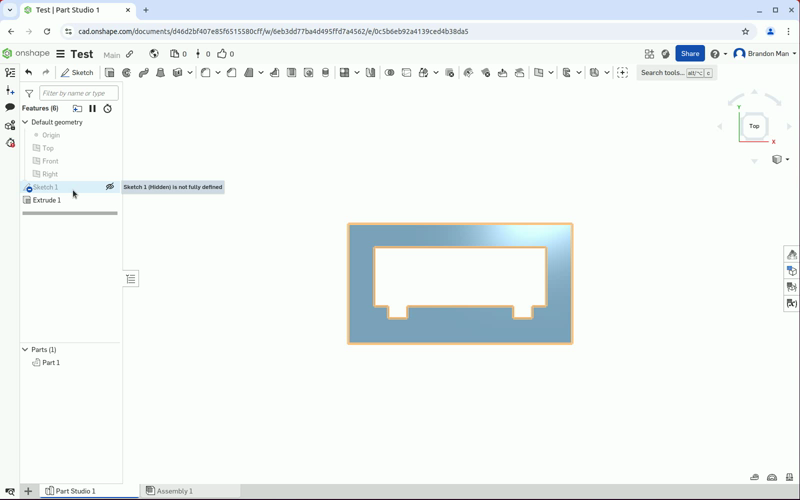
click(73, 189)
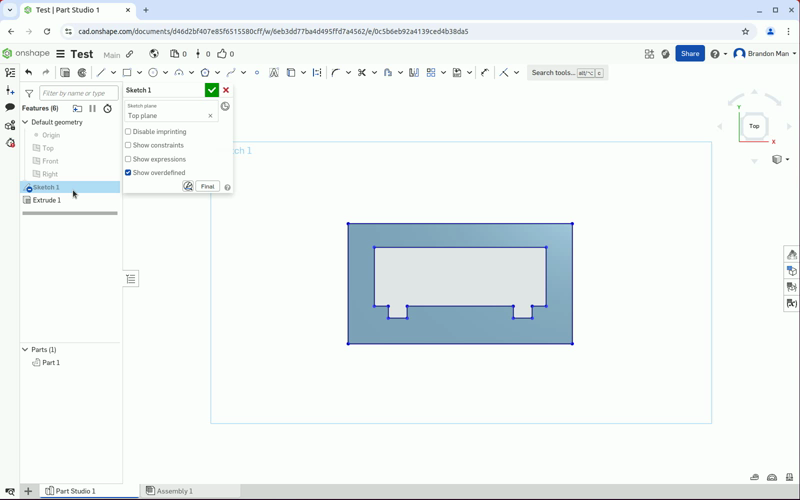
mouse_move(229, 92)
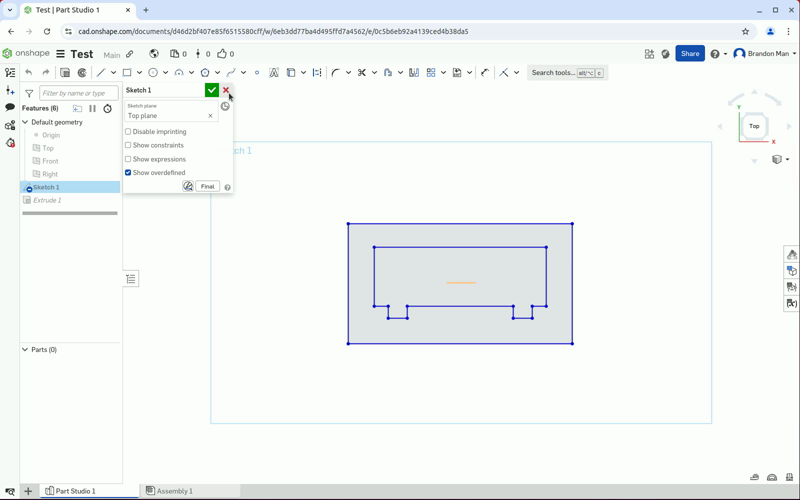
click(229, 92)
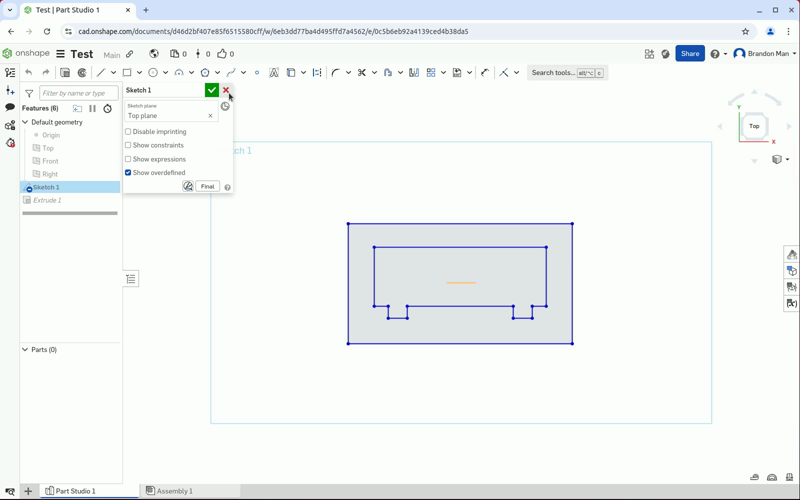
key(shift+s)
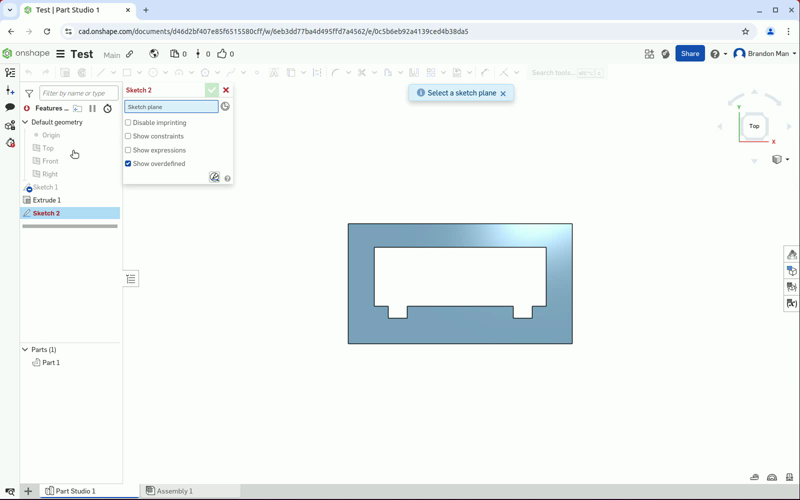
mouse_move(73, 150)
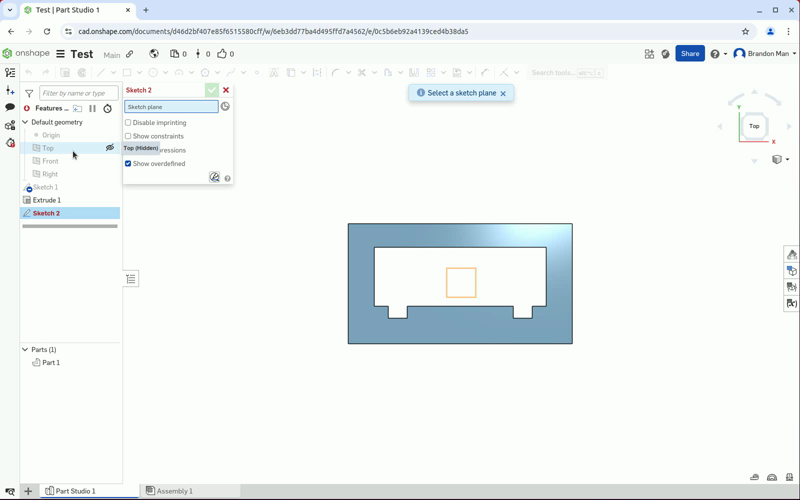
click(73, 150)
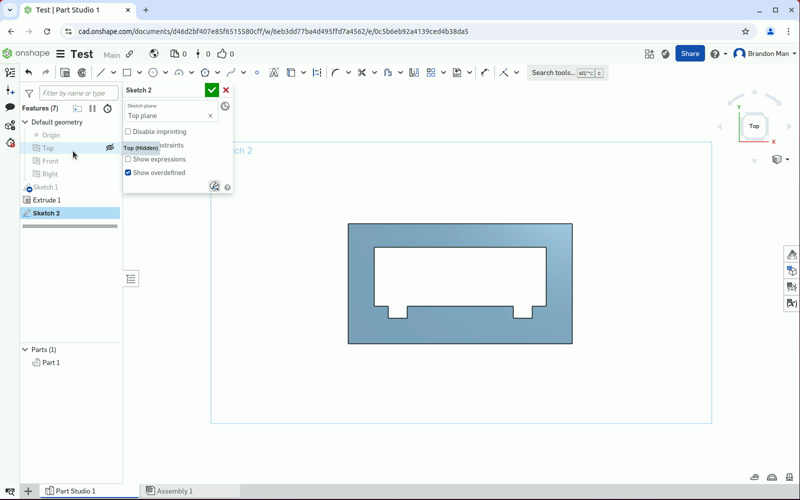
mouse_move(73, 352)
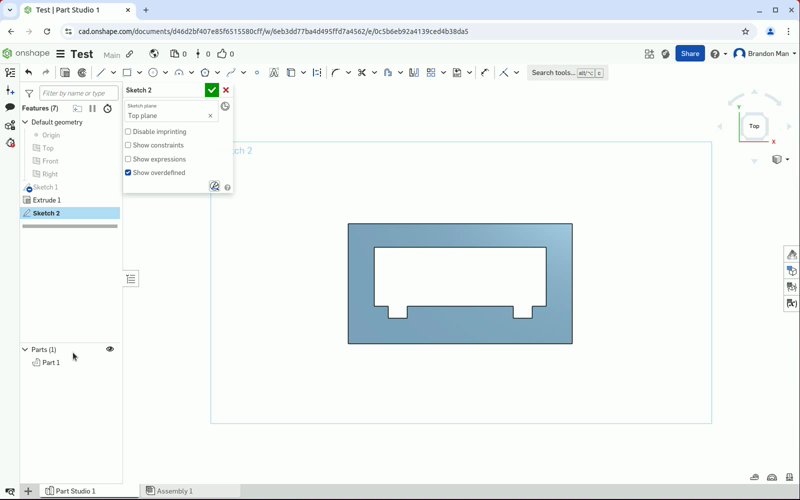
key(y)
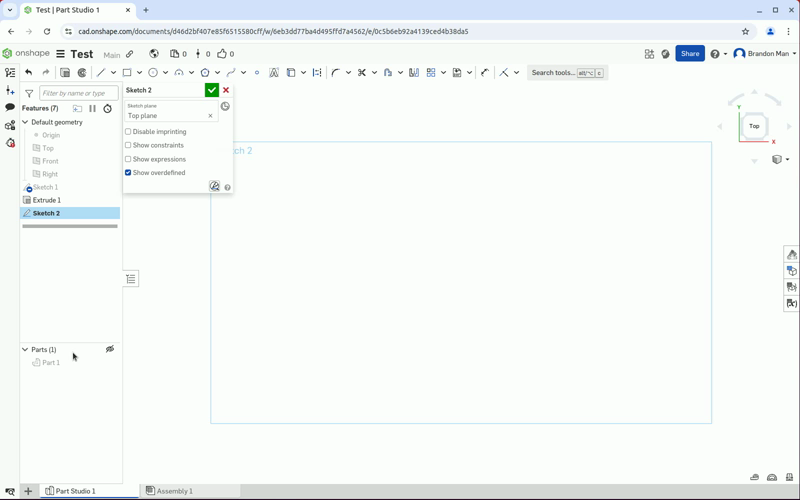
key(l)
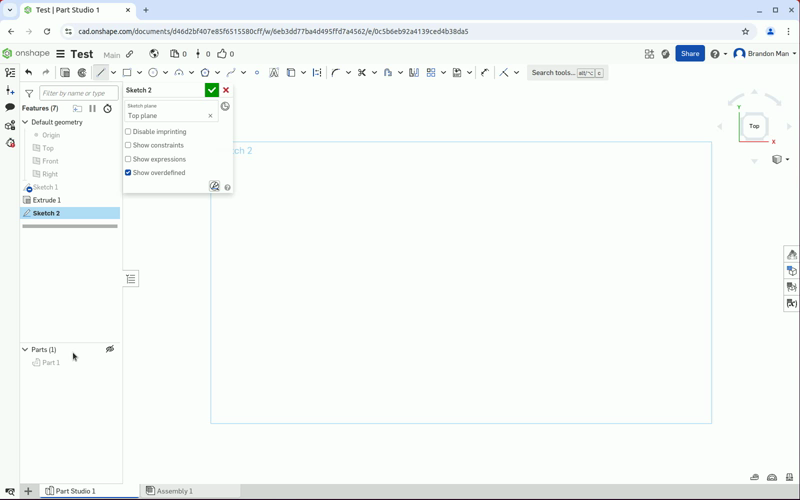
key_down(shift)
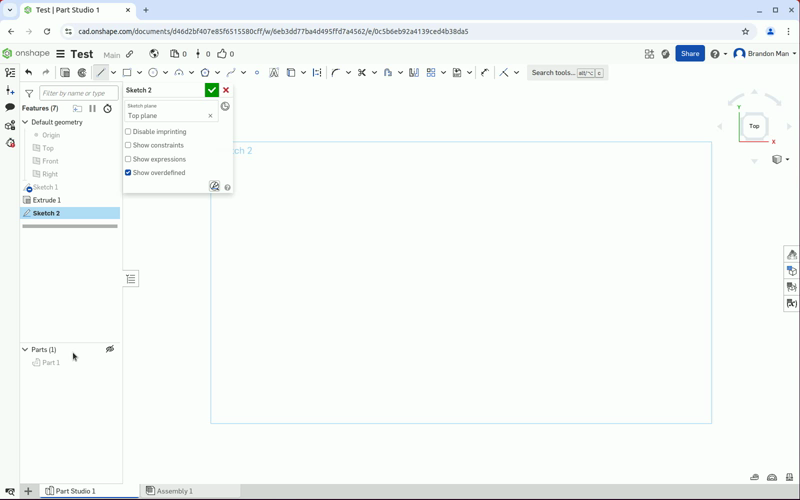
mouse_move(372, 306)
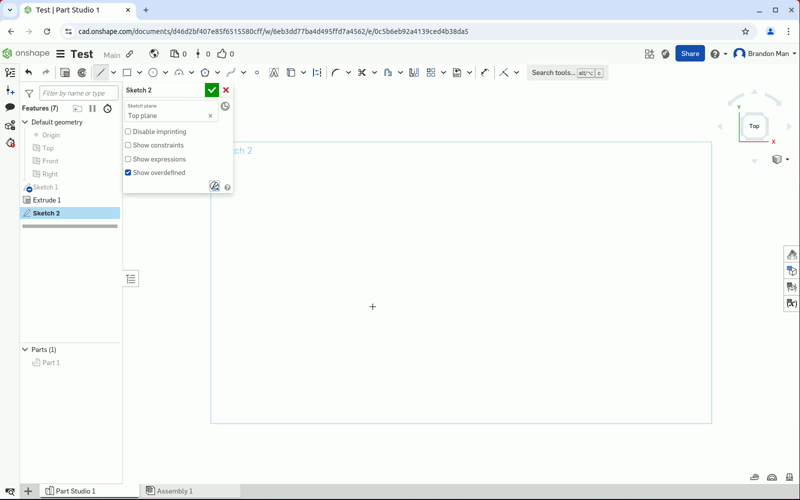
click(372, 306)
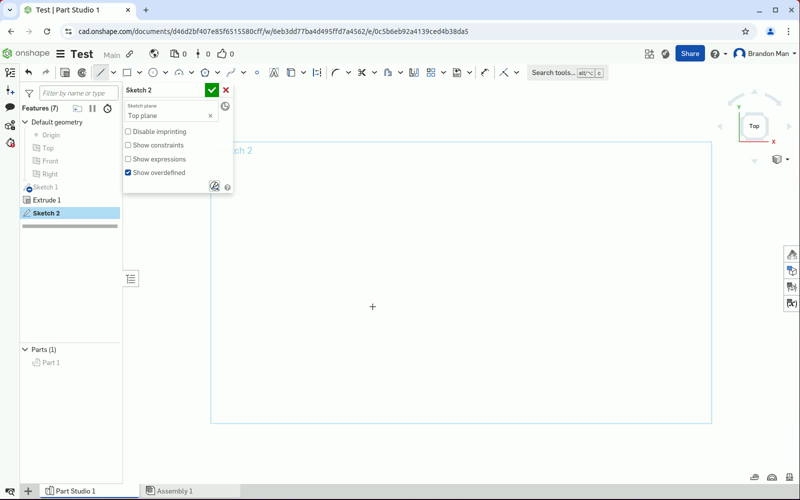
key_up(shift)
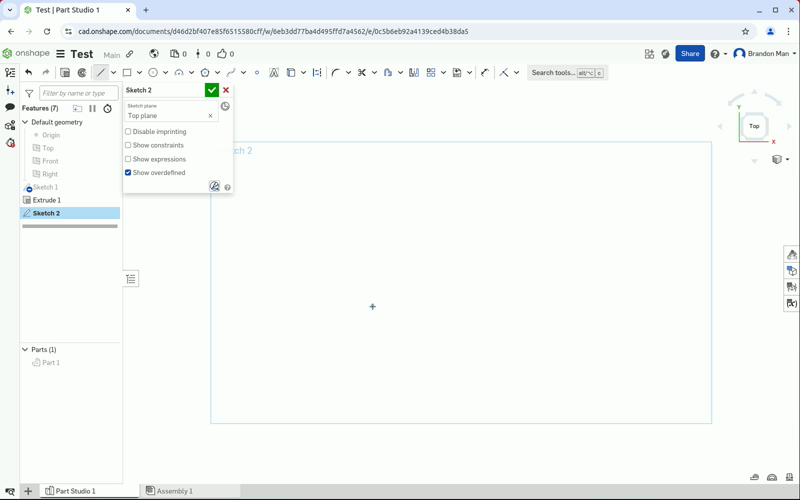
key_down(shift)
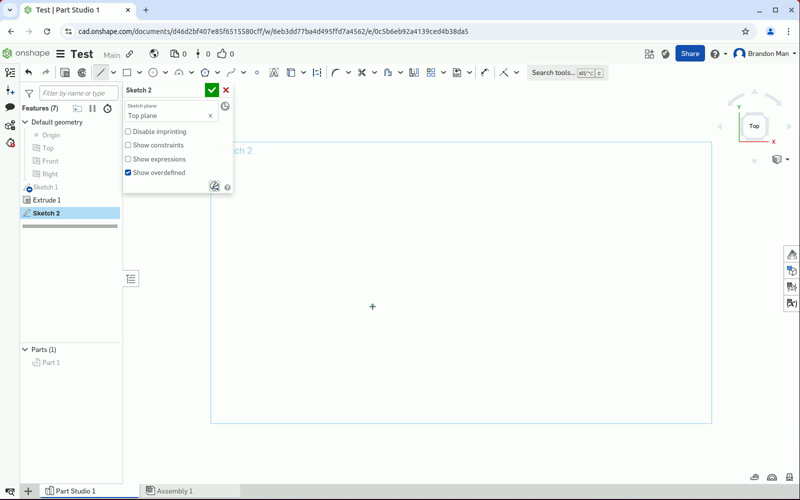
mouse_move(402, 306)
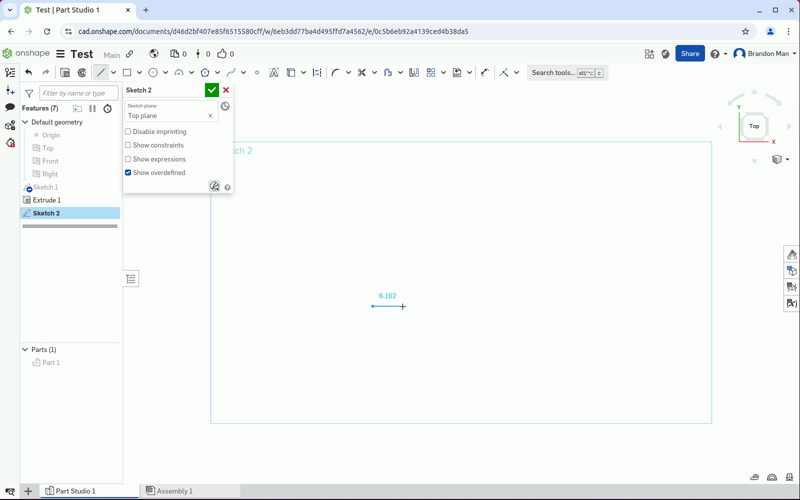
mouse_move(387, 306)
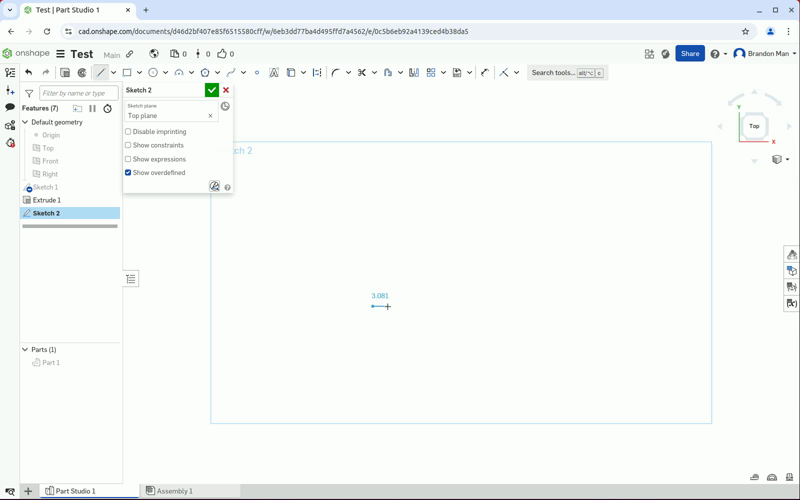
click(387, 306)
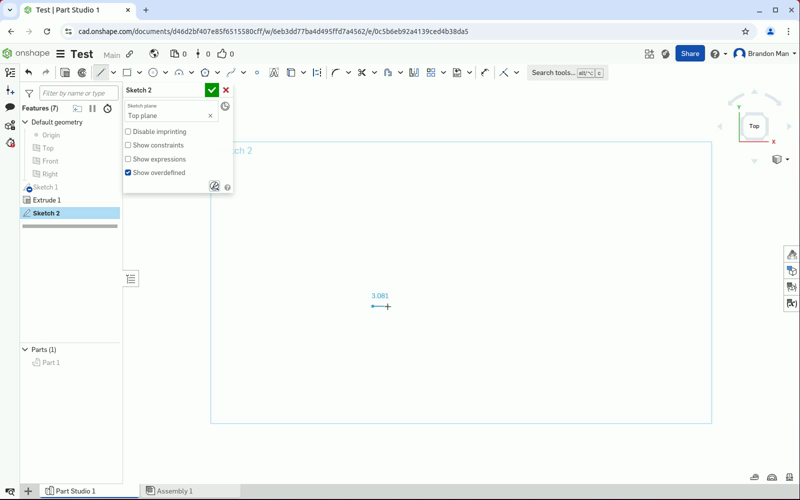
key_up(shift)
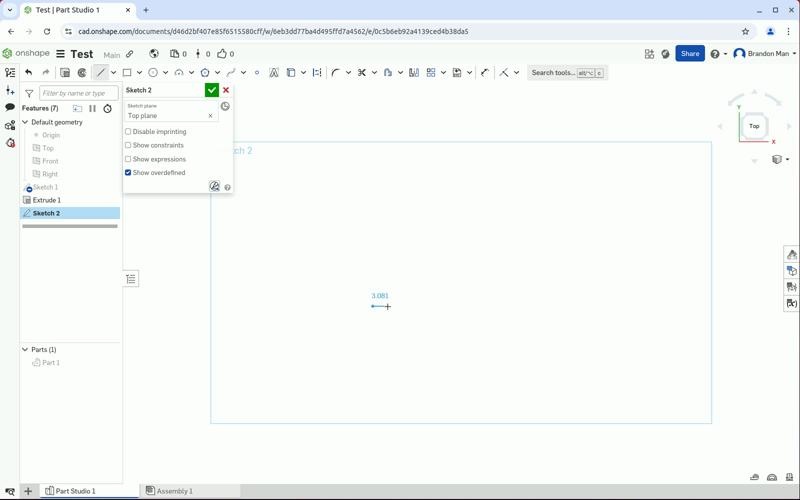
key_down(shift)
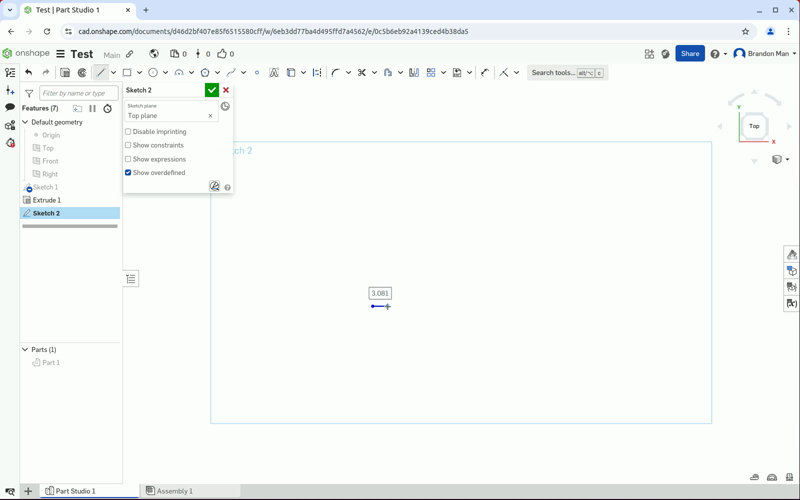
mouse_move(417, 306)
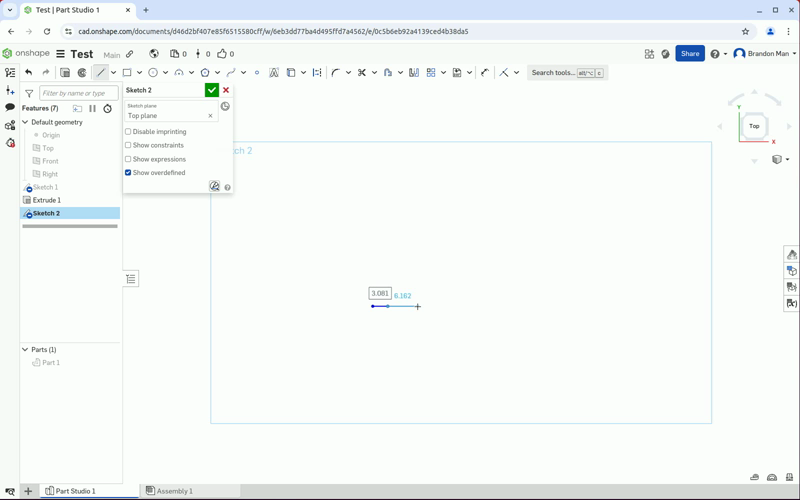
mouse_move(387, 319)
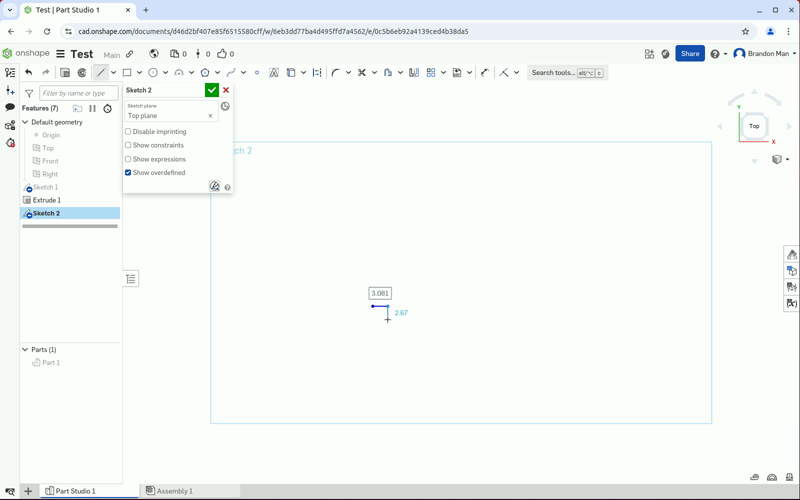
click(387, 319)
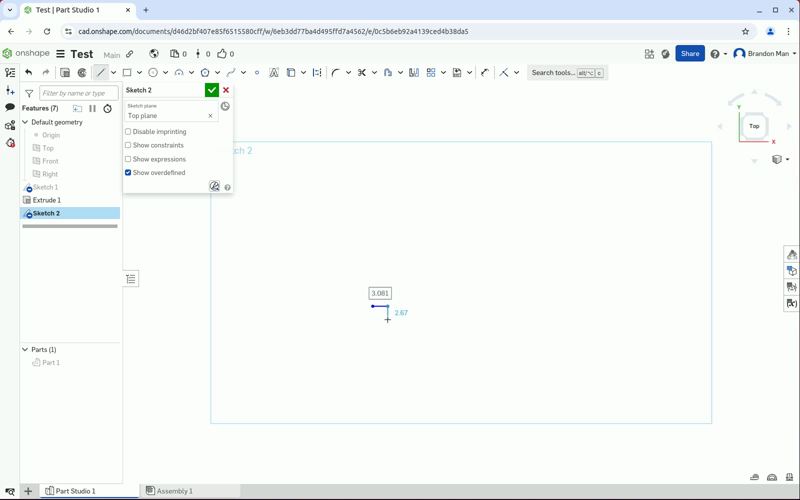
key_up(shift)
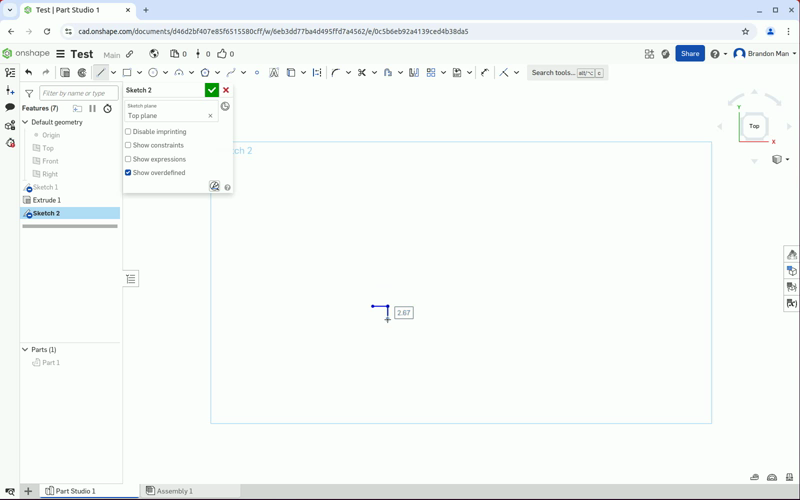
key_down(shift)
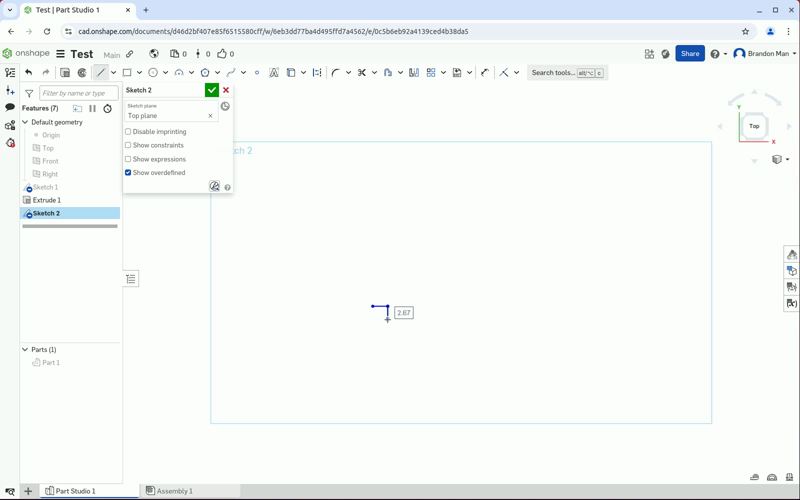
mouse_move(417, 319)
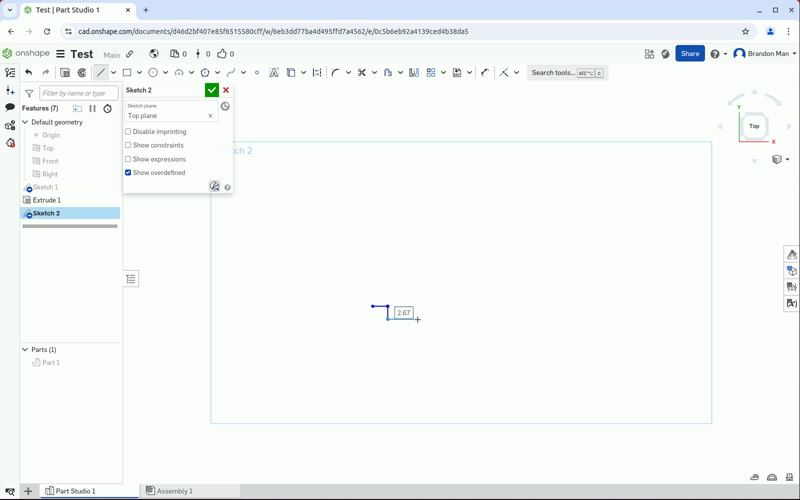
mouse_move(407, 319)
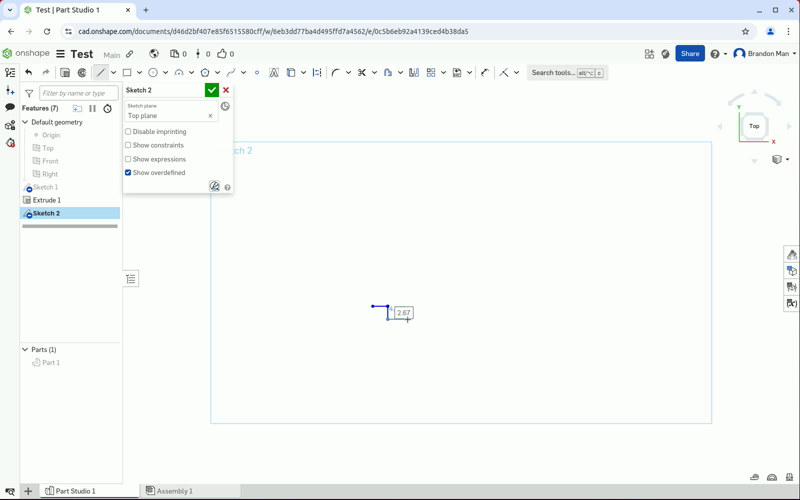
click(407, 319)
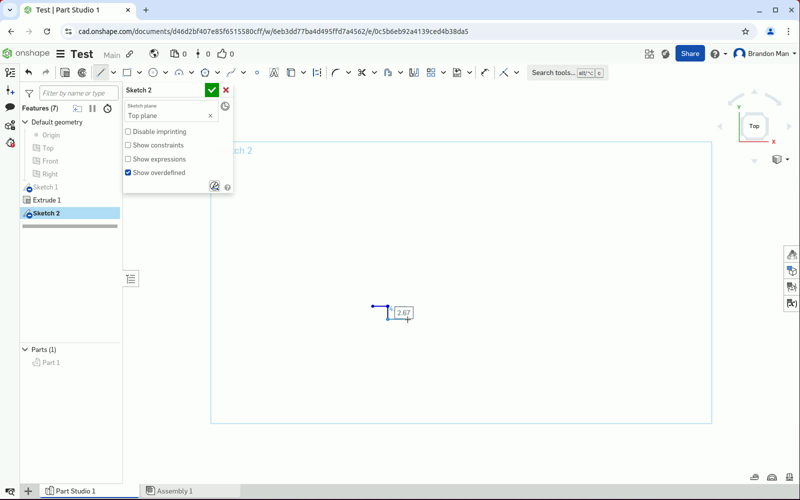
key_up(shift)
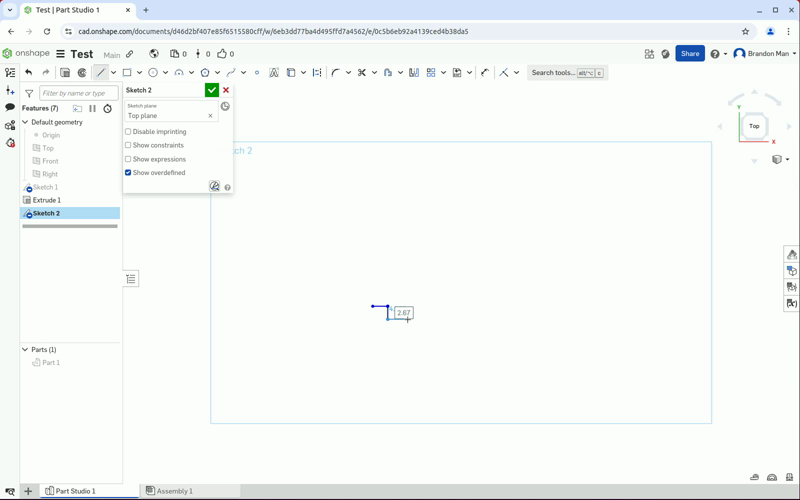
key_down(shift)
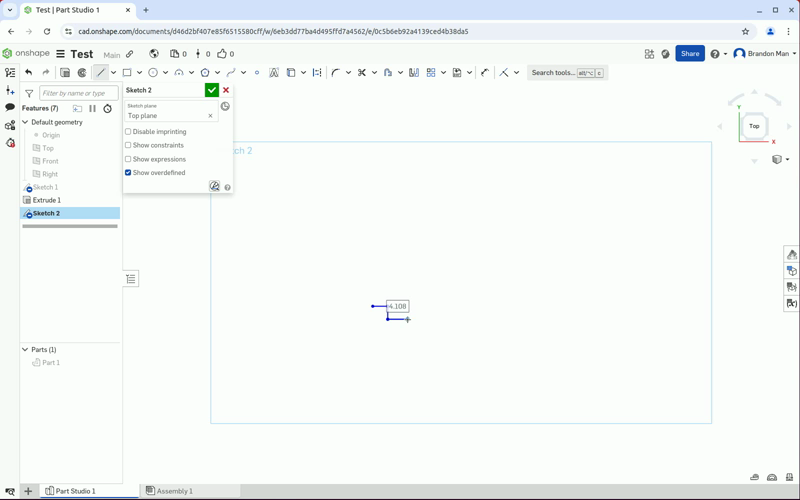
mouse_move(437, 319)
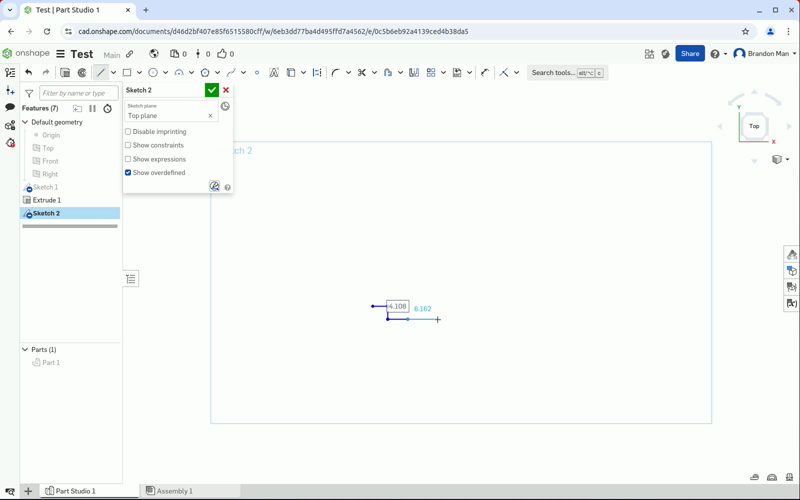
mouse_move(407, 306)
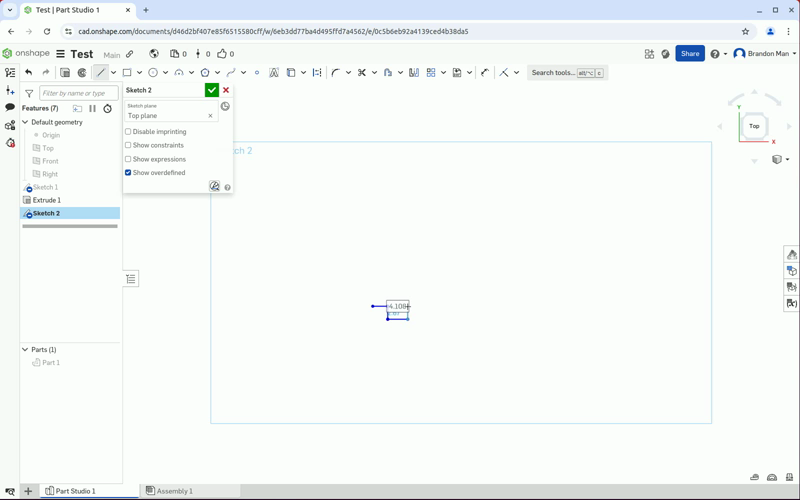
click(407, 306)
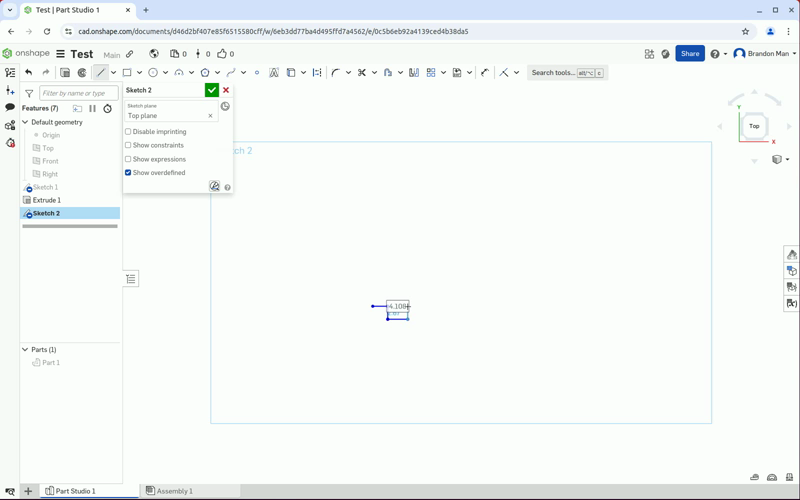
key_up(shift)
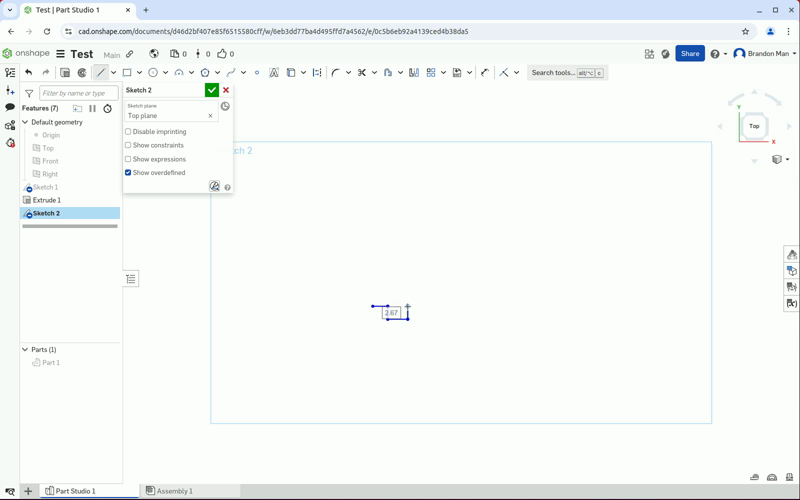
key_down(shift)
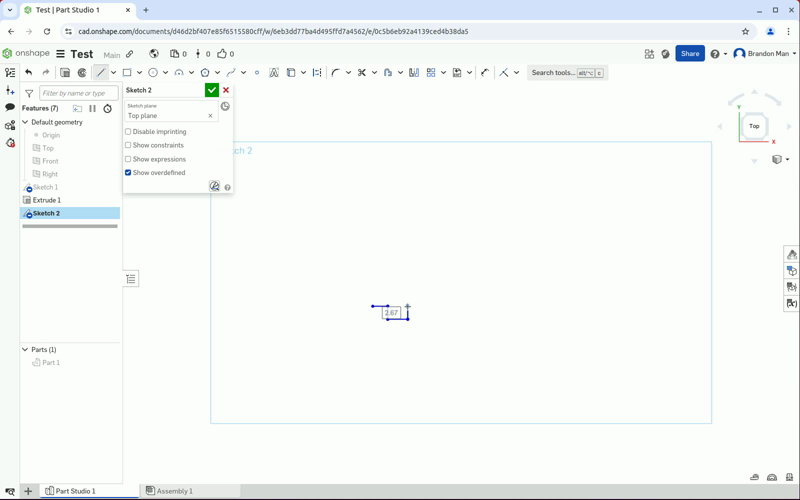
mouse_move(512, 306)
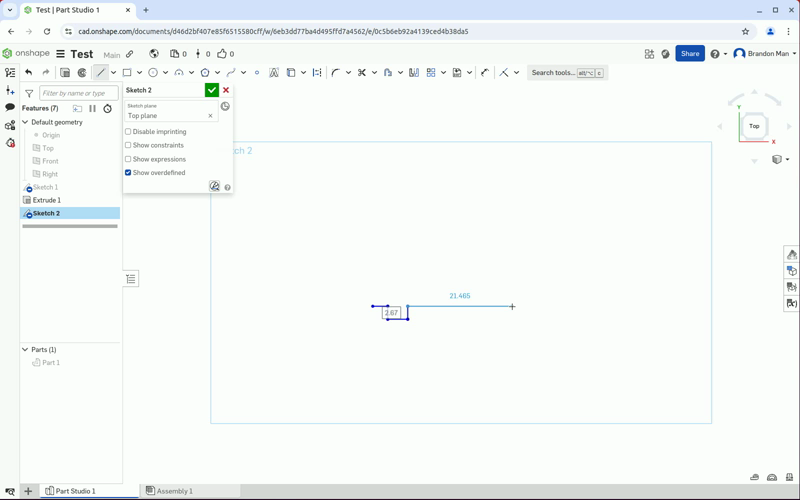
click(512, 306)
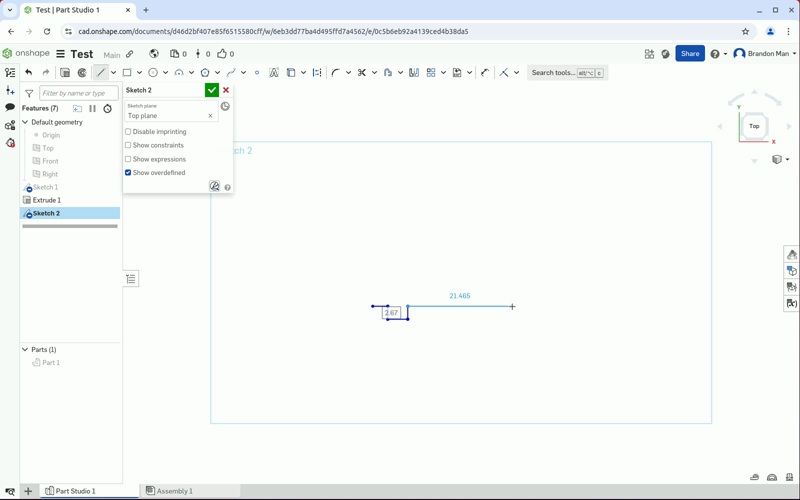
key_up(shift)
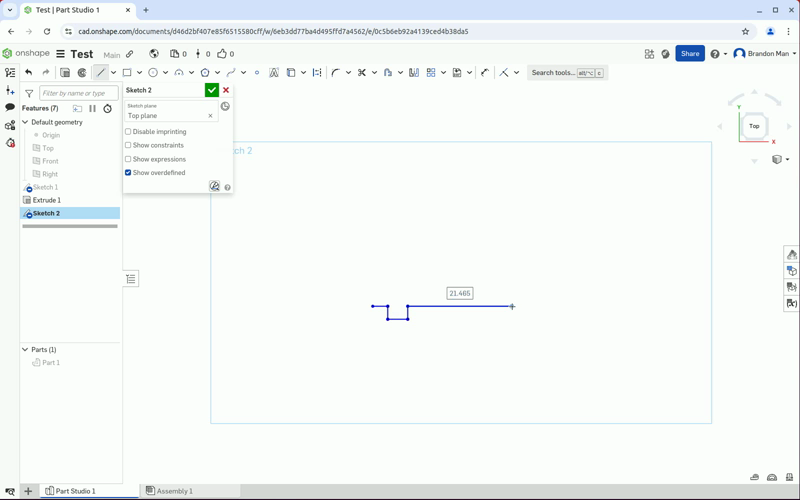
key_down(shift)
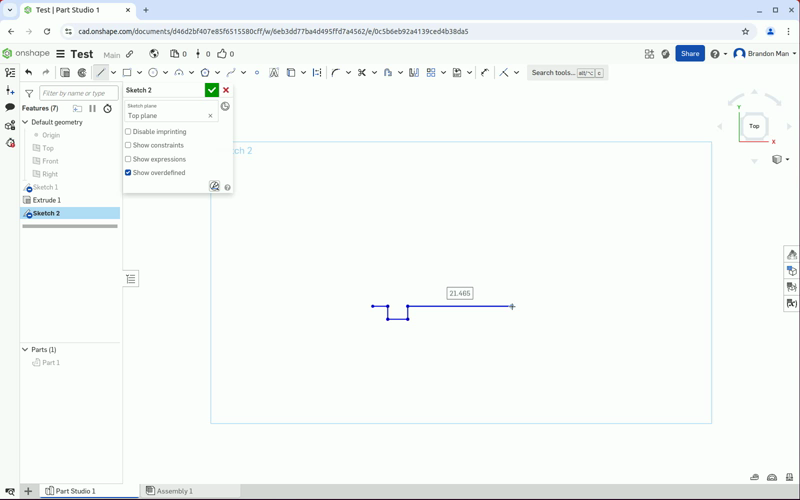
mouse_move(542, 306)
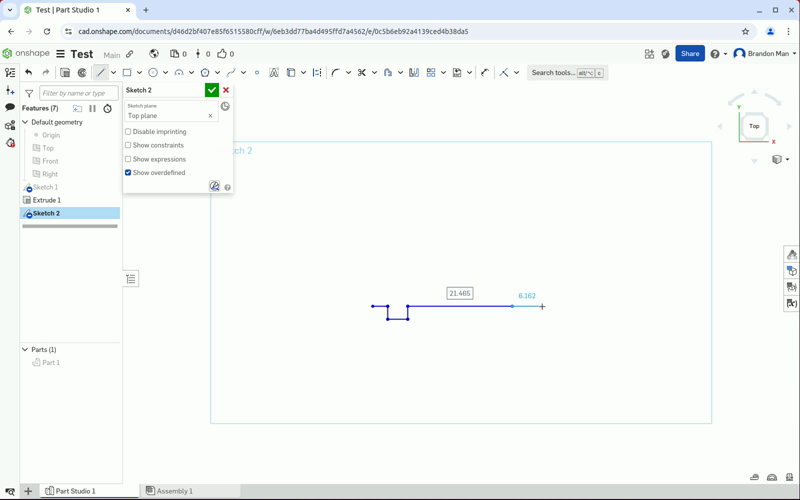
mouse_move(512, 319)
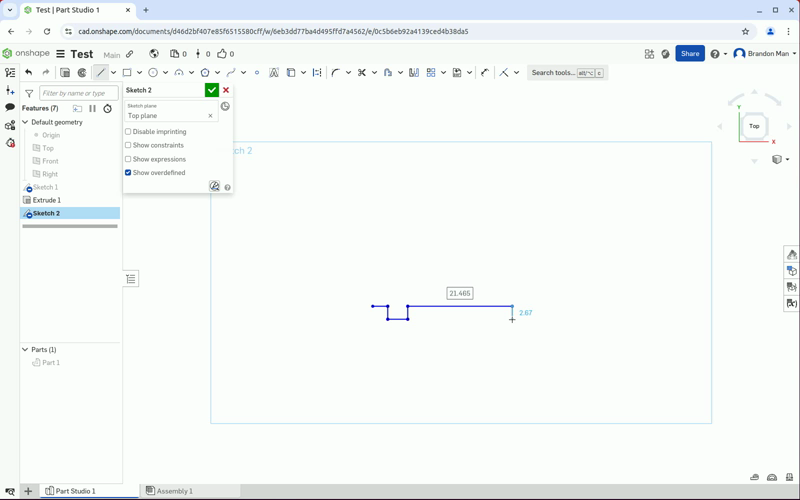
click(512, 319)
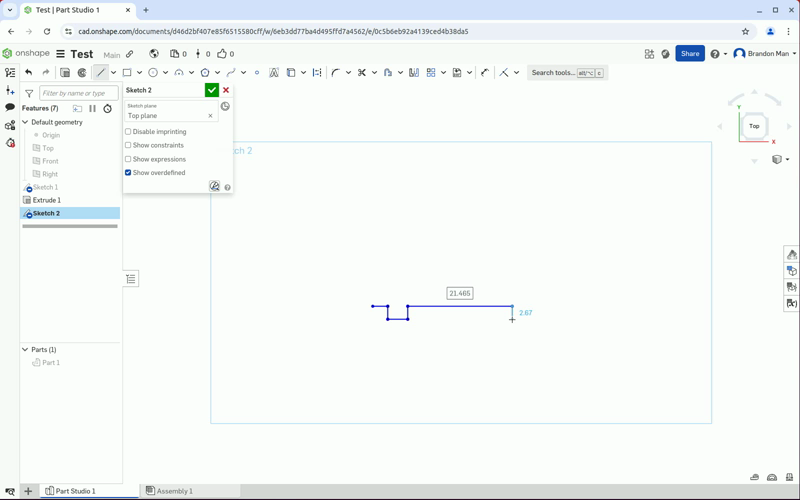
key_up(shift)
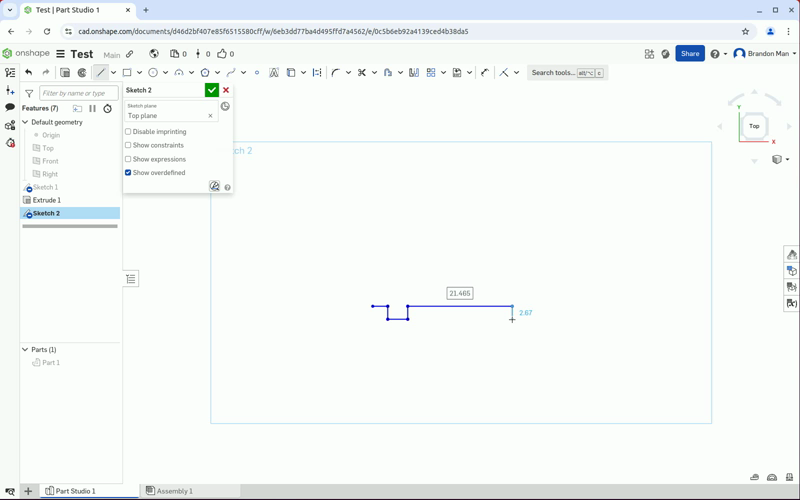
key_down(shift)
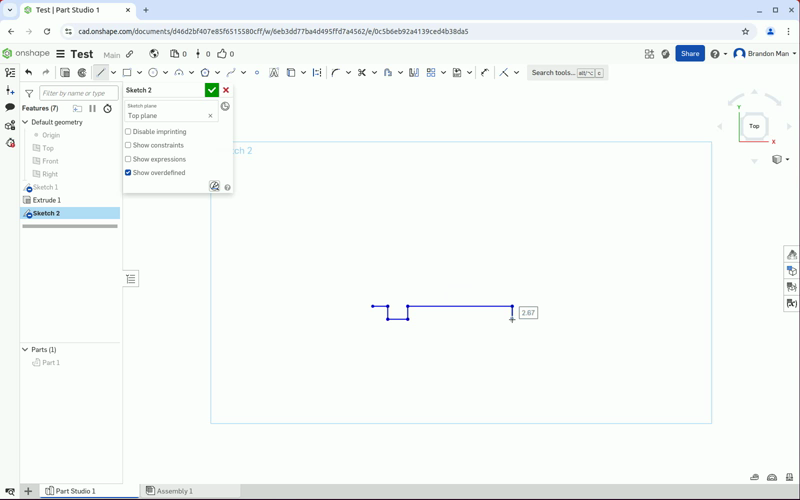
mouse_move(542, 319)
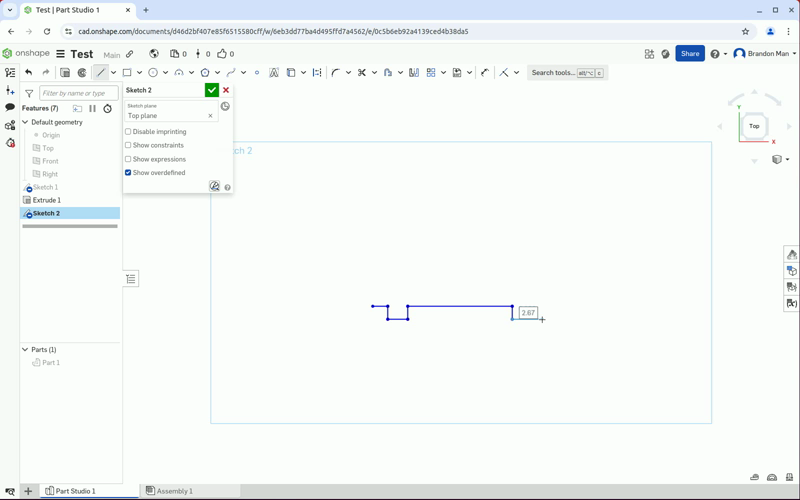
mouse_move(532, 319)
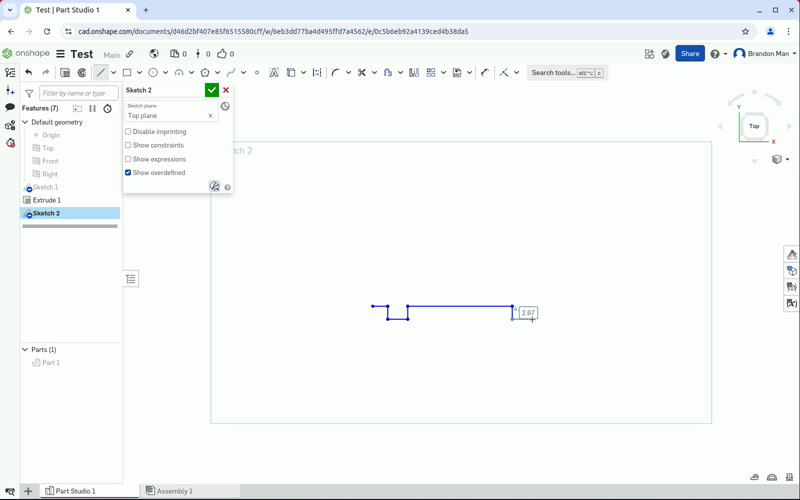
click(532, 319)
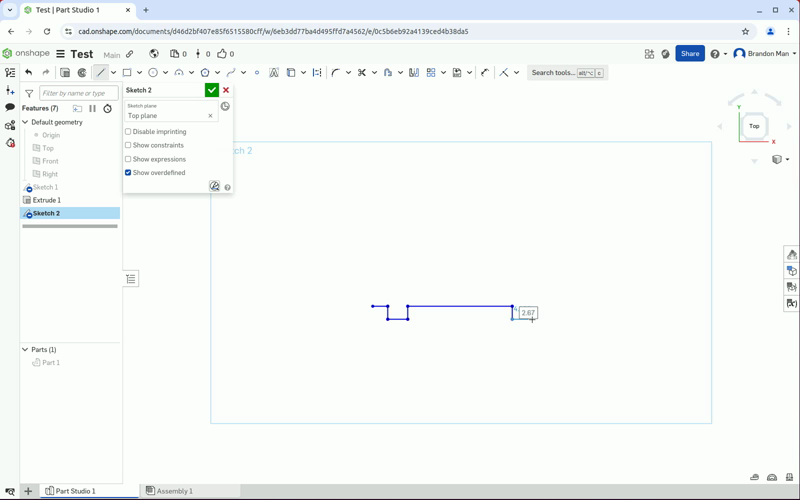
key_up(shift)
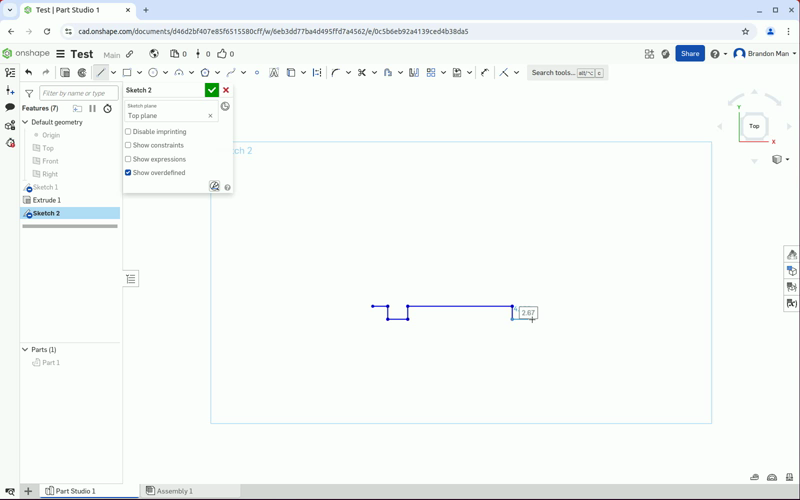
key_down(shift)
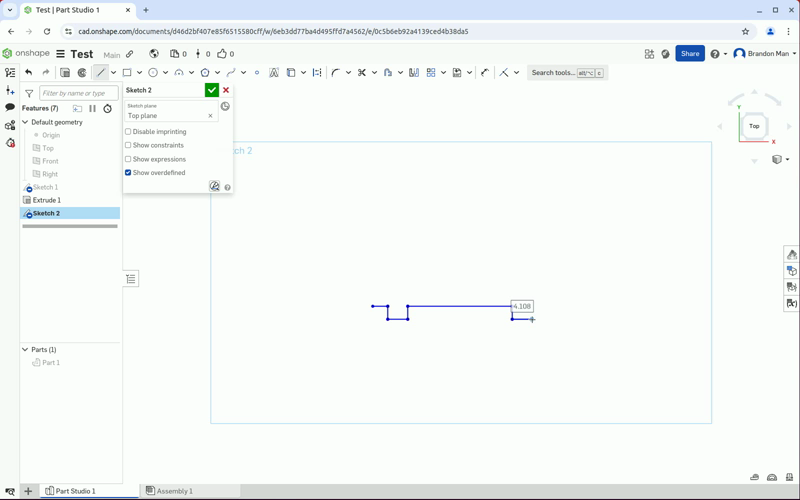
mouse_move(562, 319)
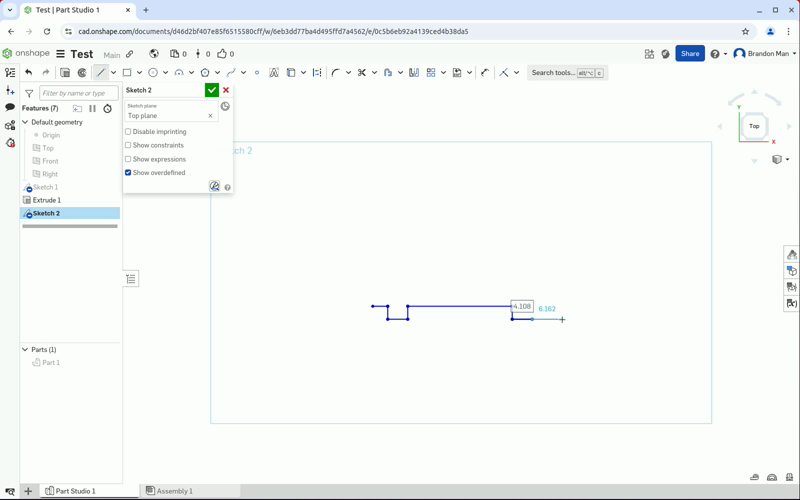
mouse_move(532, 306)
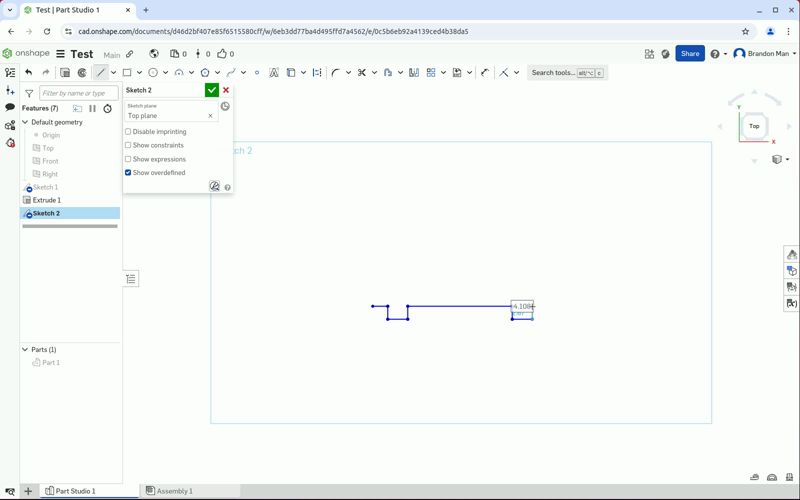
click(532, 306)
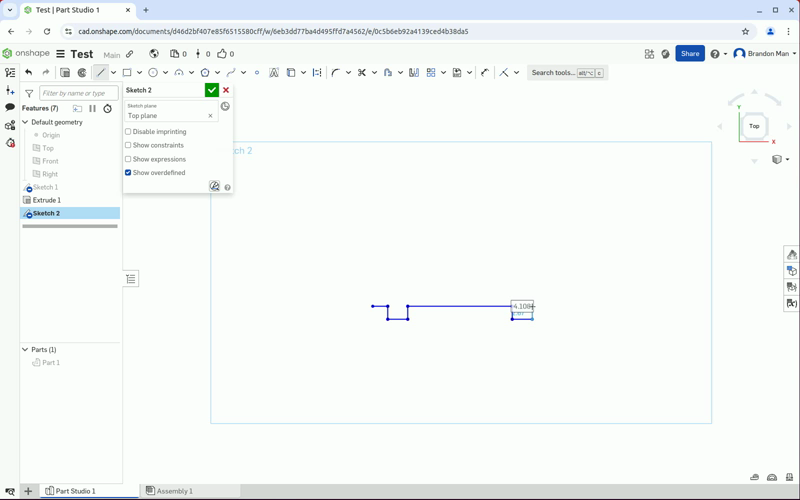
key_up(shift)
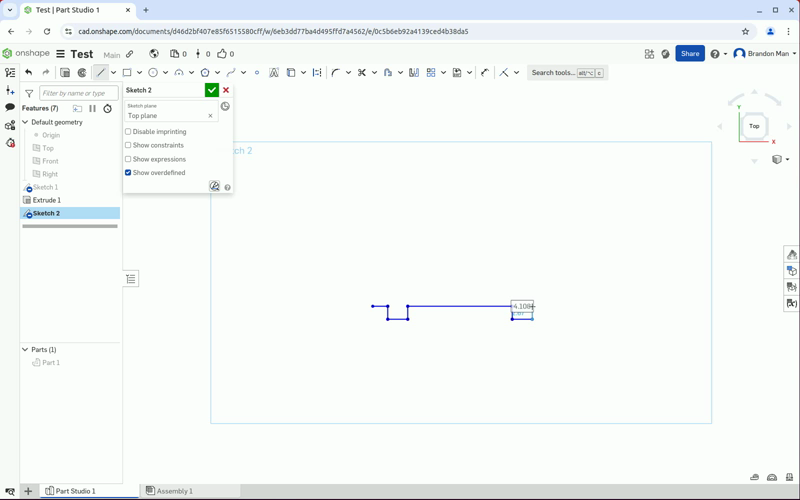
key_down(shift)
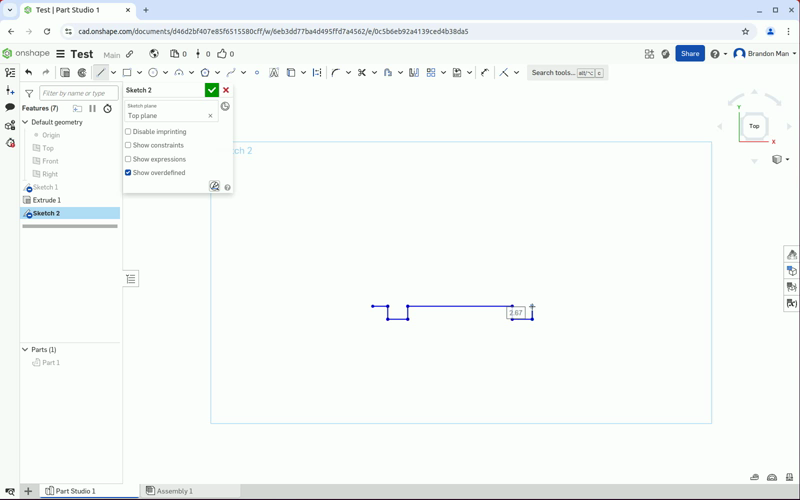
mouse_move(562, 306)
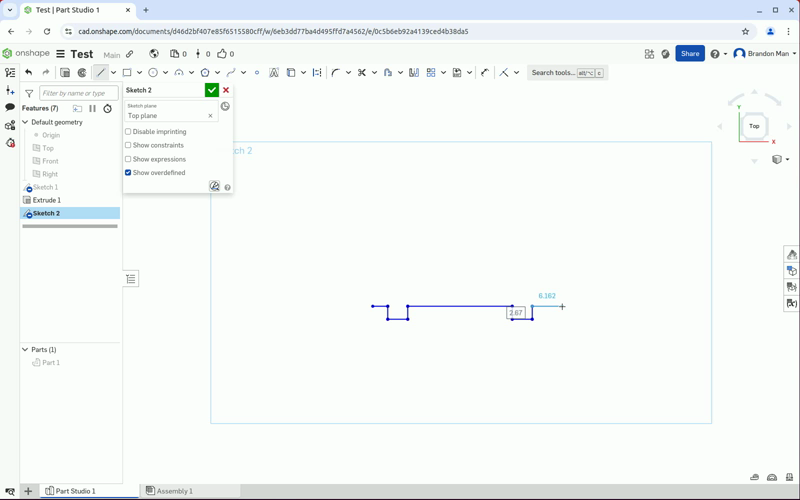
mouse_move(546, 306)
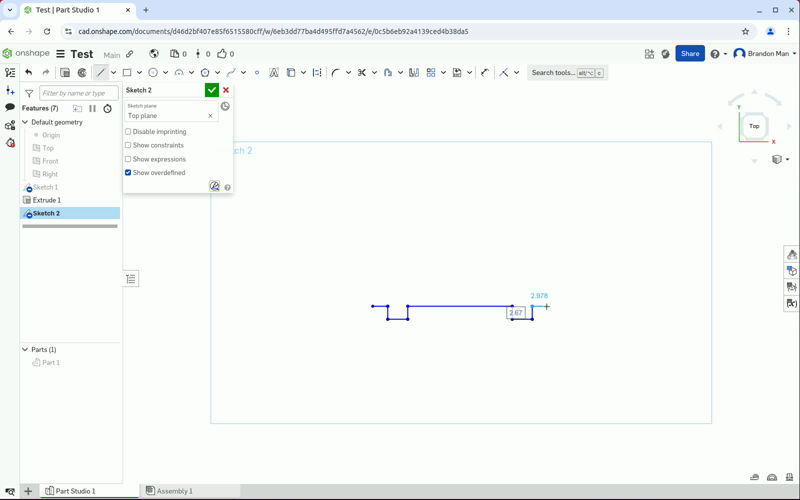
click(546, 306)
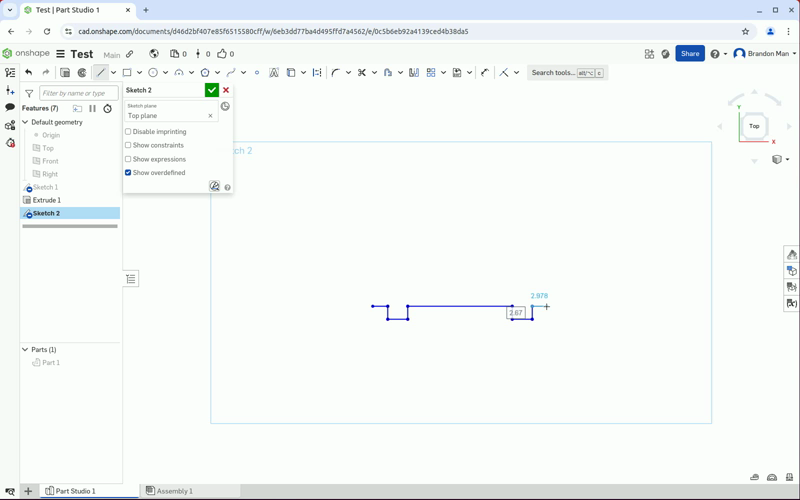
key_up(shift)
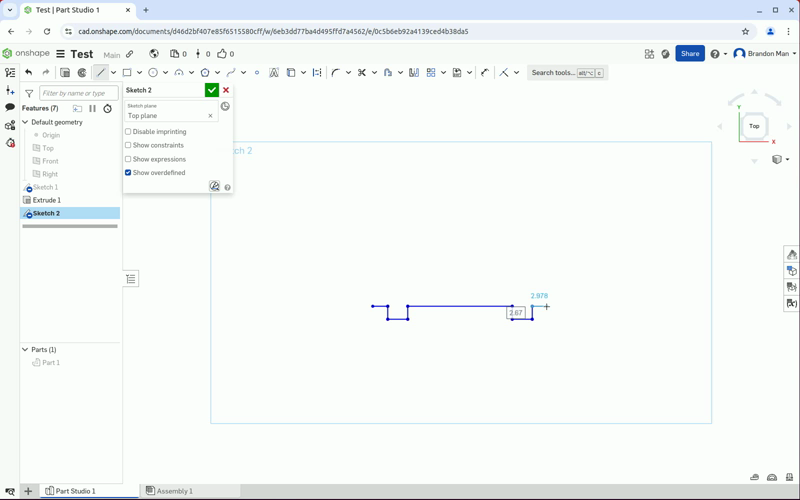
key_down(shift)
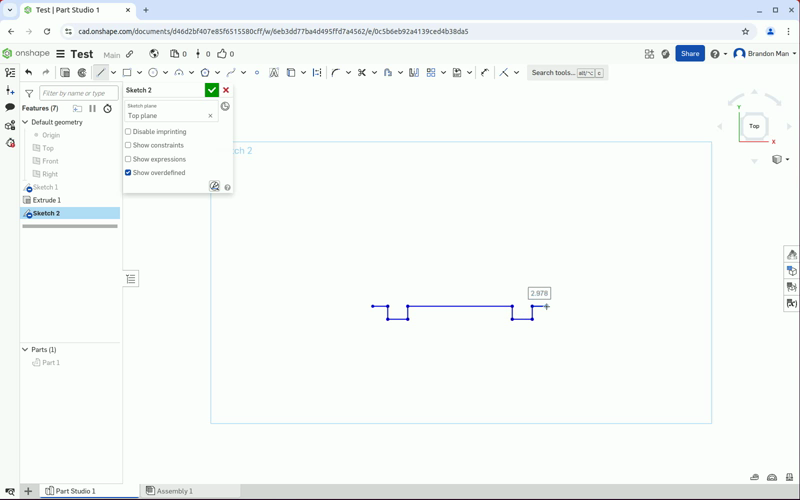
mouse_move(576, 306)
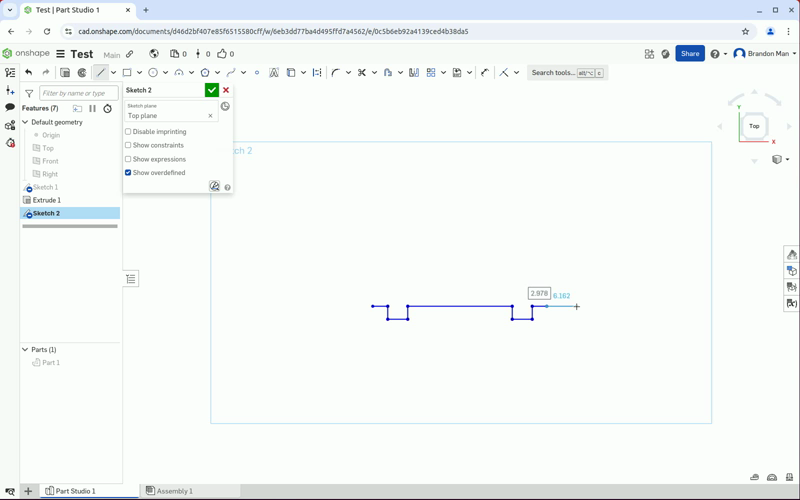
mouse_move(546, 247)
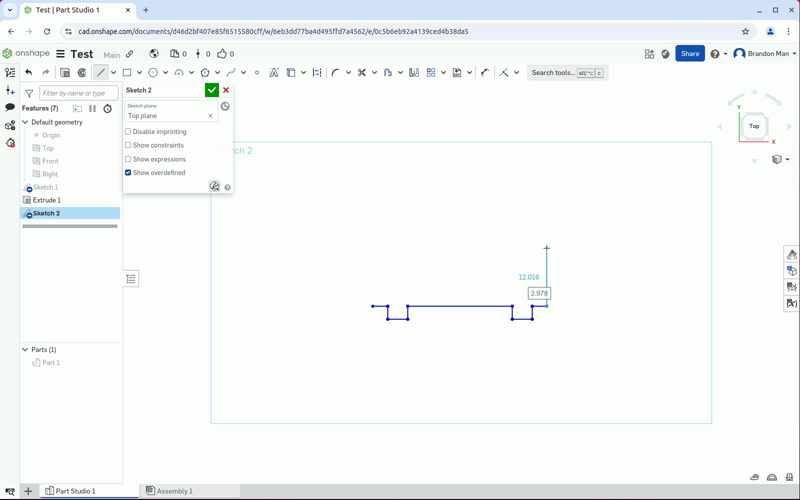
click(546, 247)
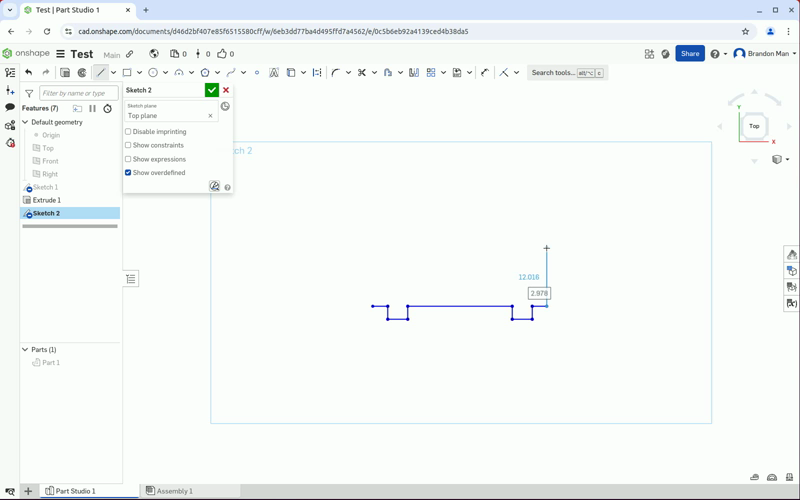
key_up(shift)
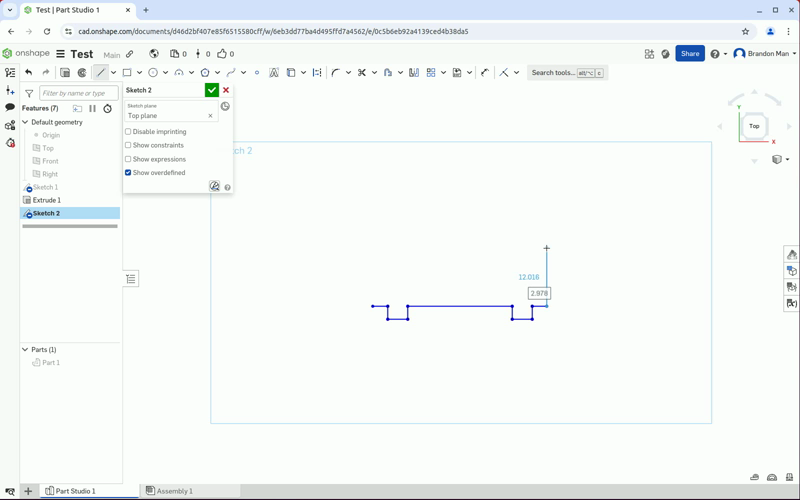
key_down(shift)
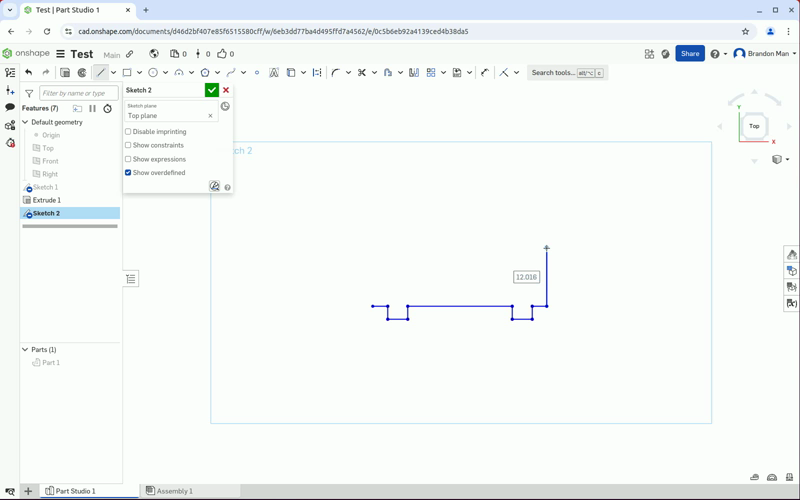
mouse_move(372, 247)
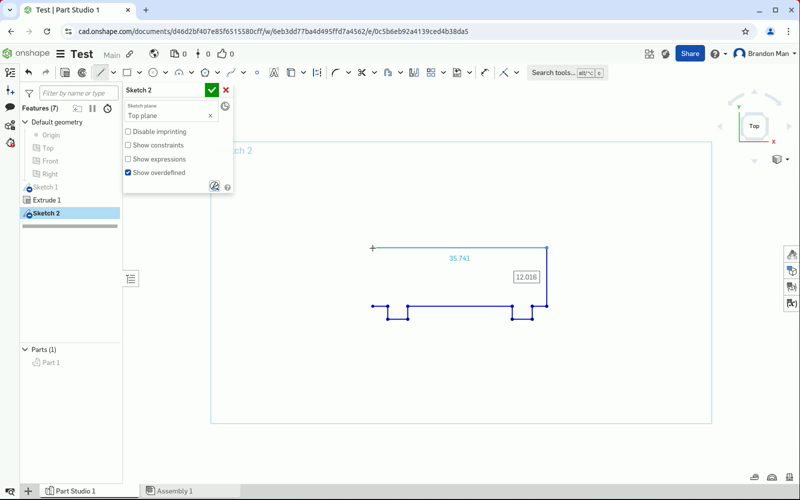
click(372, 247)
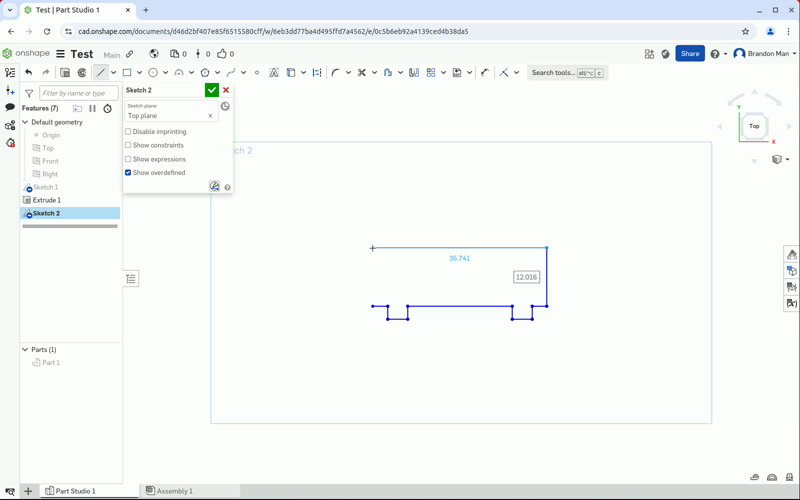
key_up(shift)
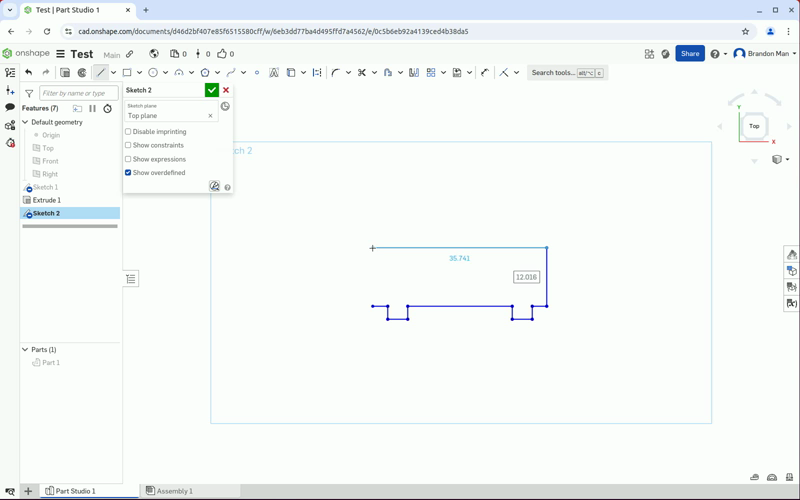
mouse_move(402, 247)
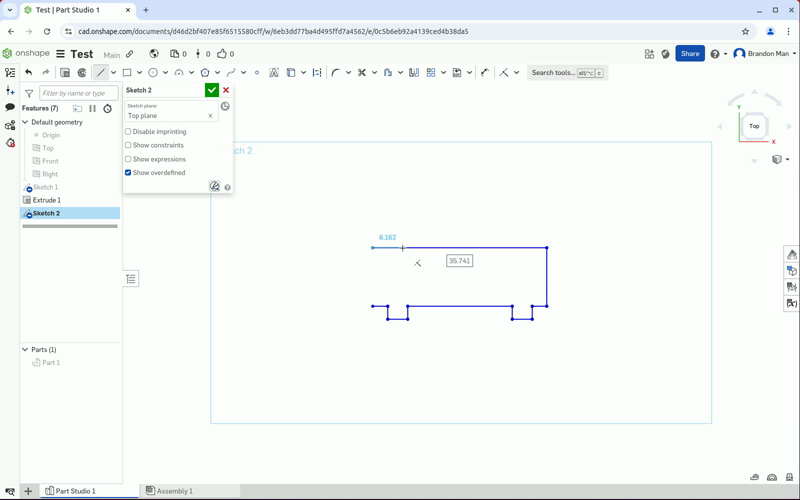
key_down(shift)
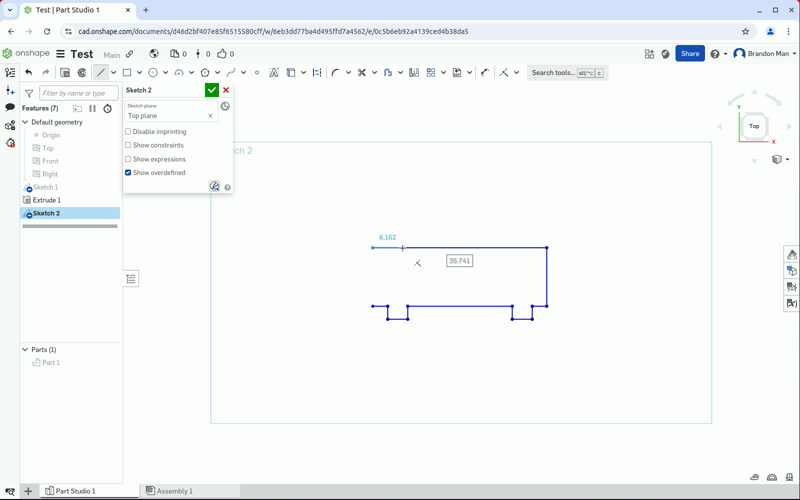
mouse_move(372, 306)
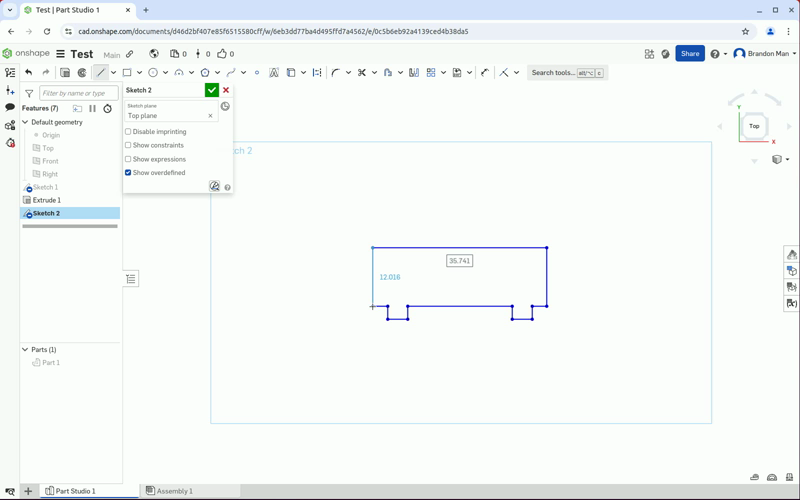
key_up(shift)
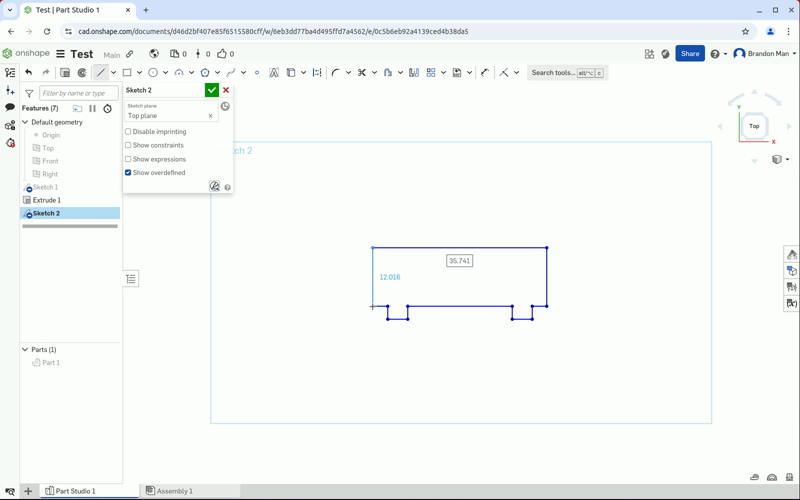
click(372, 306)
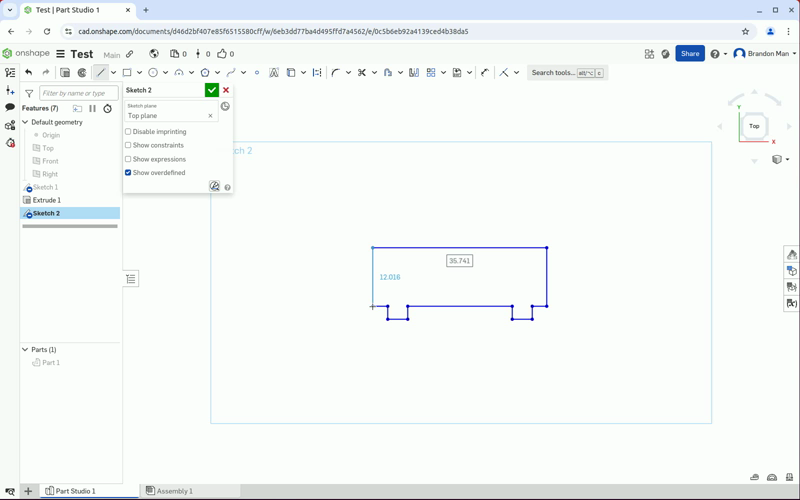
key(esc)
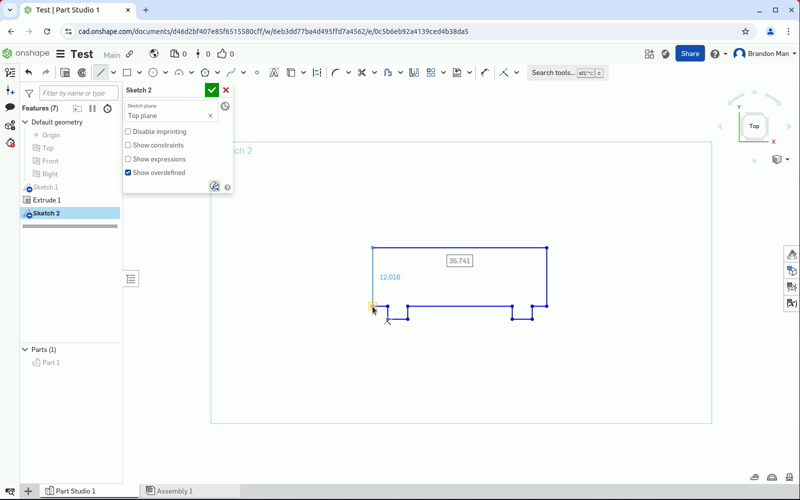
mouse_move(432, 296)
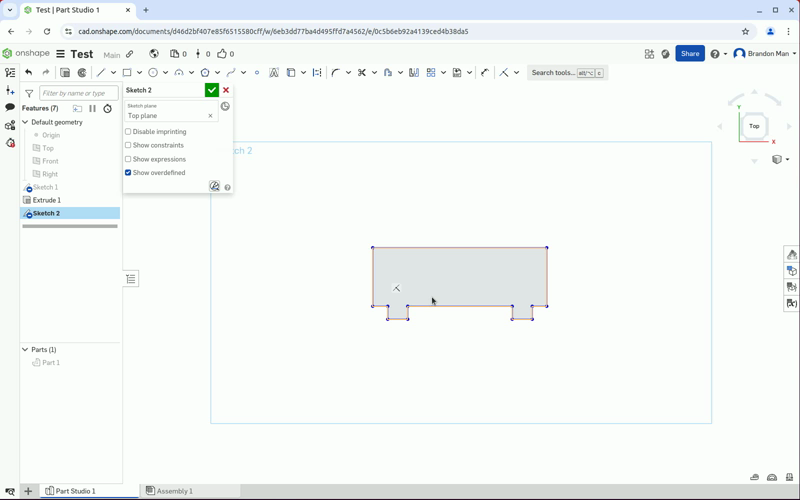
click(432, 296)
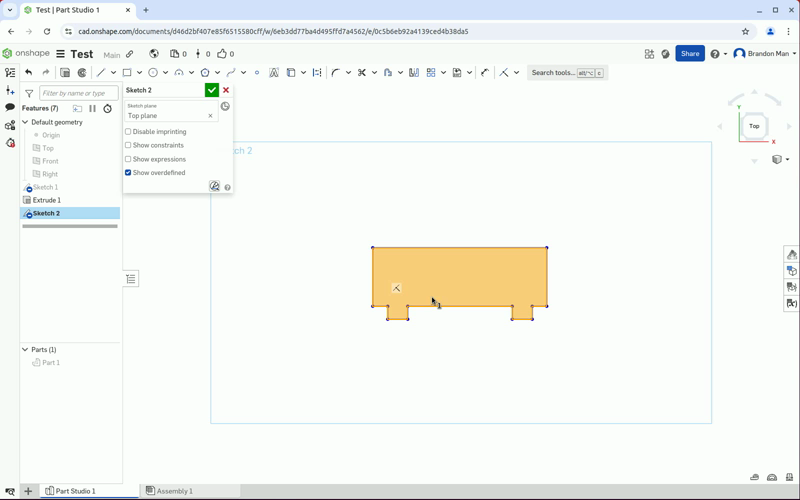
mouse_move(73, 352)
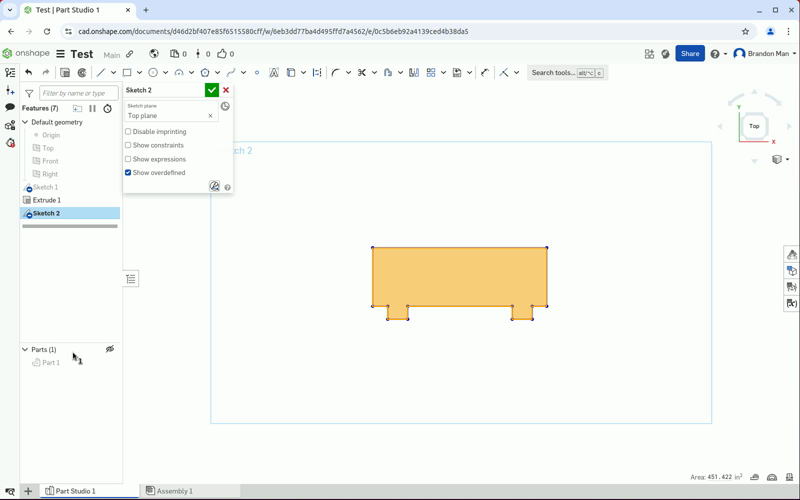
key(shift+y)
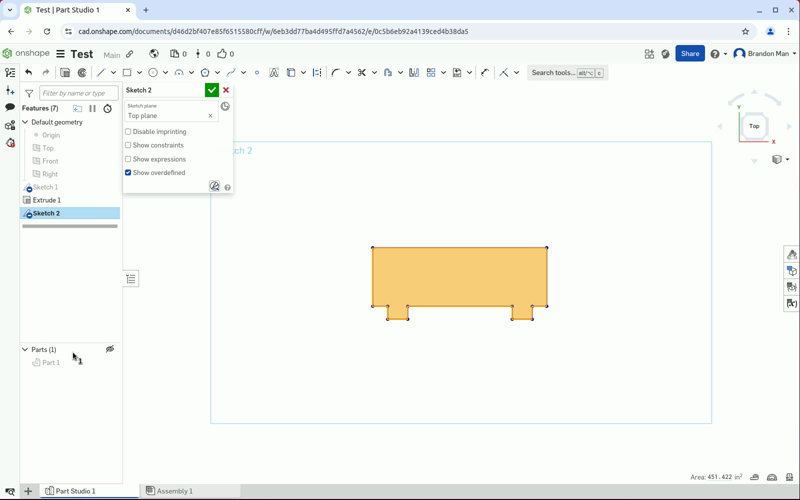
key(shift+e)
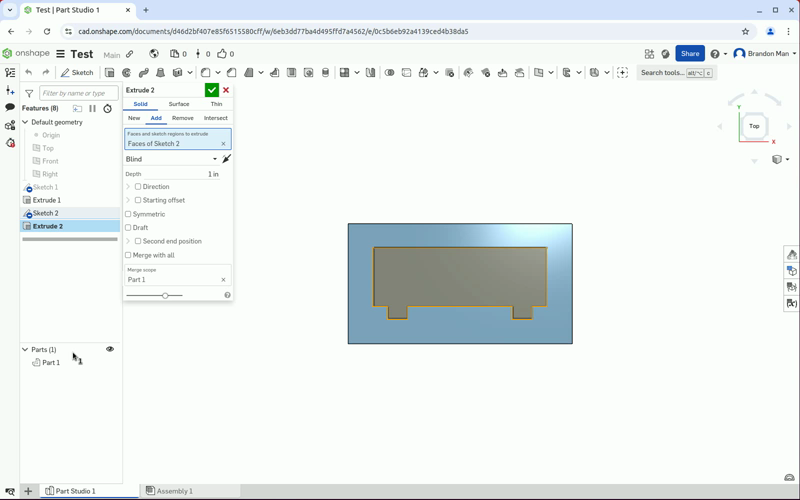
mouse_move(143, 106)
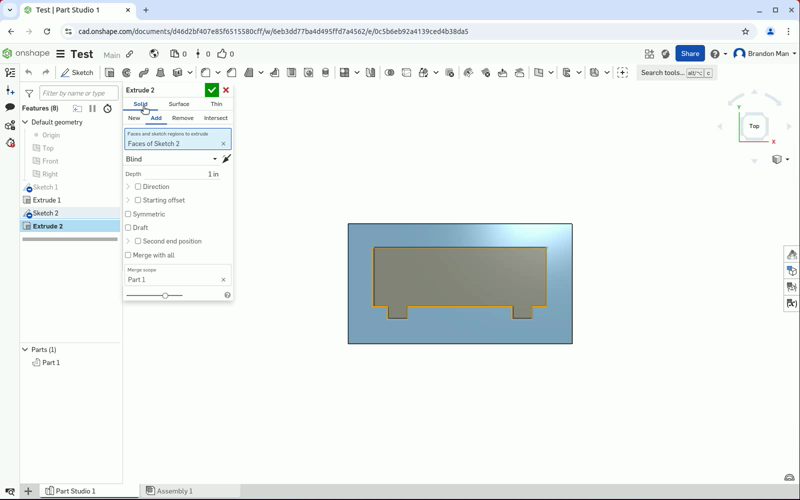
click(143, 106)
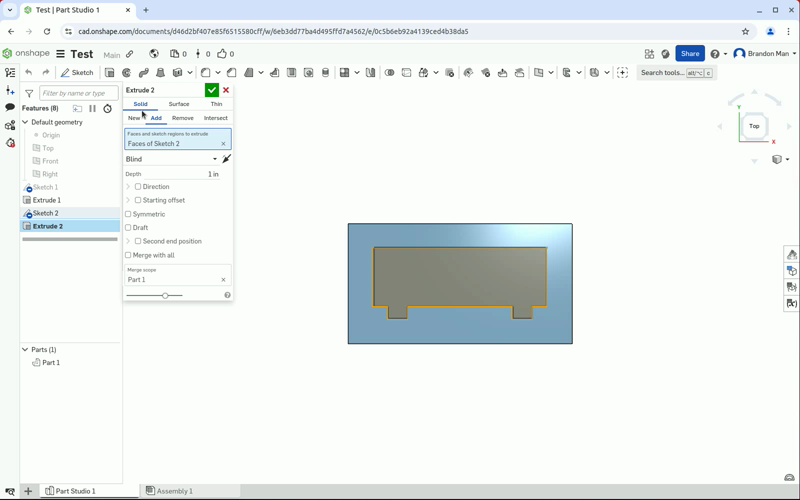
mouse_move(137, 120)
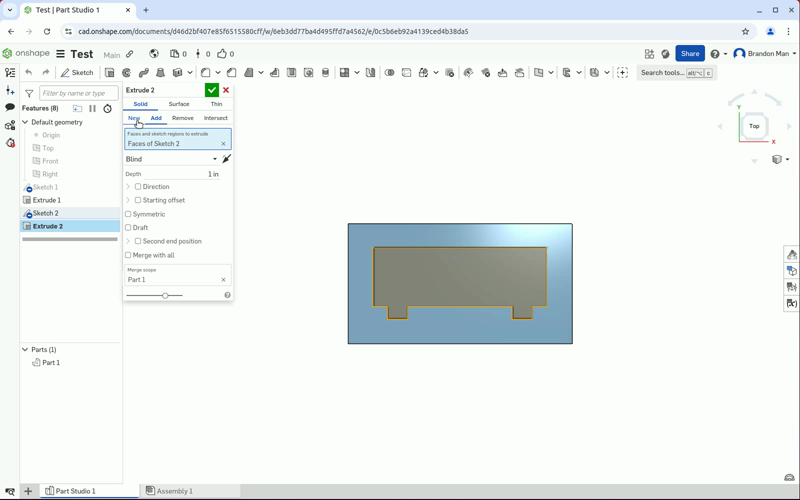
click(137, 120)
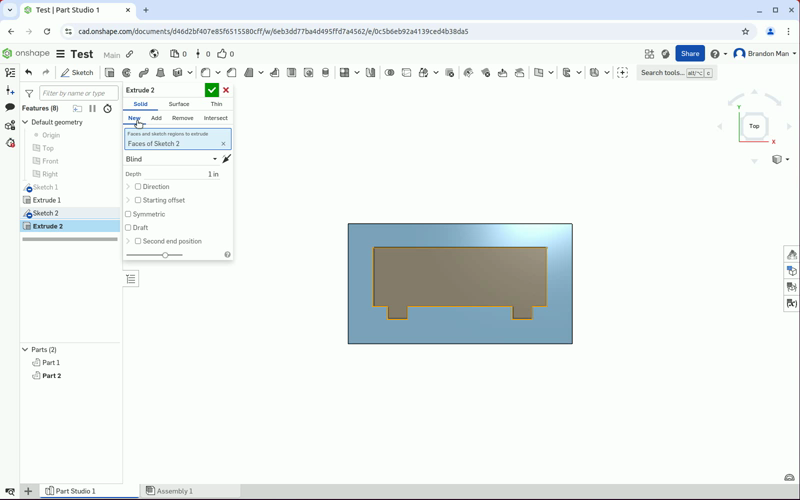
key(tab, 4)
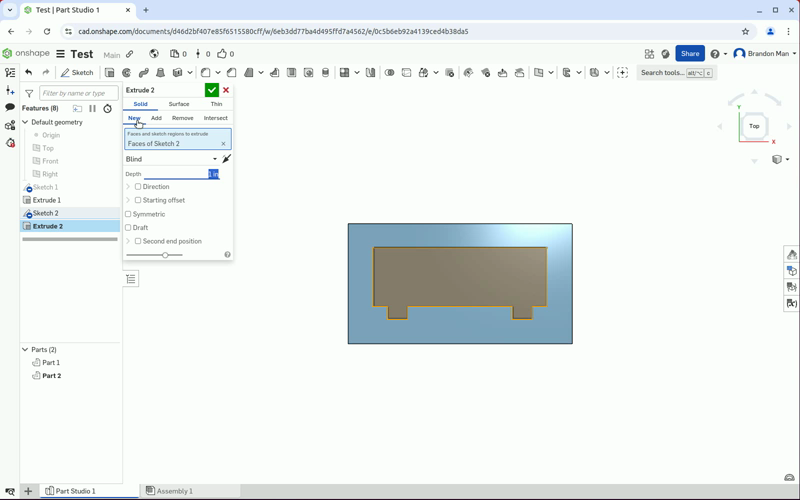
text(2.648)
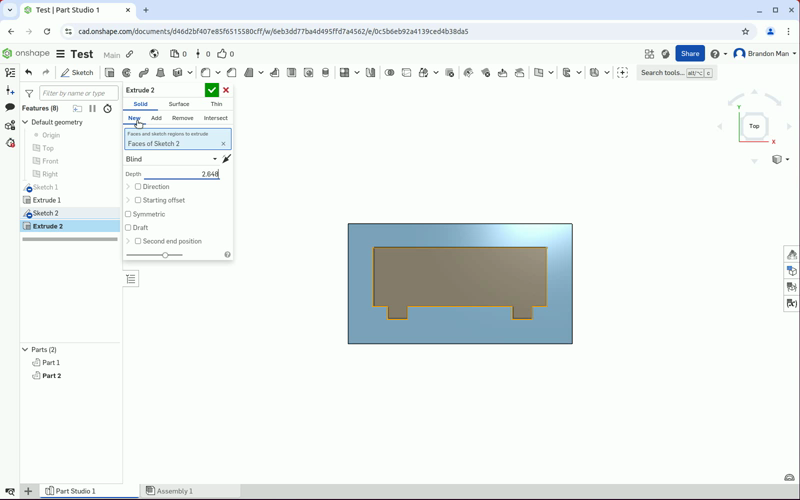
key(enter)
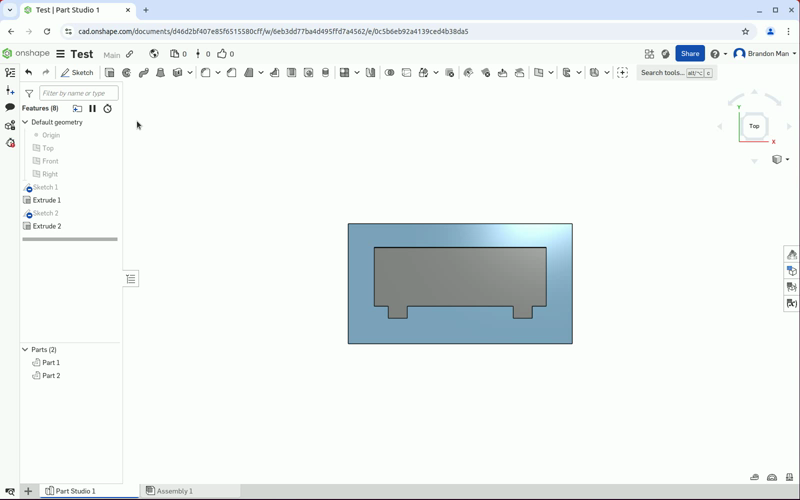
key(shift+h)
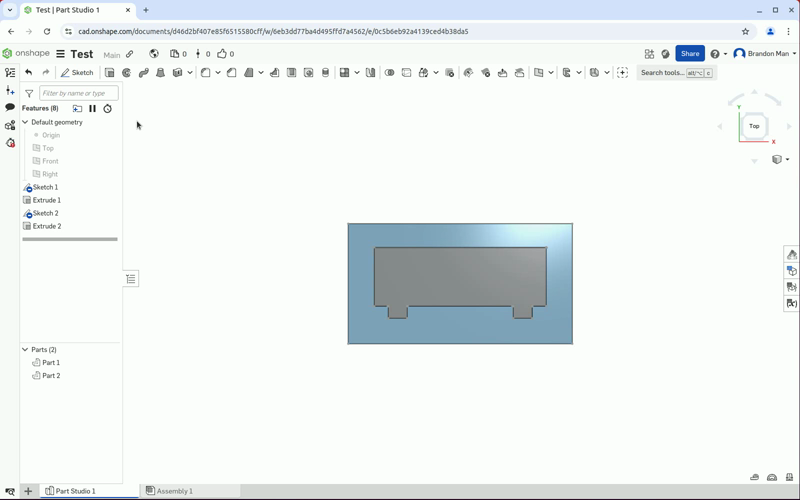
key(shift+h)
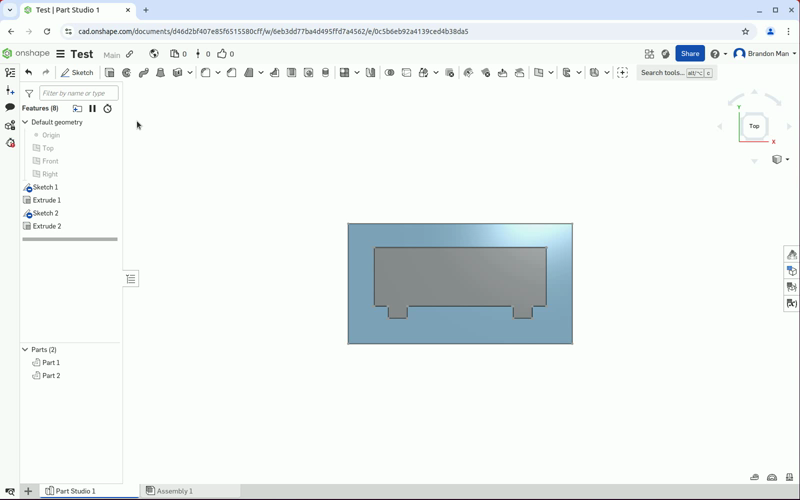
key(shift+7)
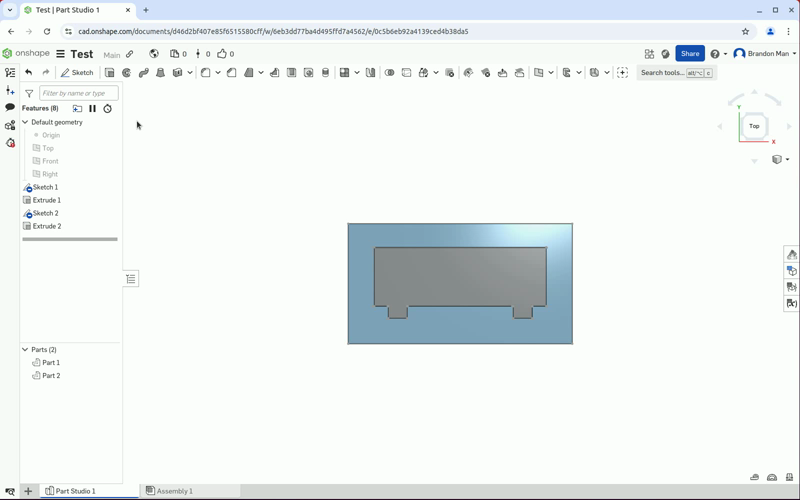
key(up, 3)
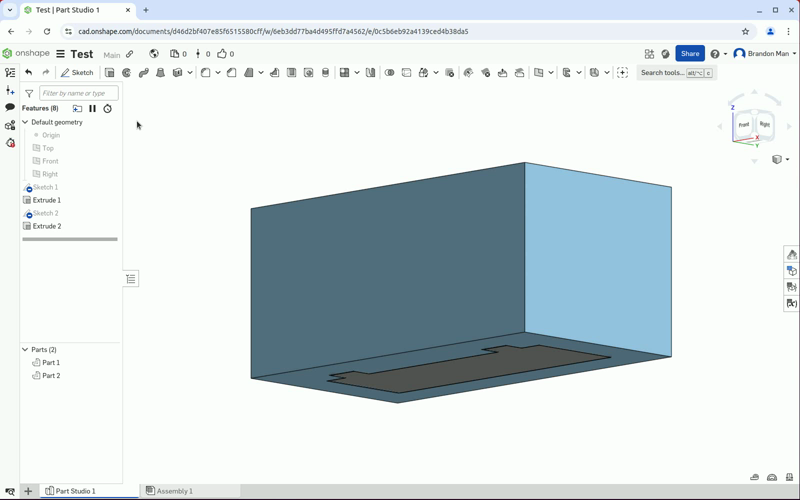
key(left, 3)
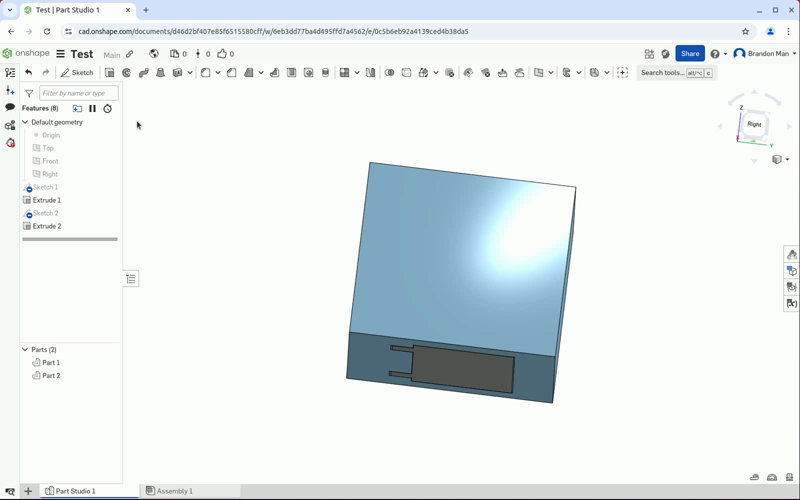
key(right, 3)
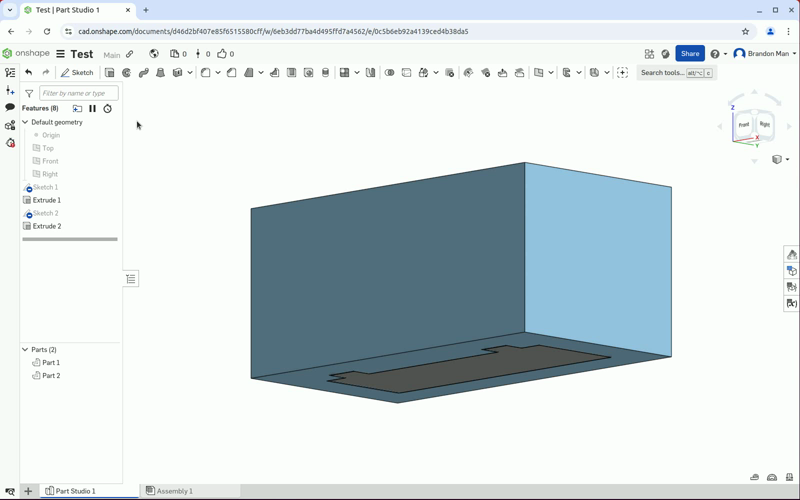
key(down, 3)
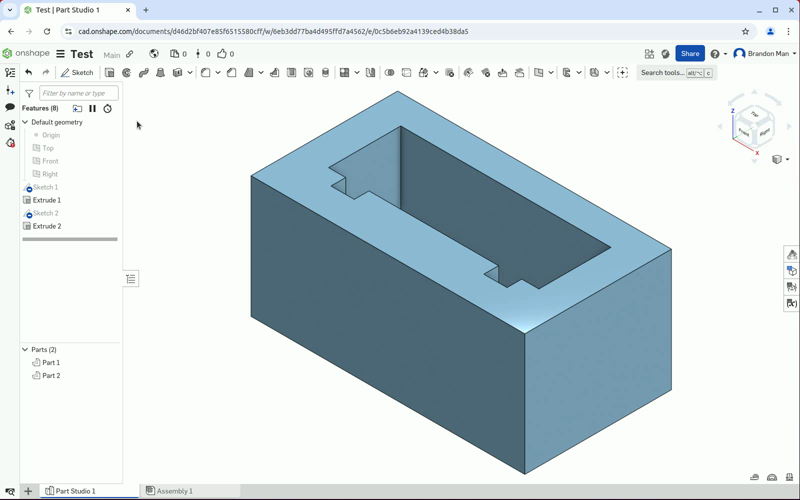
mouse_move(73, 189)
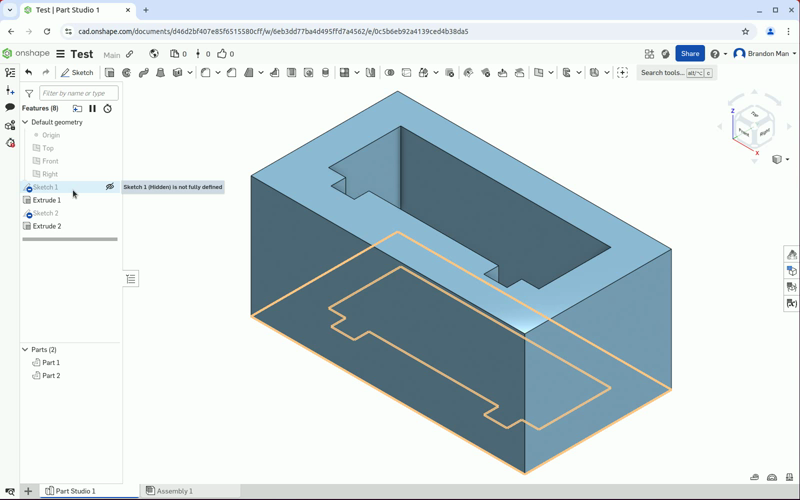
click(73, 189)